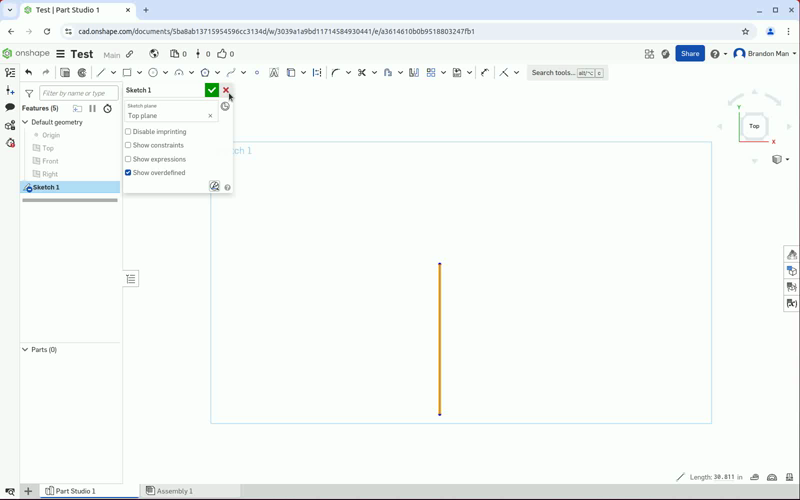
key(shift+h)
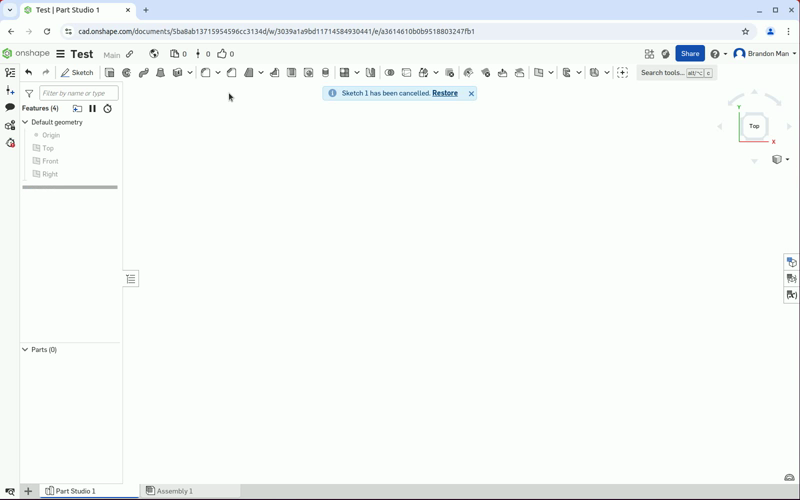
mouse_move(73, 352)
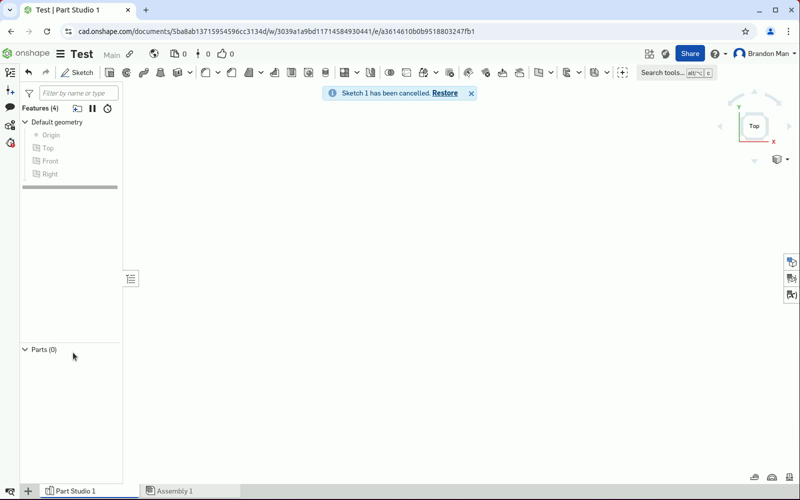
key(y)
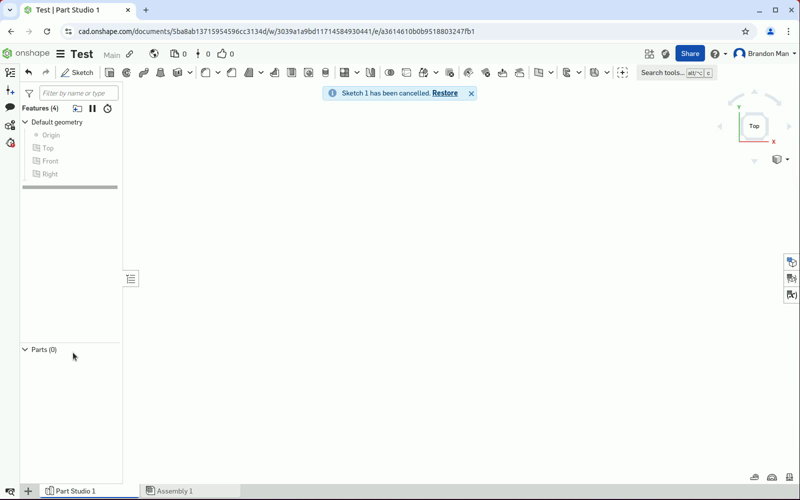
key(shift+p)
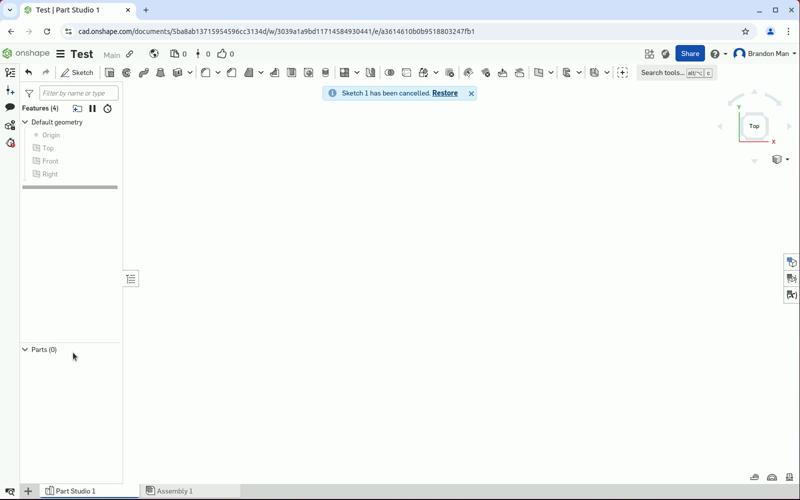
key(space)
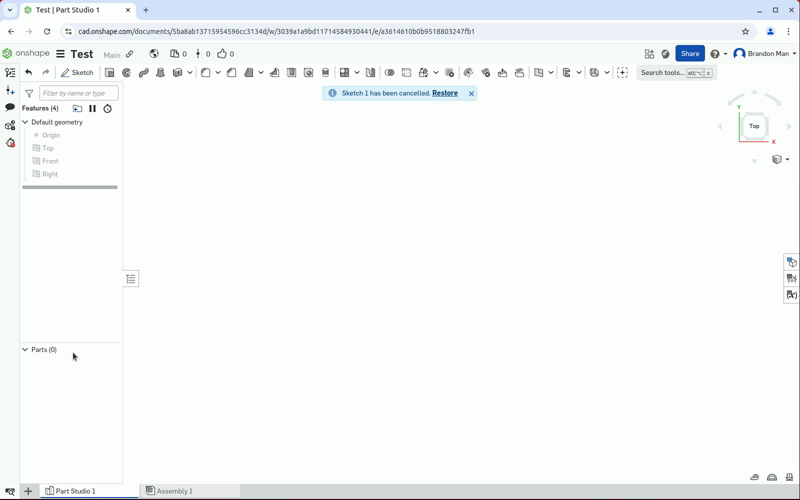
key_down(shift)
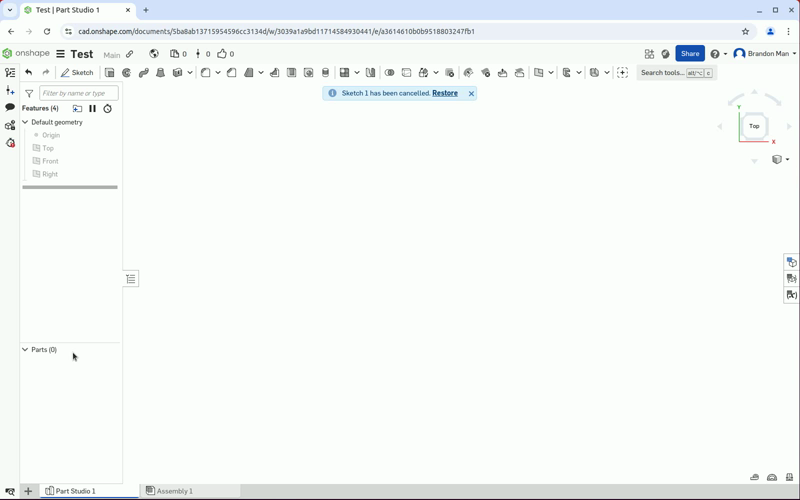
key(up)
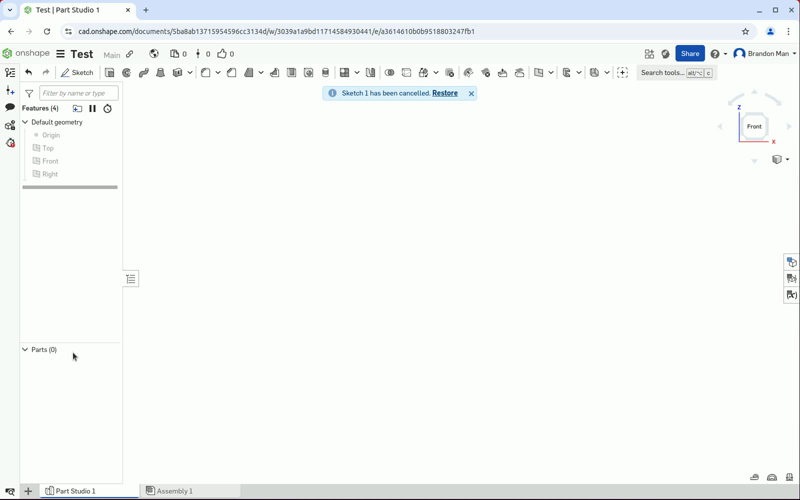
key_up(shift)
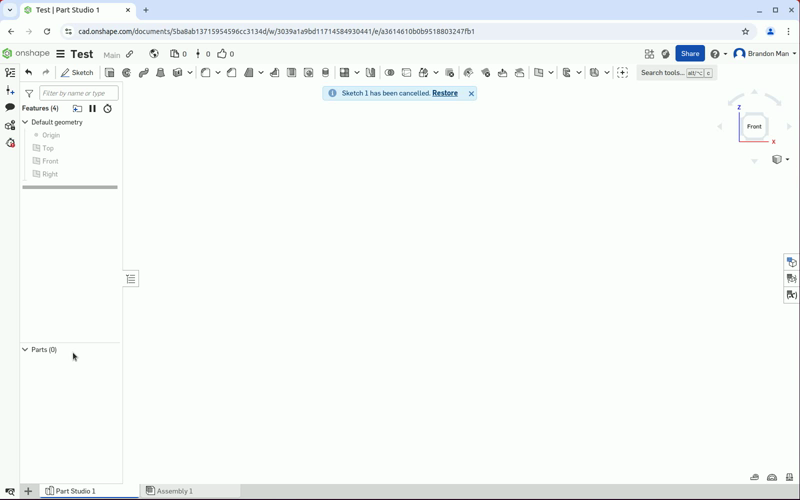
mouse_move(73, 352)
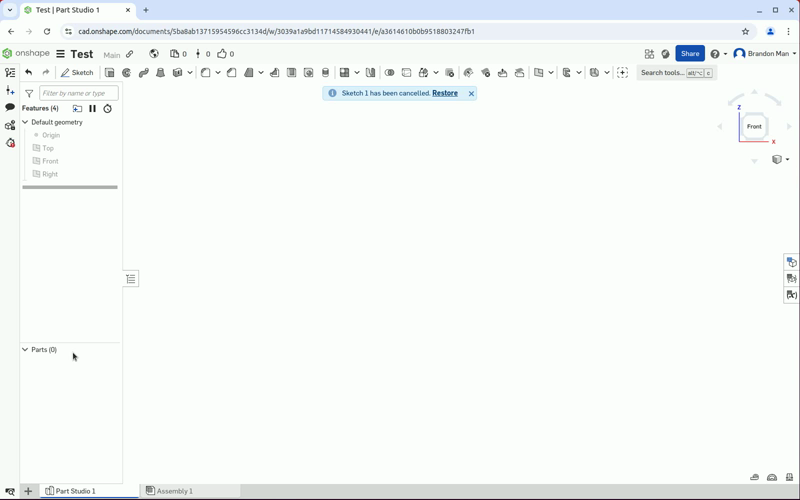
key(shift+y)
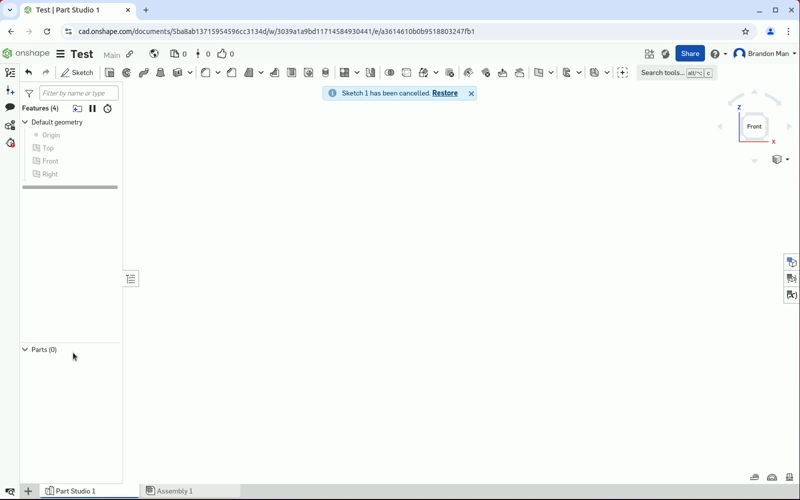
key(shift+s)
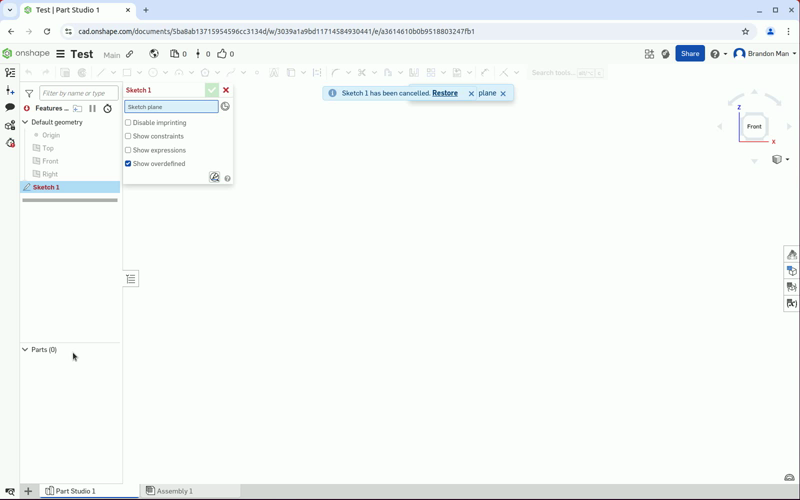
mouse_move(73, 163)
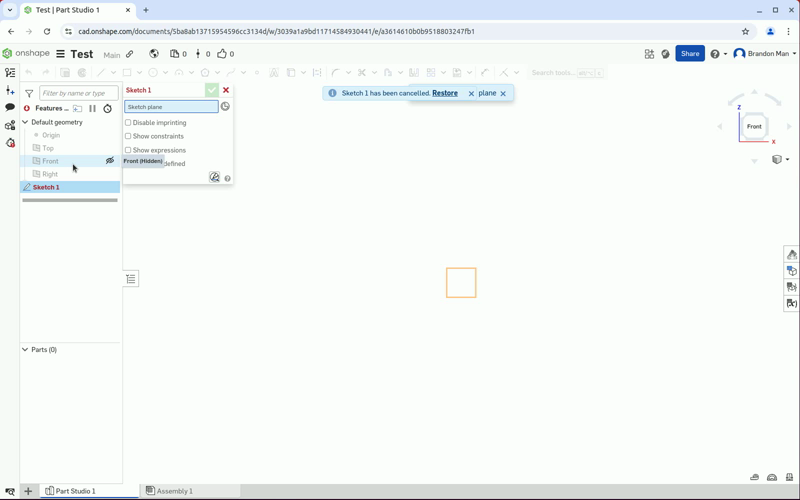
click(73, 163)
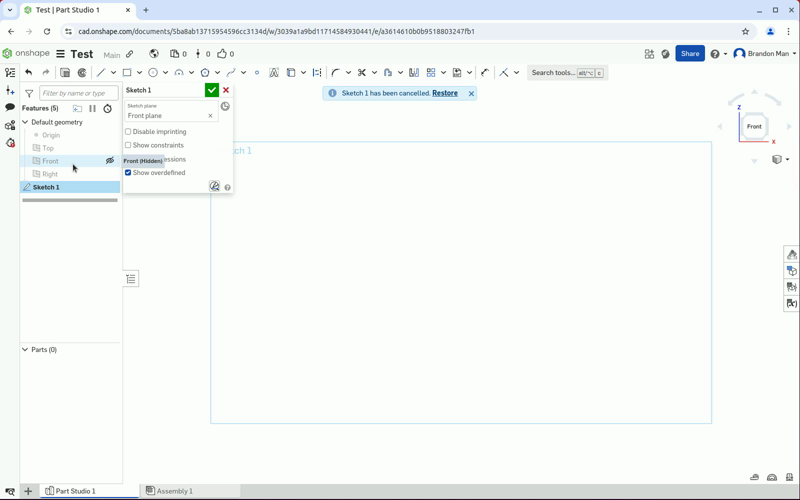
mouse_move(73, 352)
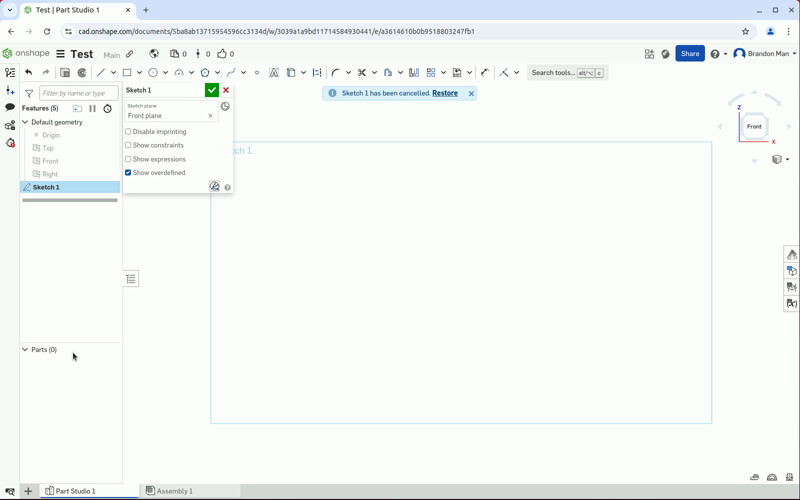
key(y)
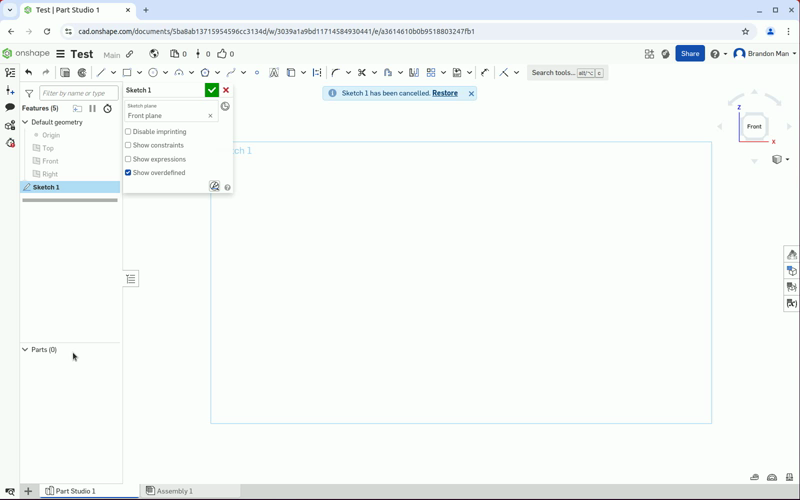
key(l)
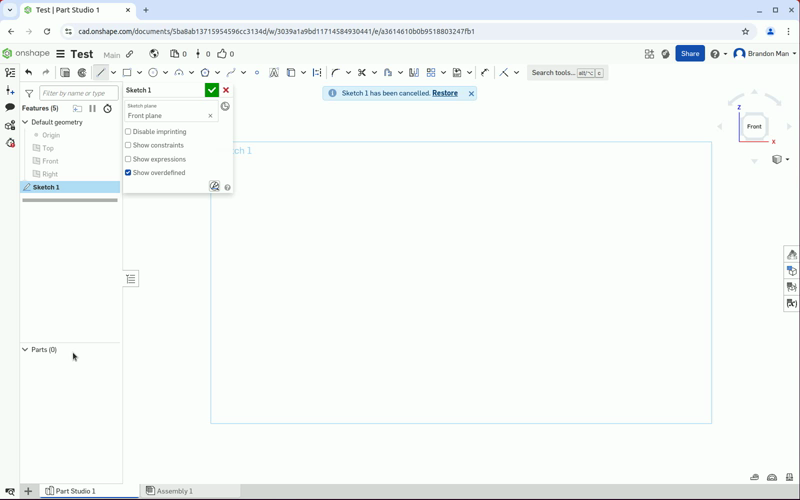
key_down(shift)
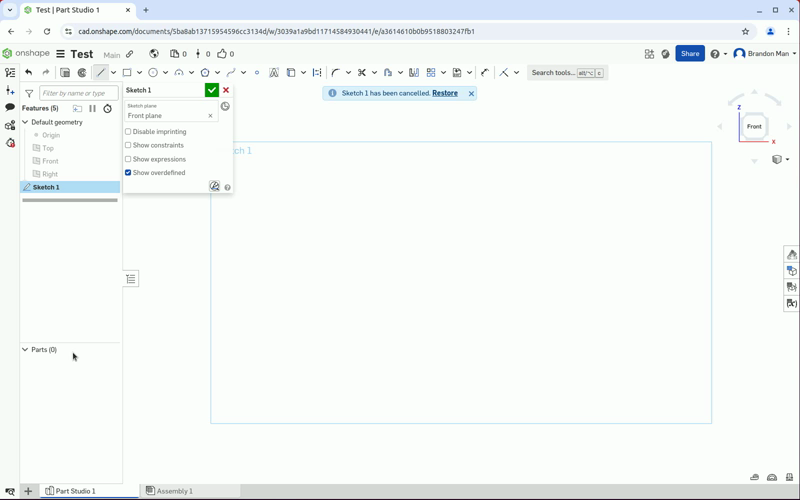
mouse_move(424, 313)
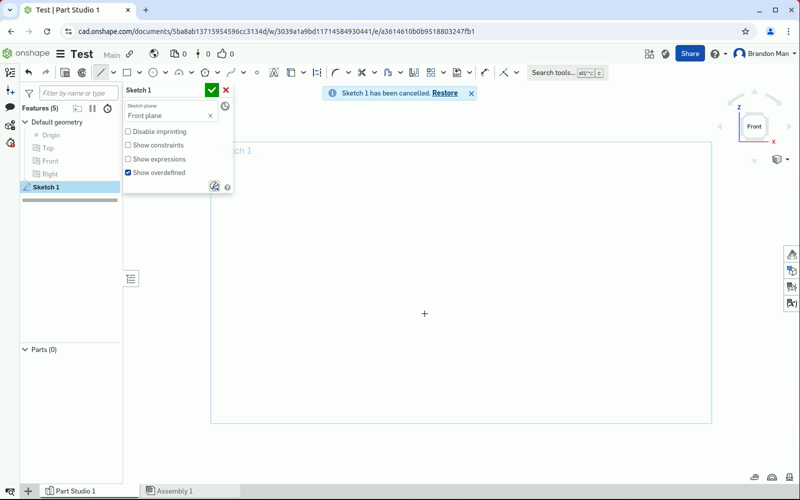
click(424, 313)
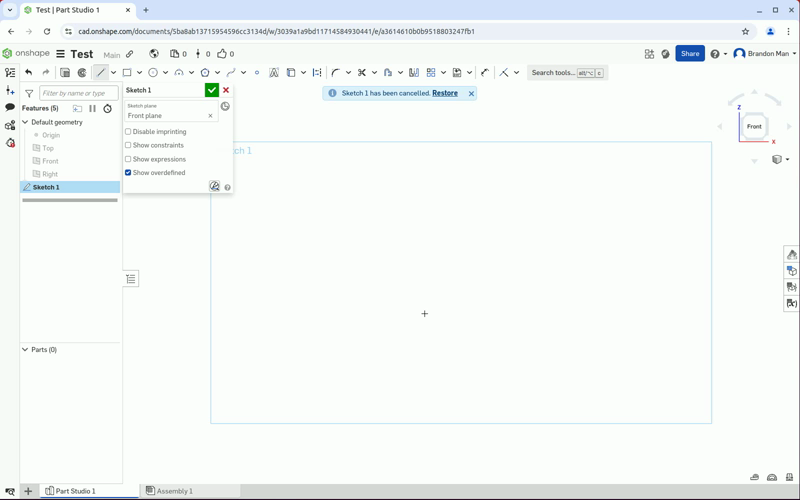
key_up(shift)
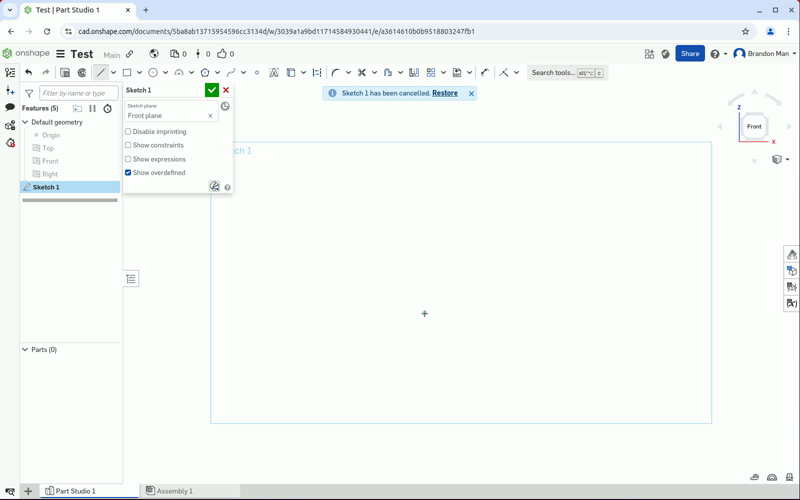
key_down(shift)
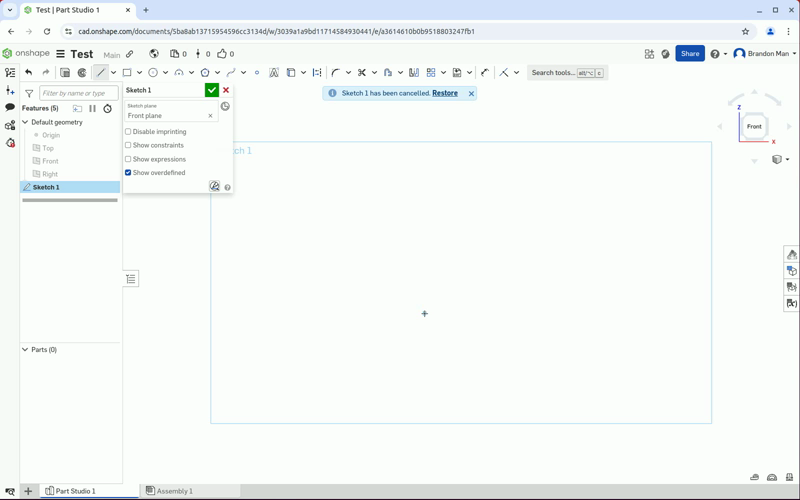
mouse_move(496, 313)
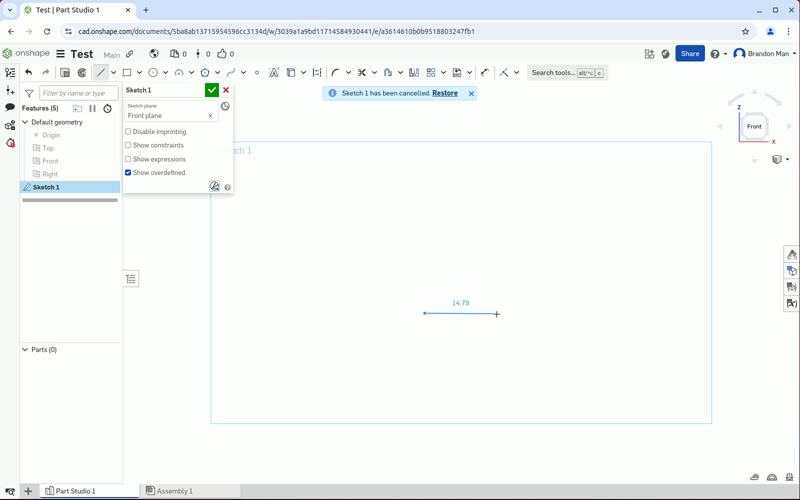
click(496, 313)
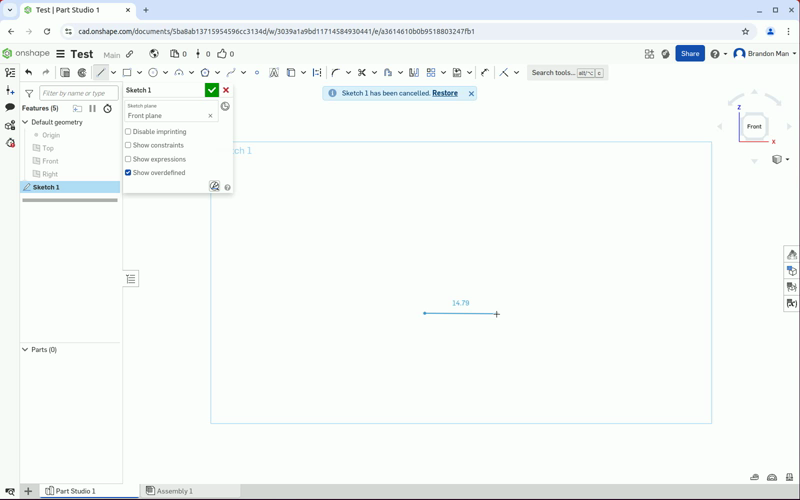
key_up(shift)
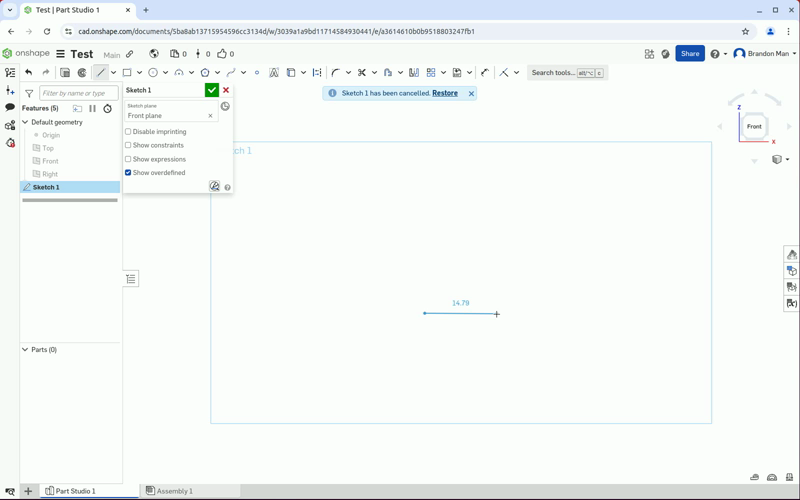
key_down(shift)
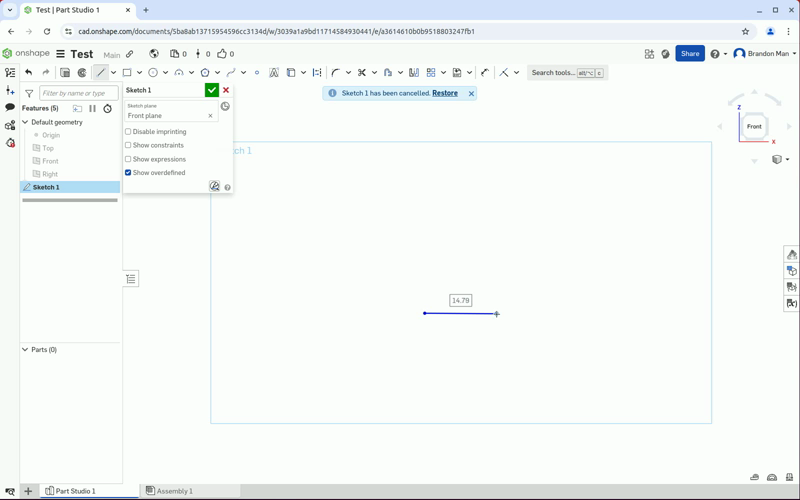
mouse_move(526, 313)
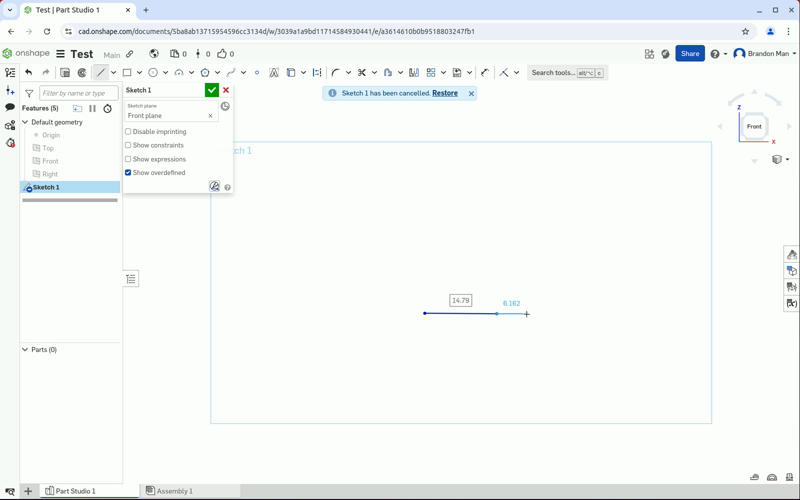
mouse_move(496, 292)
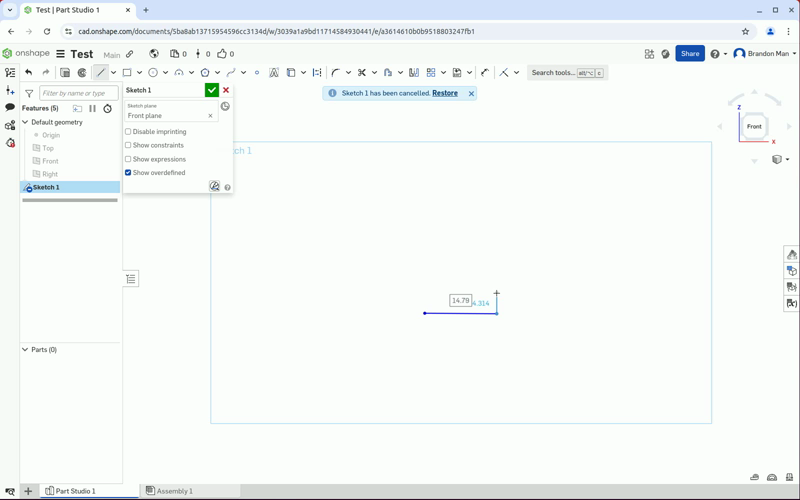
click(496, 292)
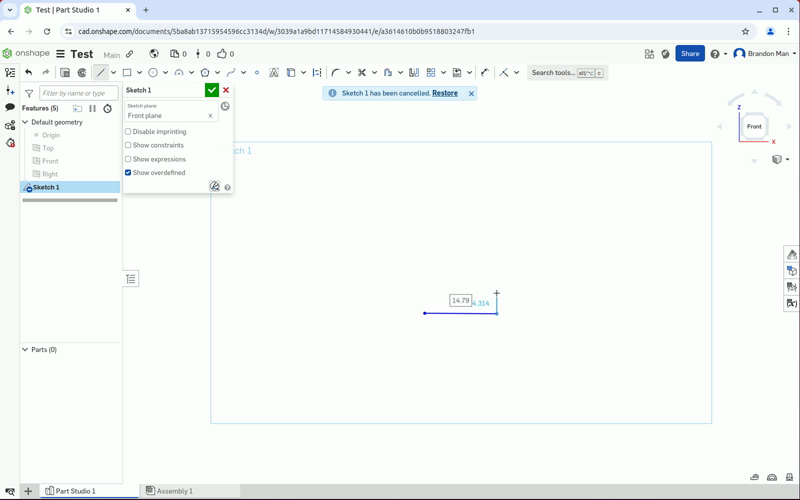
key_up(shift)
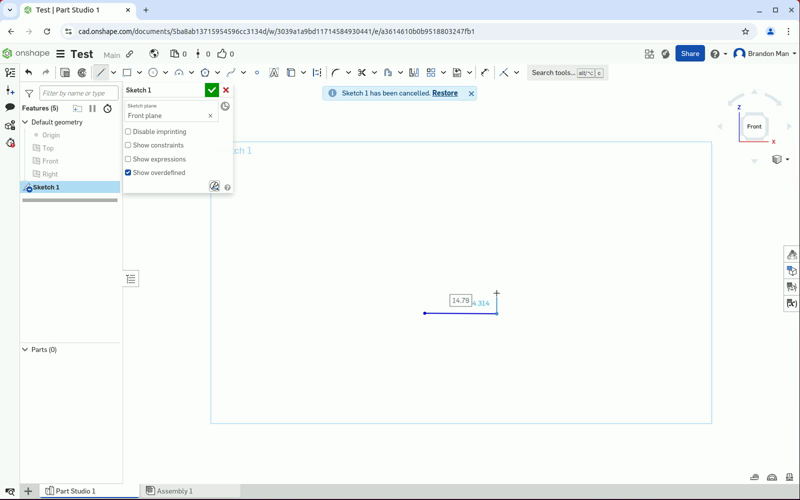
key_down(shift)
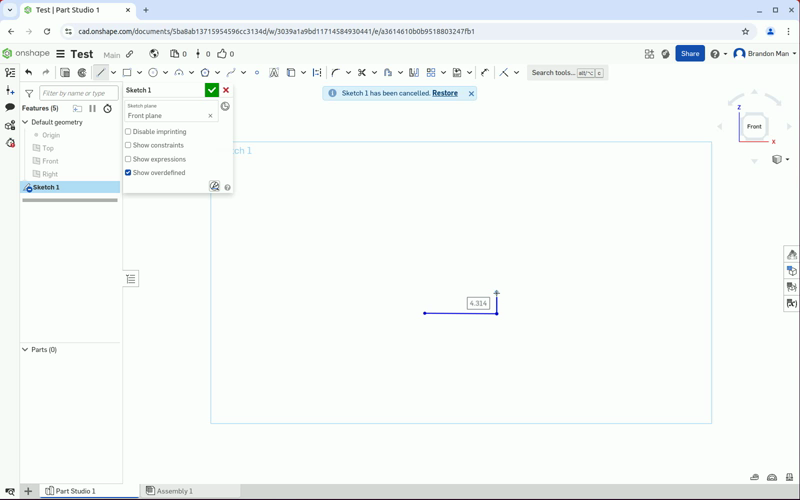
mouse_move(526, 292)
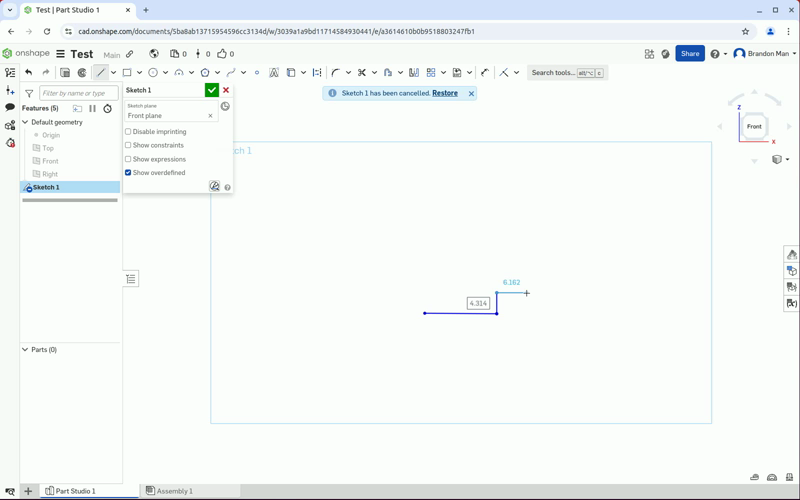
mouse_move(496, 272)
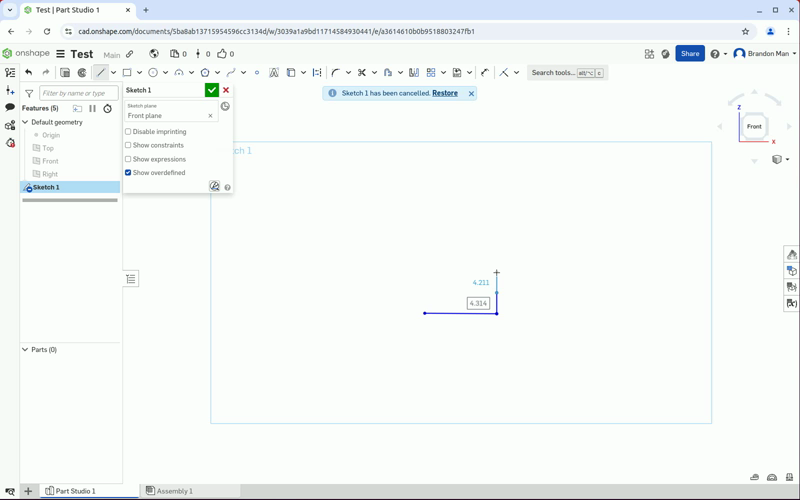
click(496, 272)
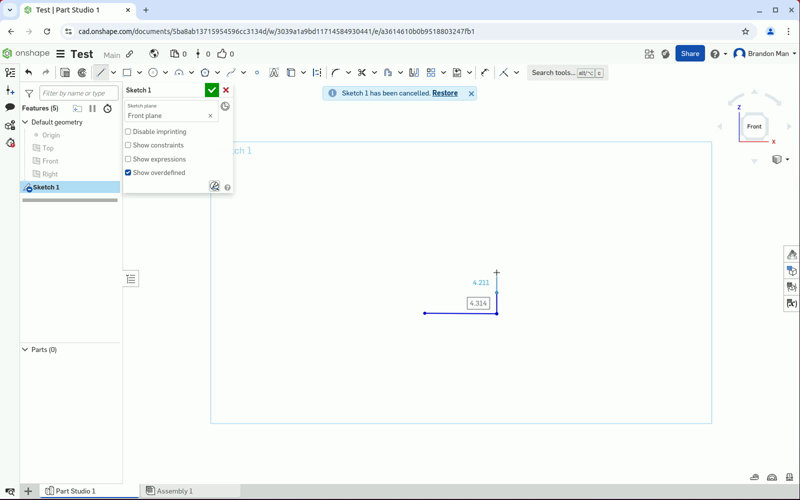
key_up(shift)
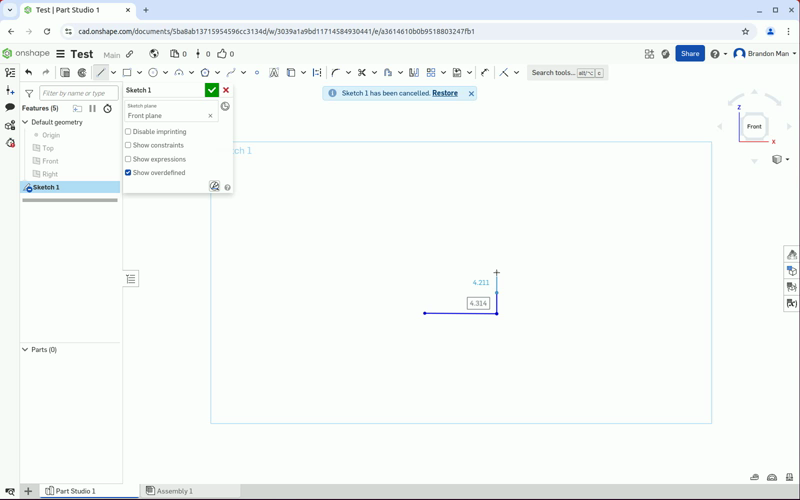
key_down(shift)
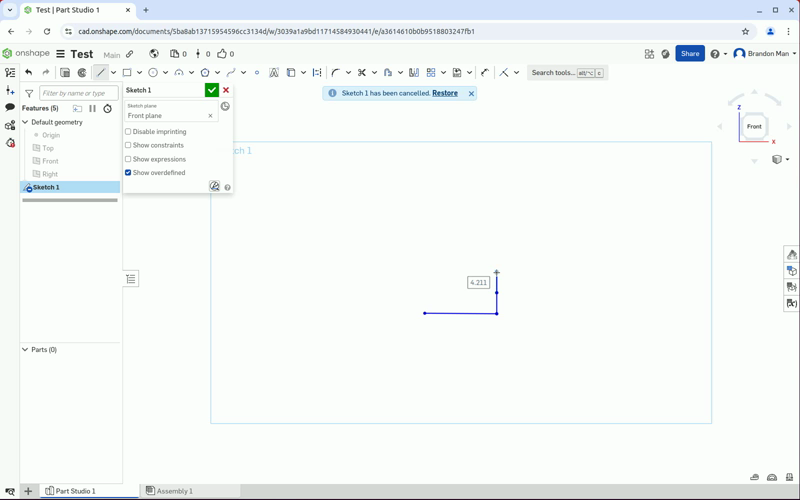
mouse_move(526, 272)
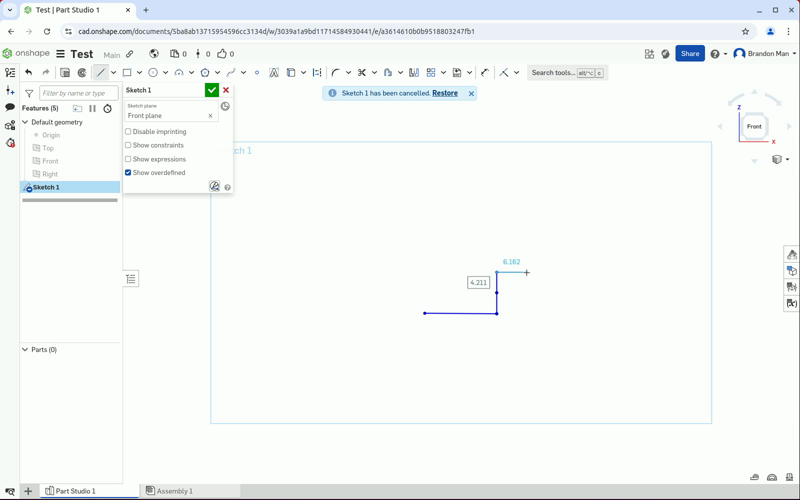
mouse_move(496, 252)
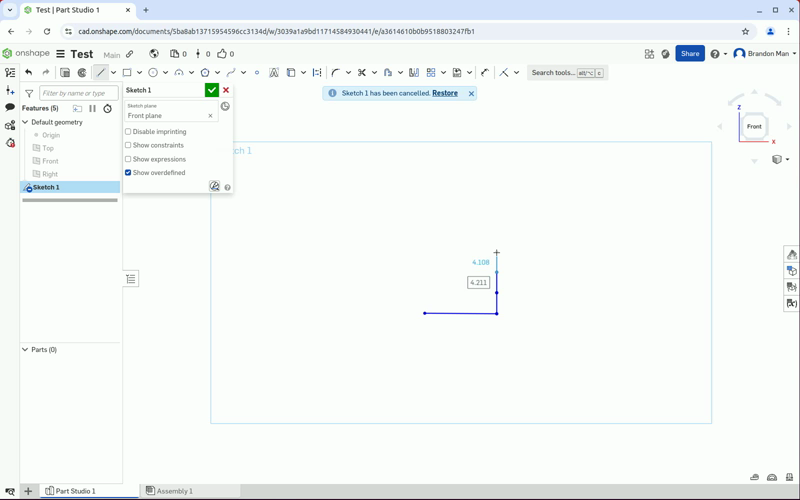
click(496, 252)
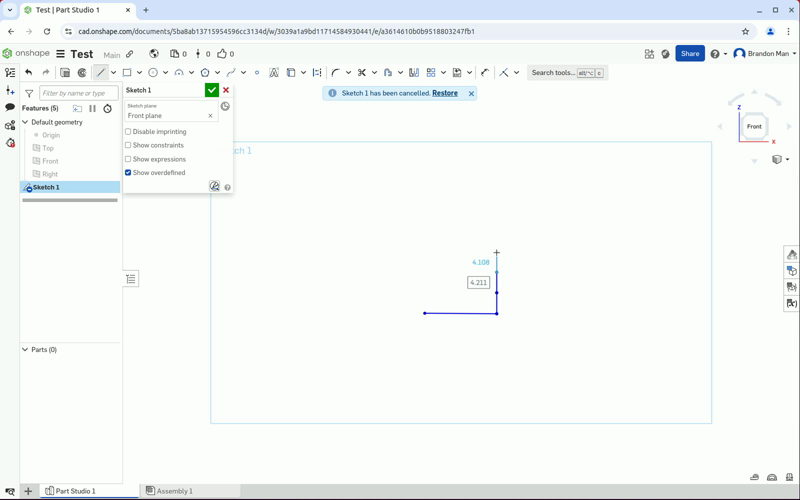
key_up(shift)
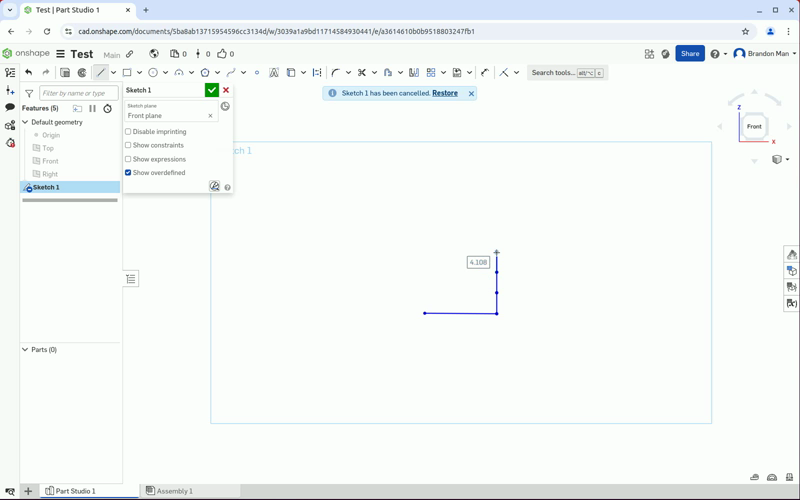
key_down(shift)
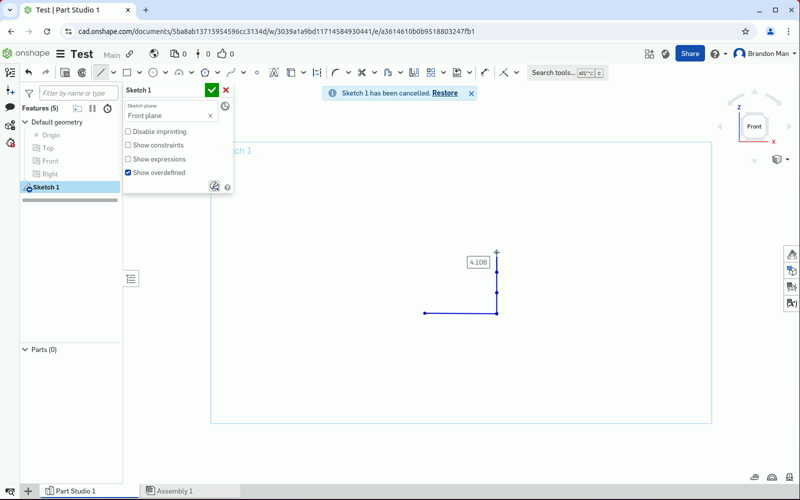
mouse_move(526, 252)
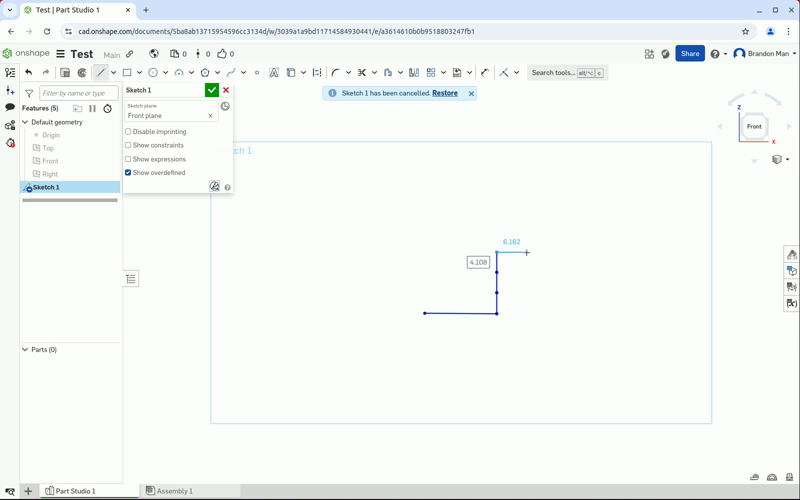
mouse_move(476, 252)
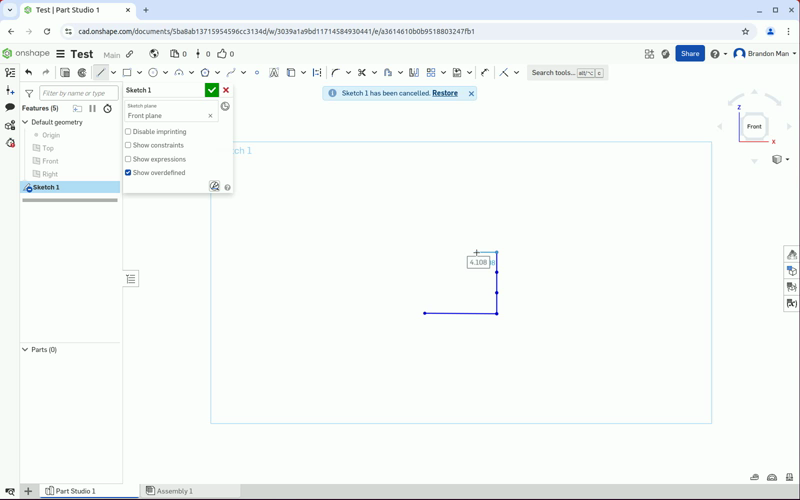
click(476, 252)
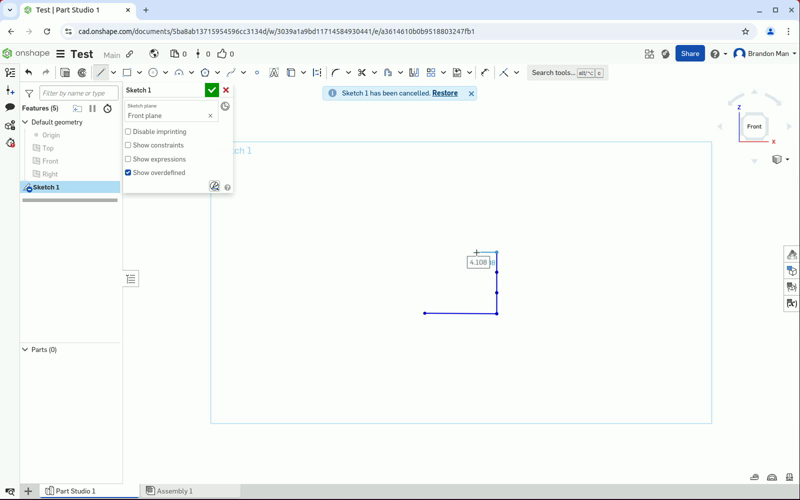
key_up(shift)
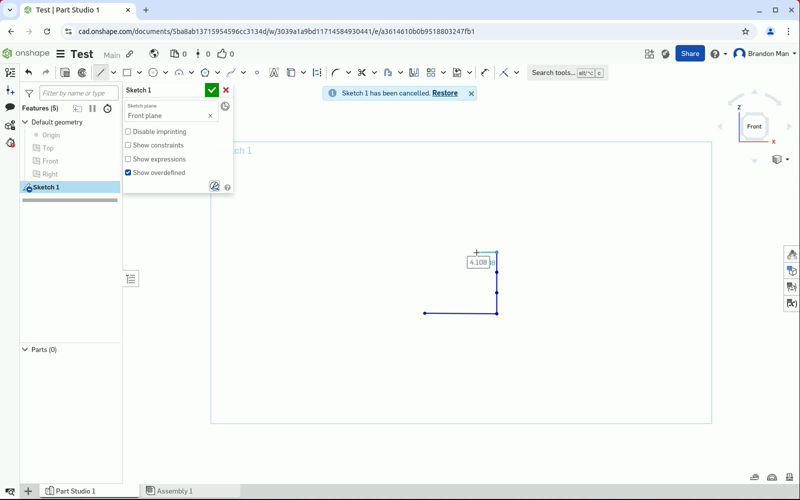
key_down(shift)
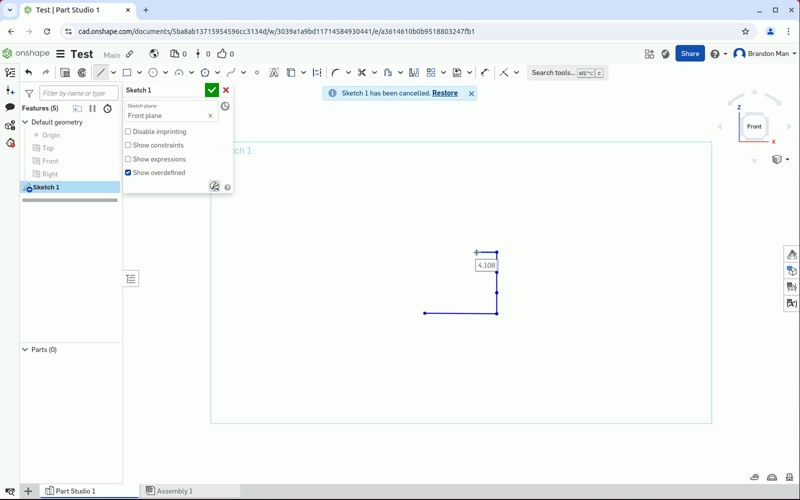
mouse_move(506, 252)
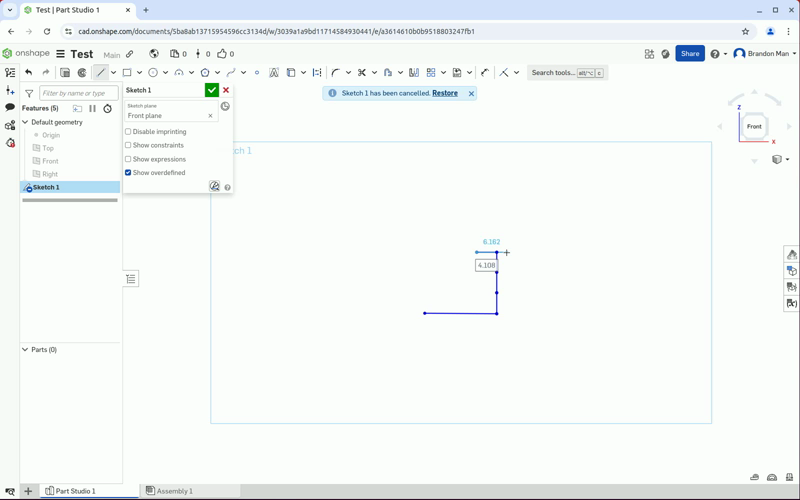
mouse_move(444, 252)
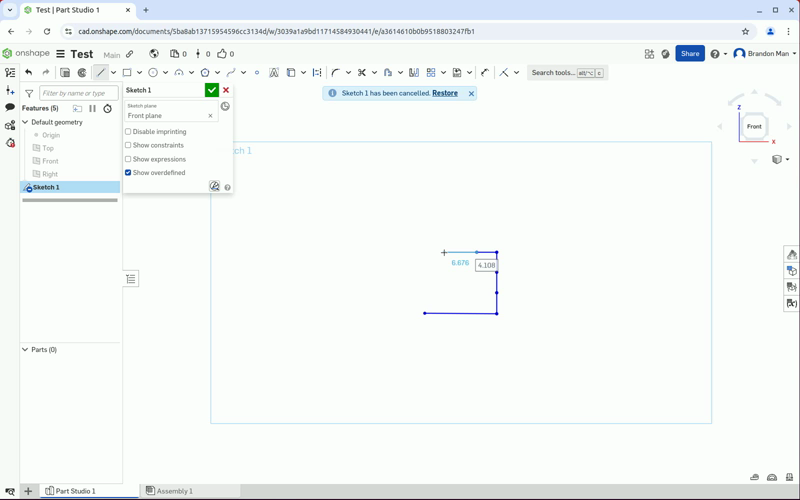
click(444, 252)
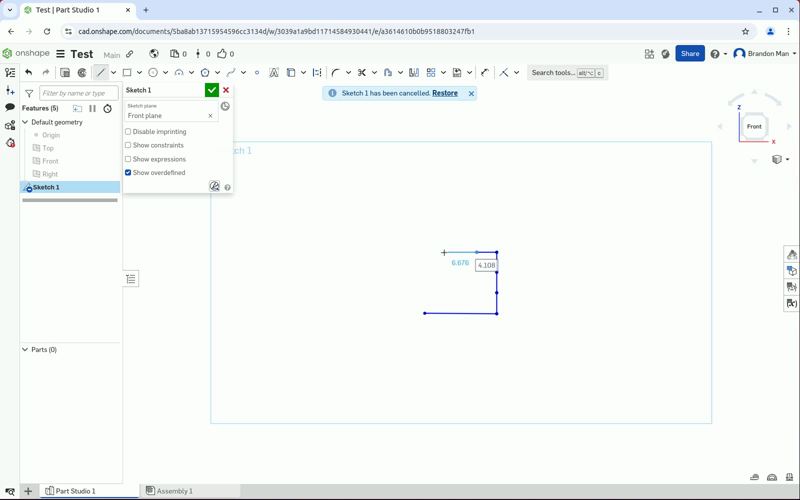
key_up(shift)
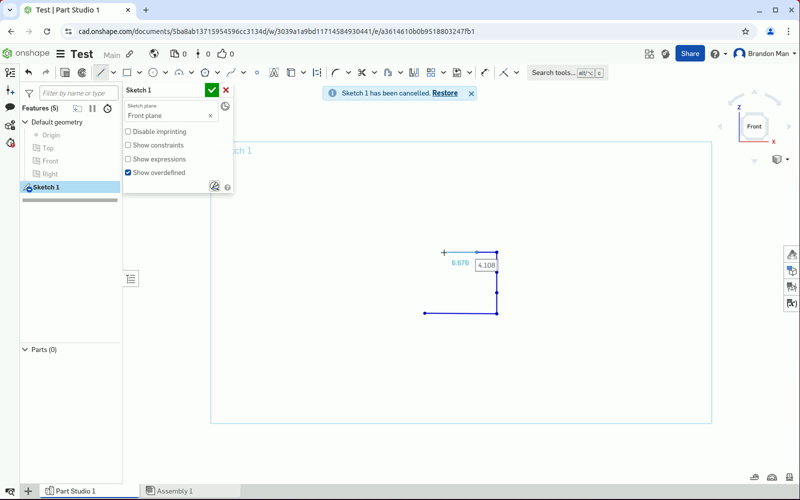
key_down(shift)
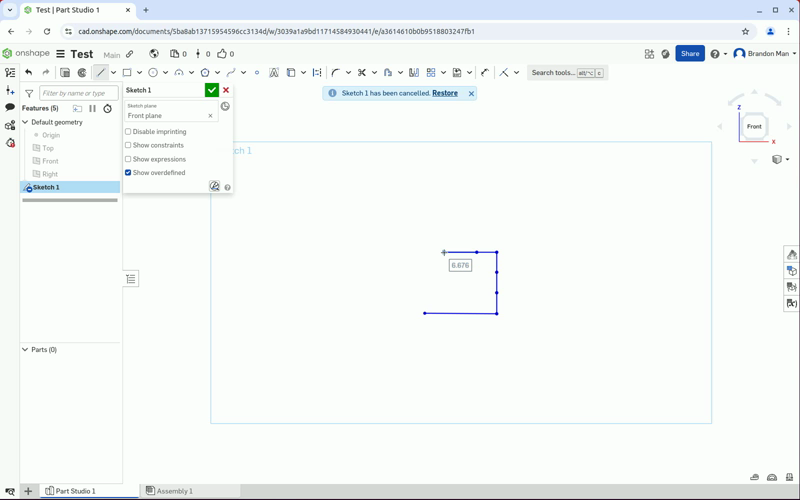
mouse_move(474, 252)
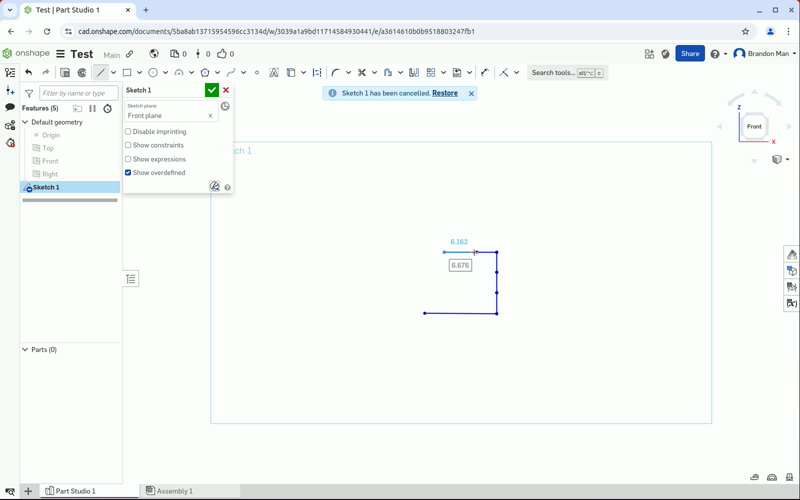
mouse_move(424, 252)
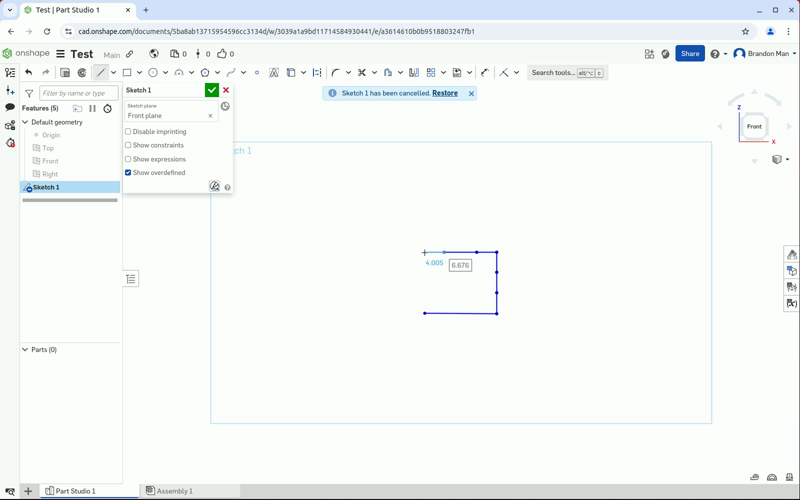
click(424, 252)
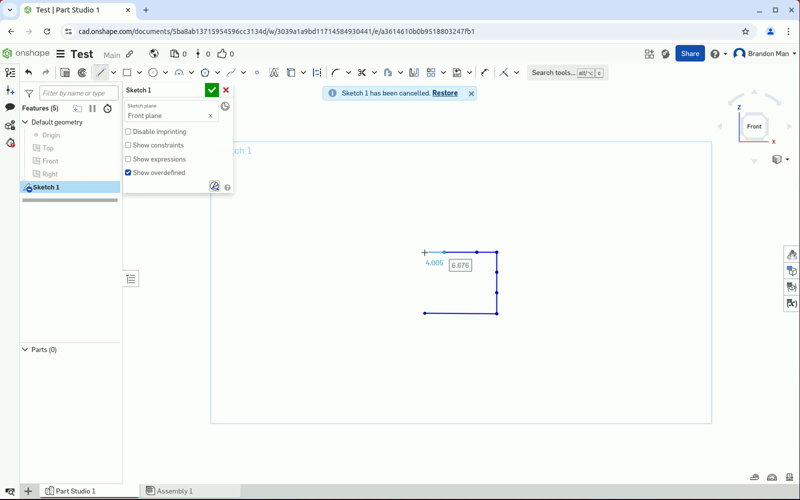
key_up(shift)
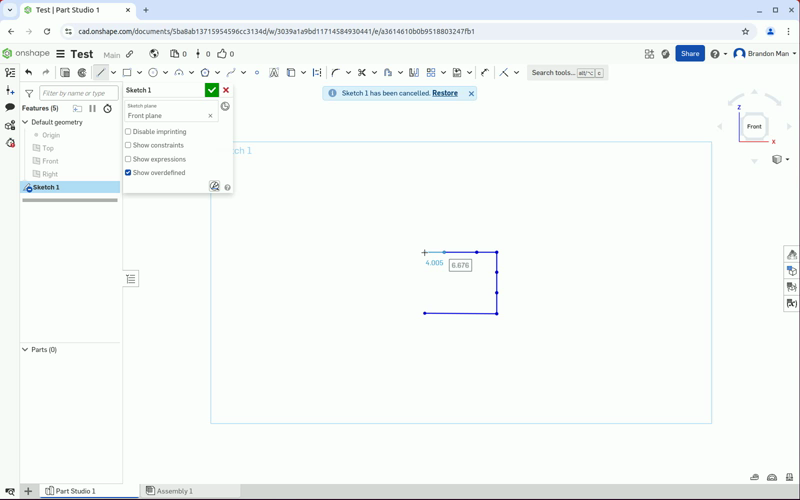
key_down(shift)
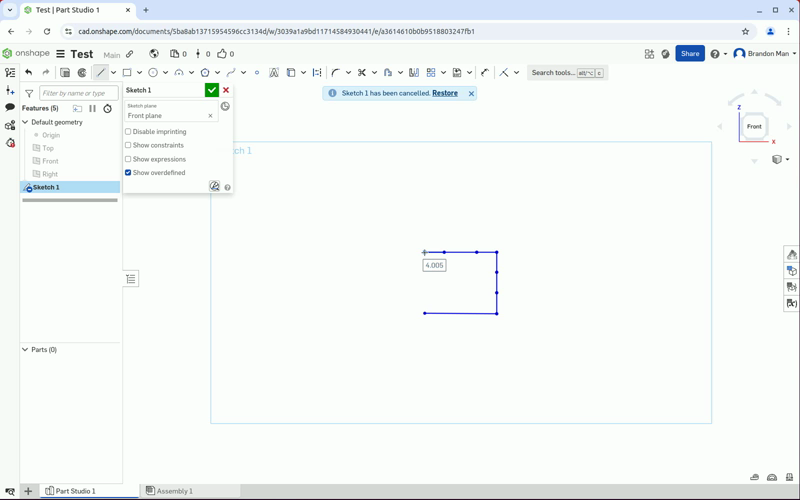
mouse_move(454, 252)
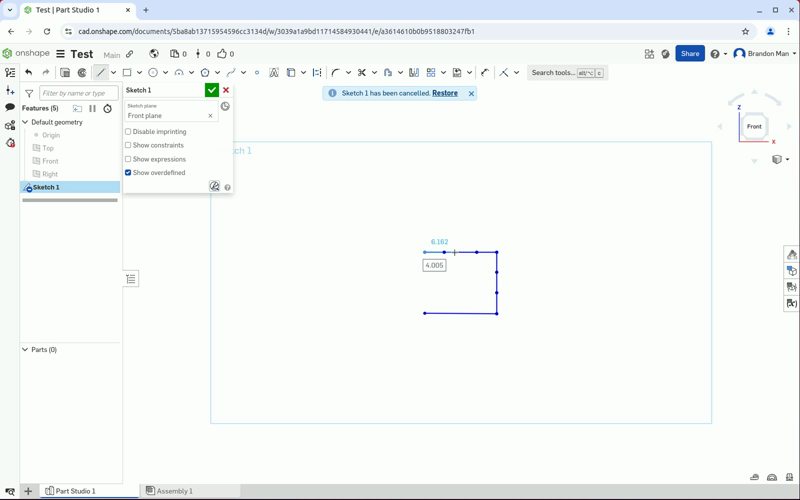
mouse_move(424, 272)
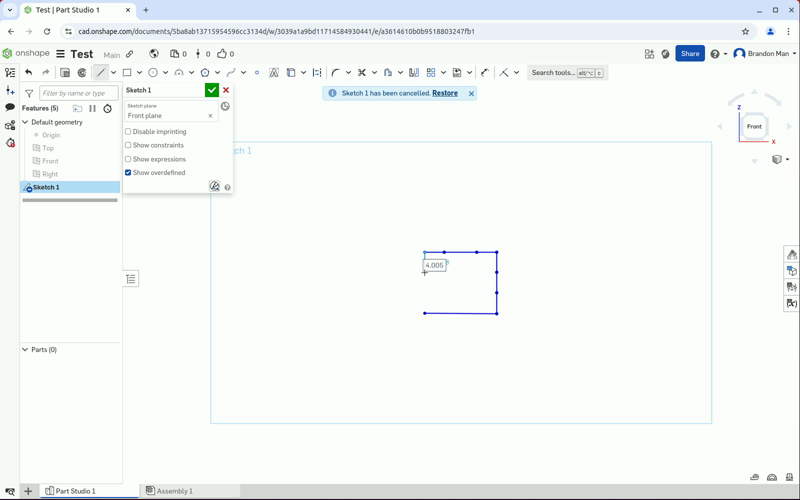
click(424, 272)
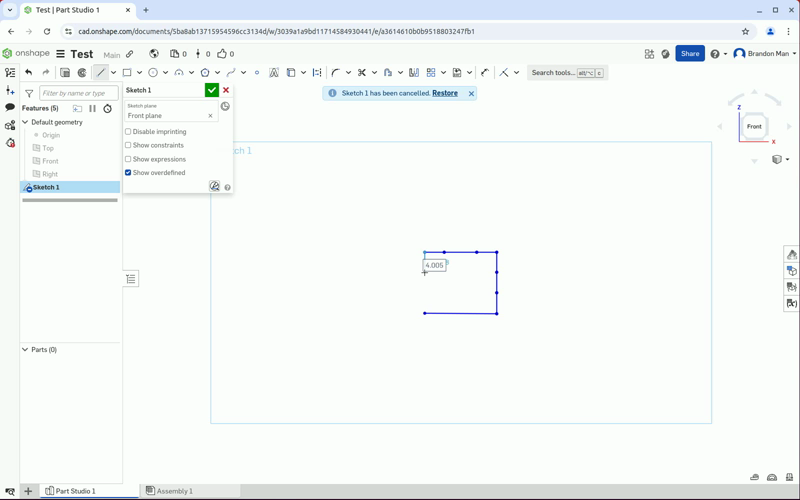
key_up(shift)
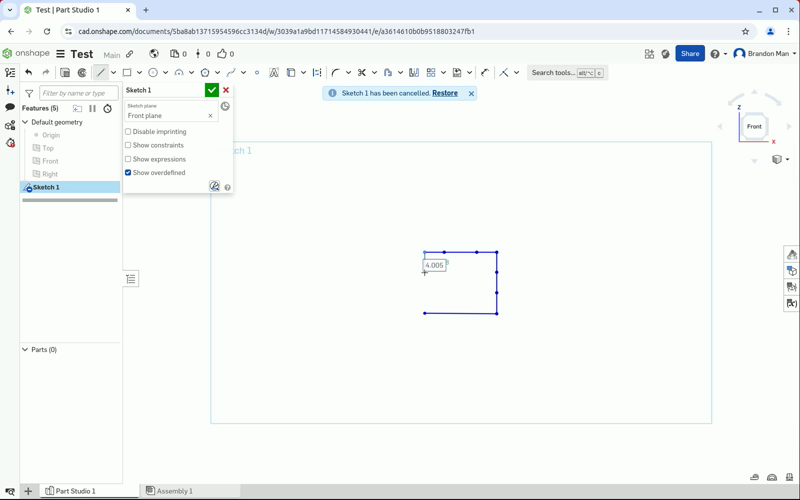
key_down(shift)
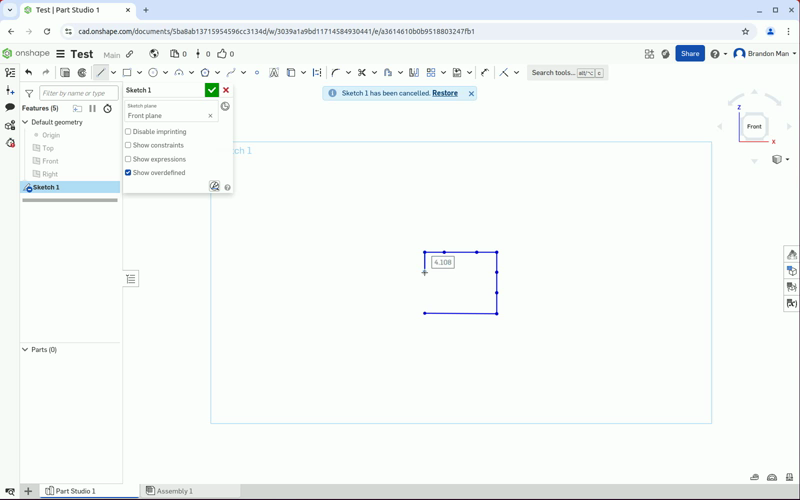
mouse_move(454, 272)
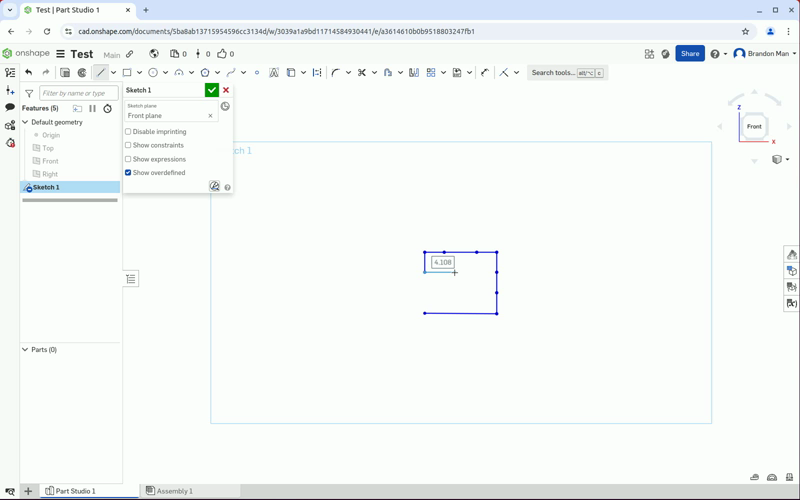
mouse_move(424, 292)
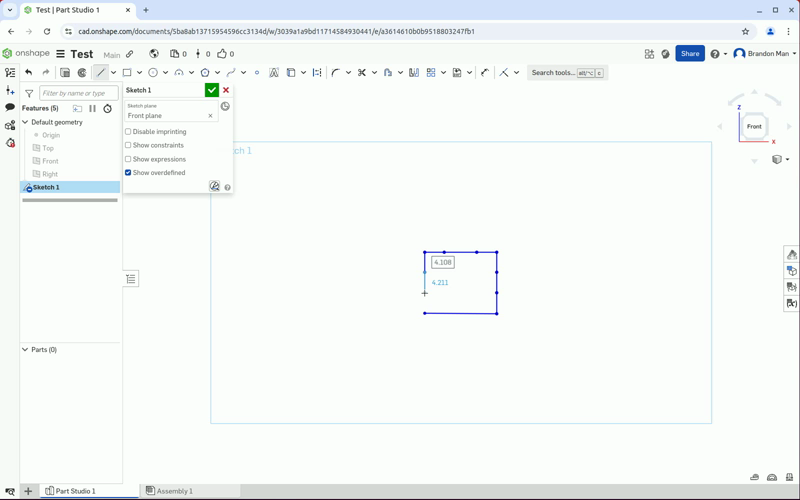
click(424, 292)
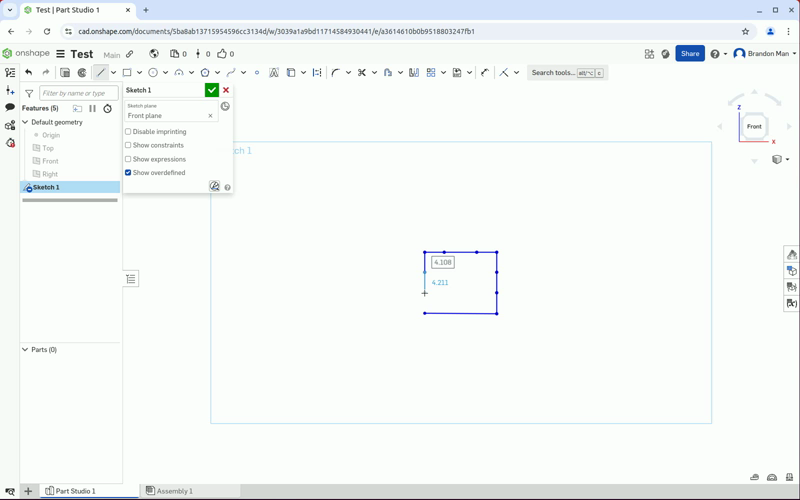
key_up(shift)
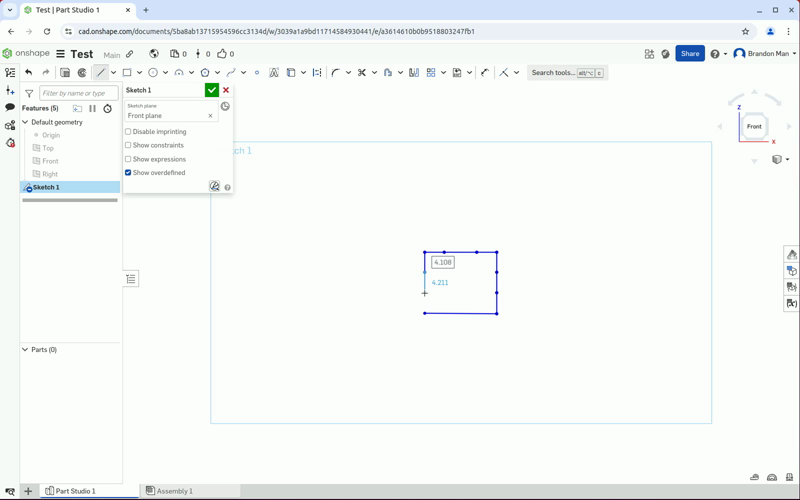
mouse_move(454, 292)
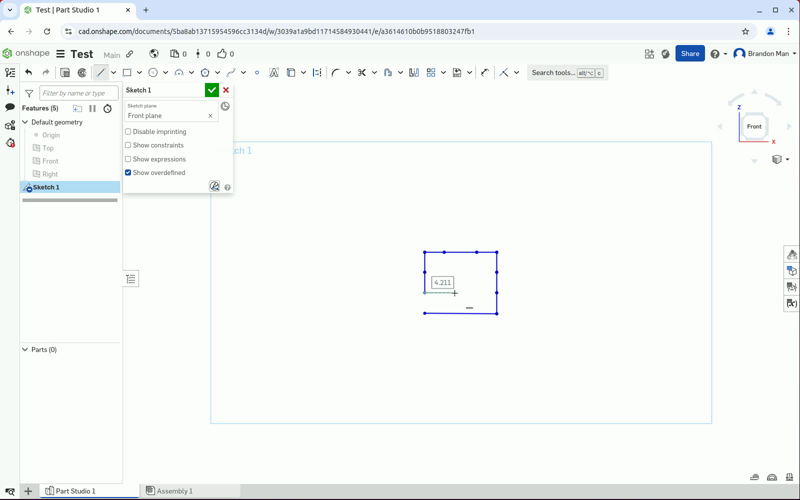
key_down(shift)
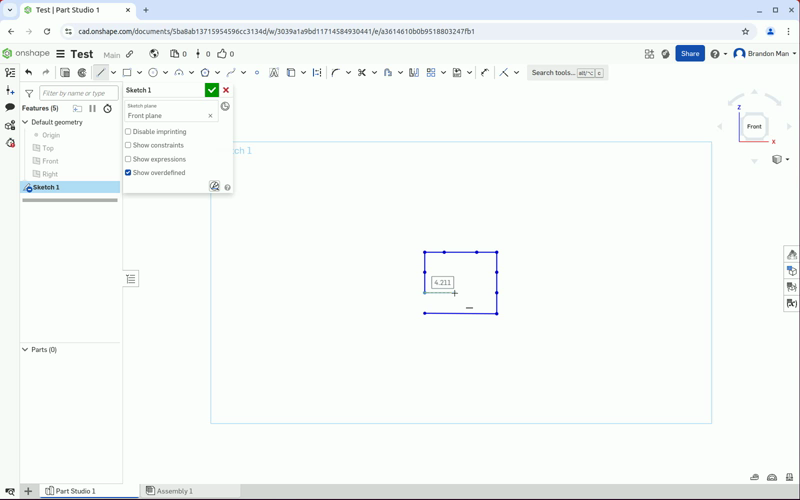
mouse_move(424, 313)
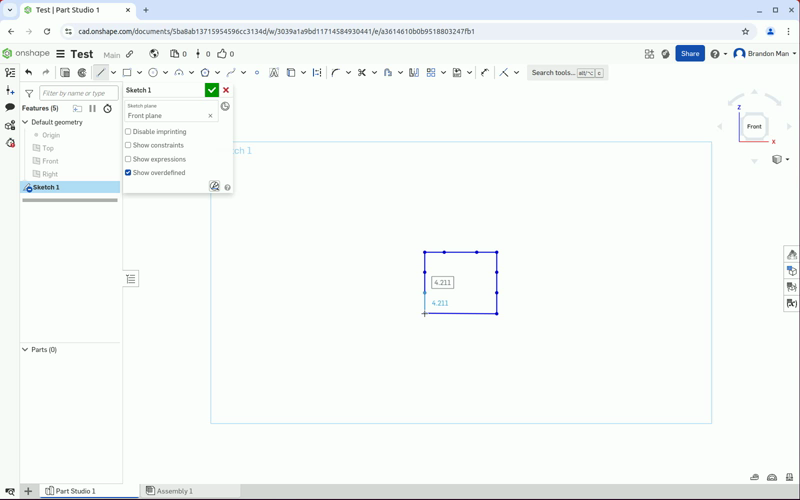
key_up(shift)
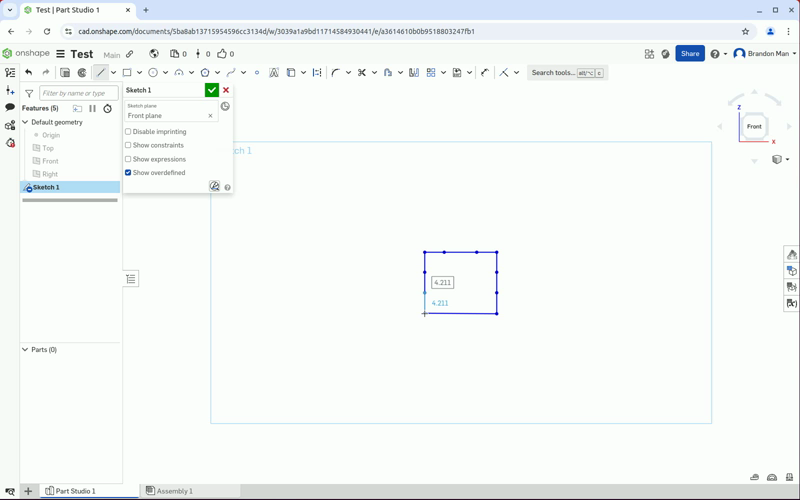
click(424, 313)
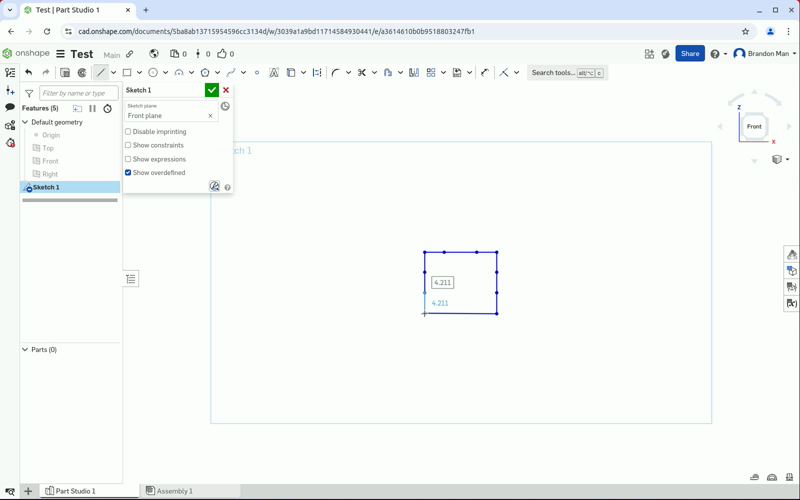
key(esc)
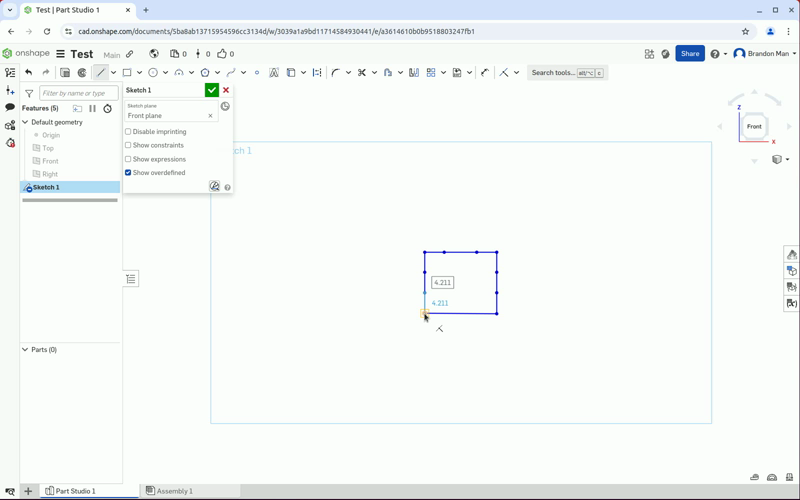
mouse_move(473, 306)
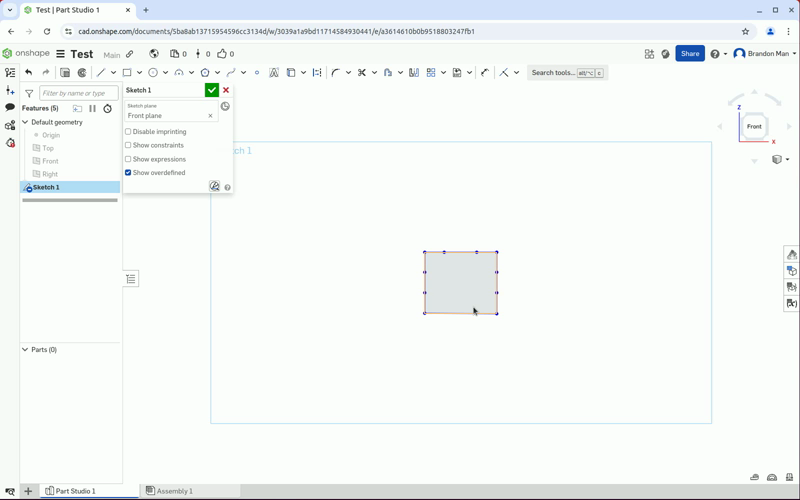
click(473, 306)
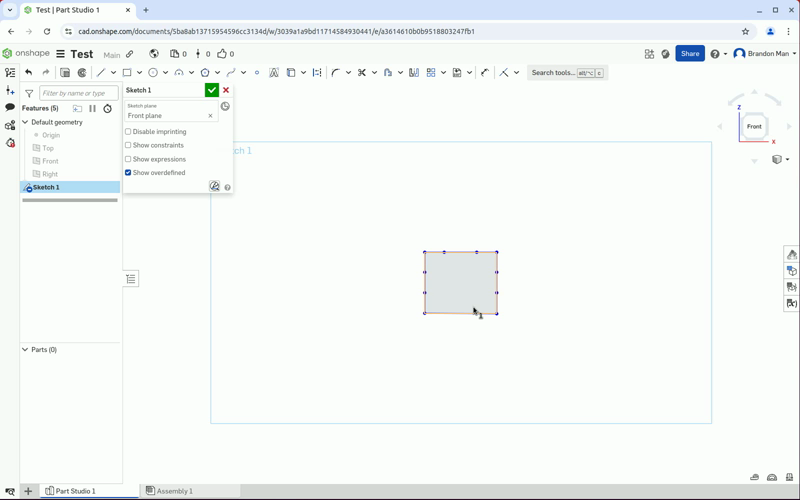
mouse_move(73, 352)
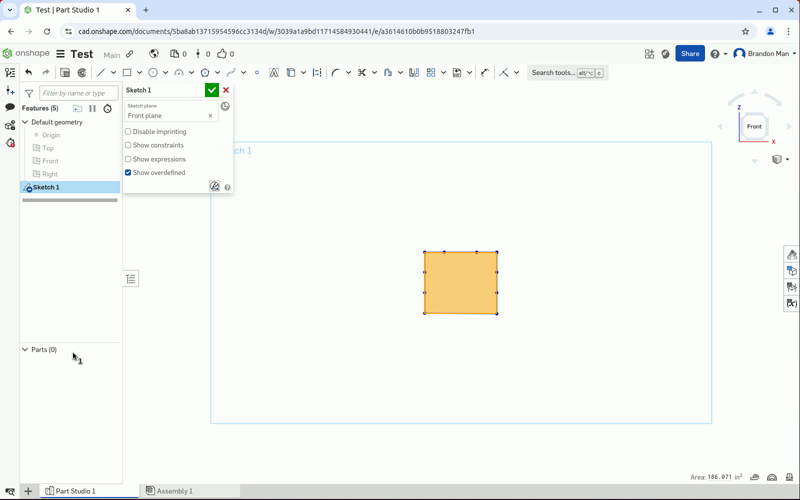
key(shift+y)
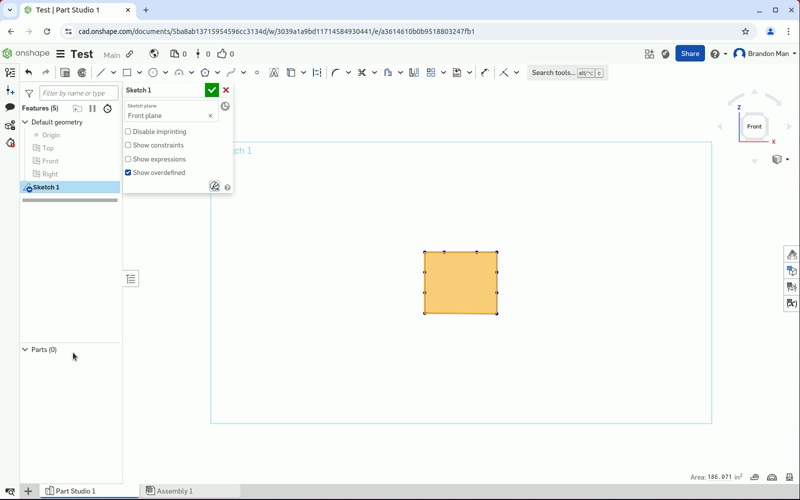
key(shift+e)
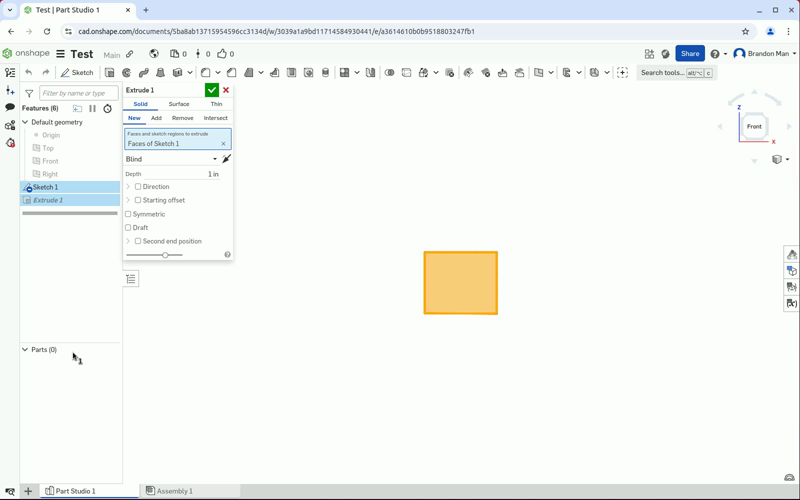
mouse_move(143, 106)
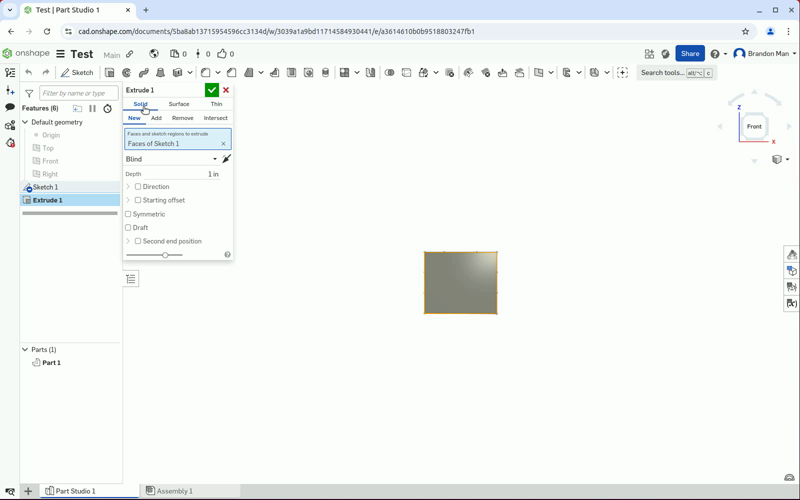
click(143, 106)
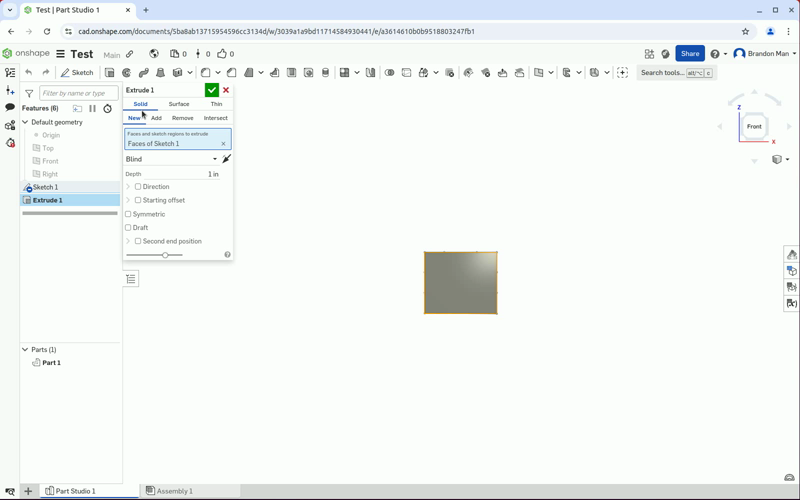
mouse_move(137, 120)
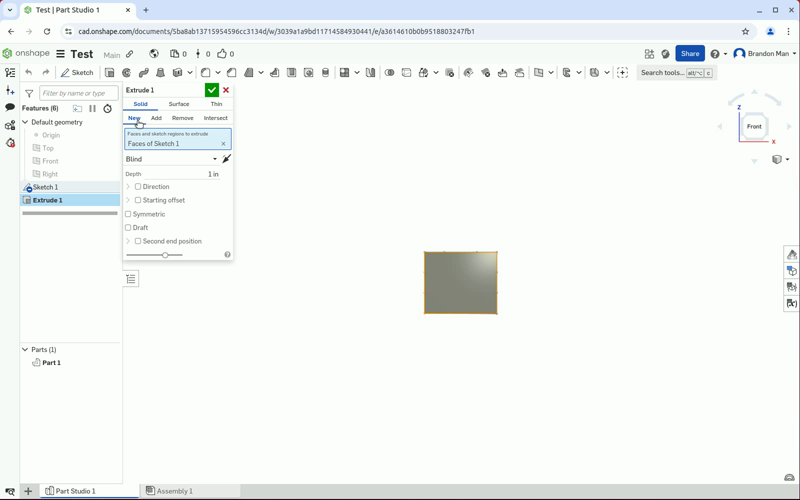
click(137, 120)
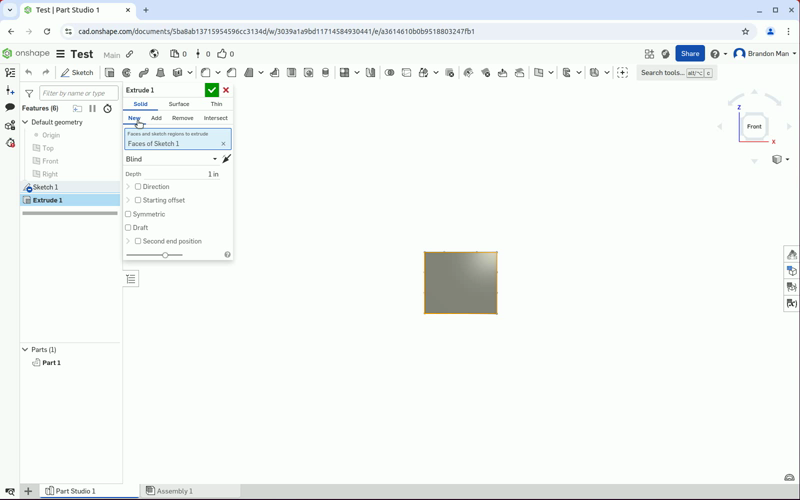
key(tab, 4)
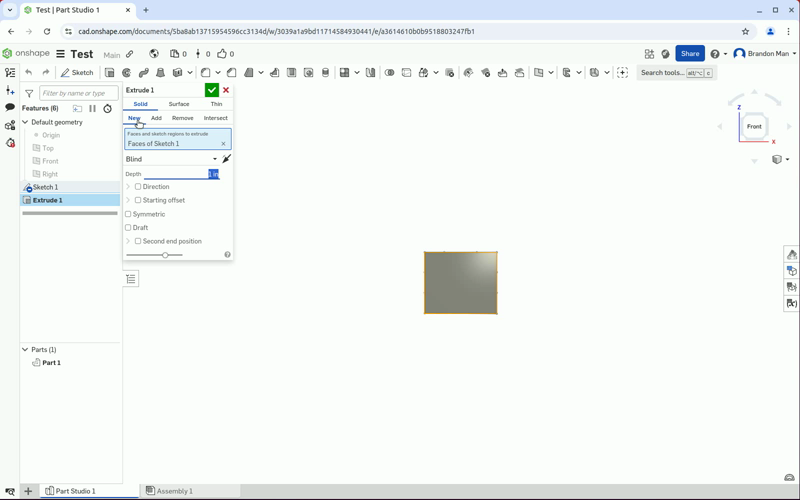
text(10.591)
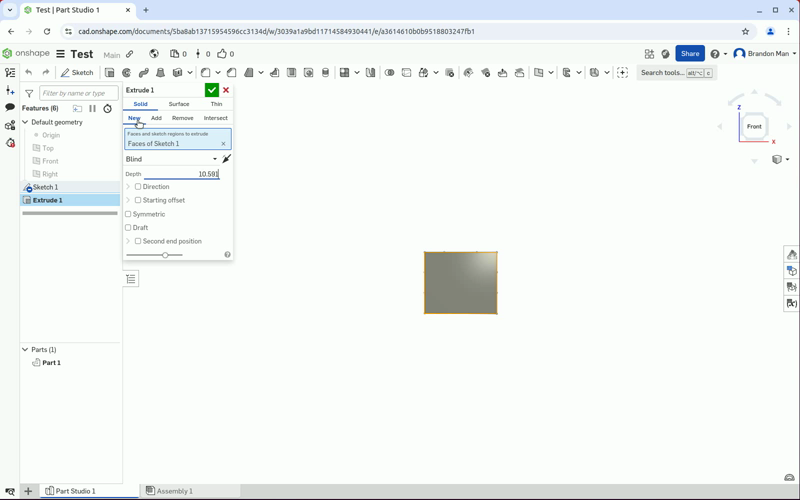
key(enter)
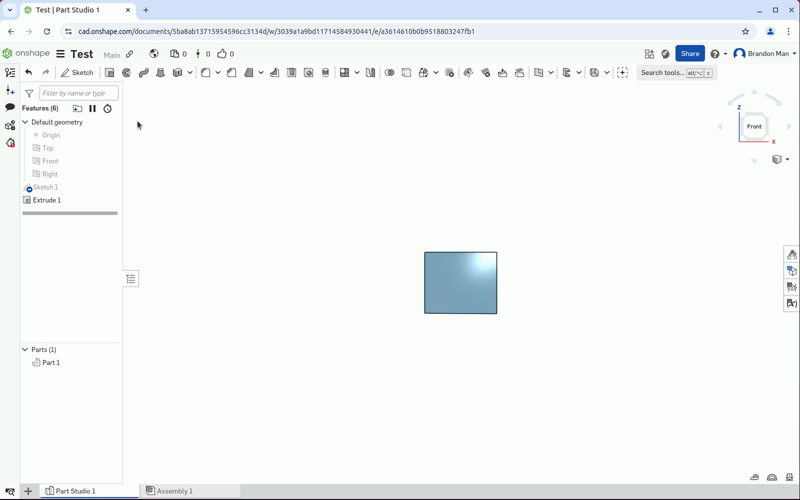
key(shift+h)
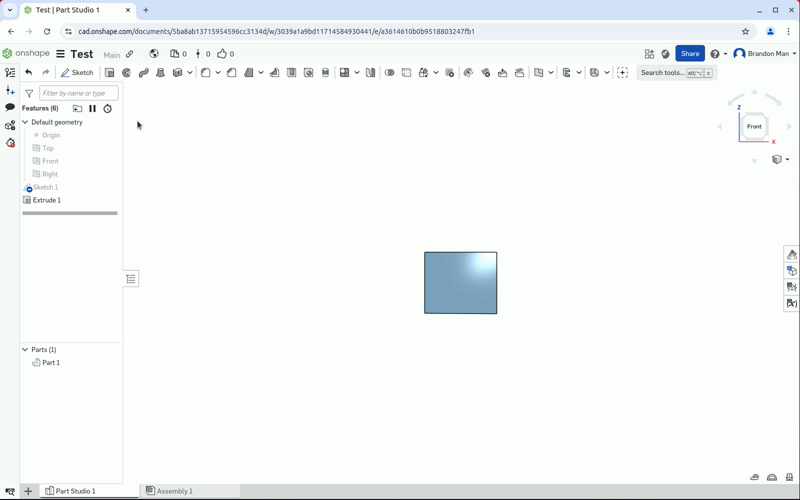
key(shift+h)
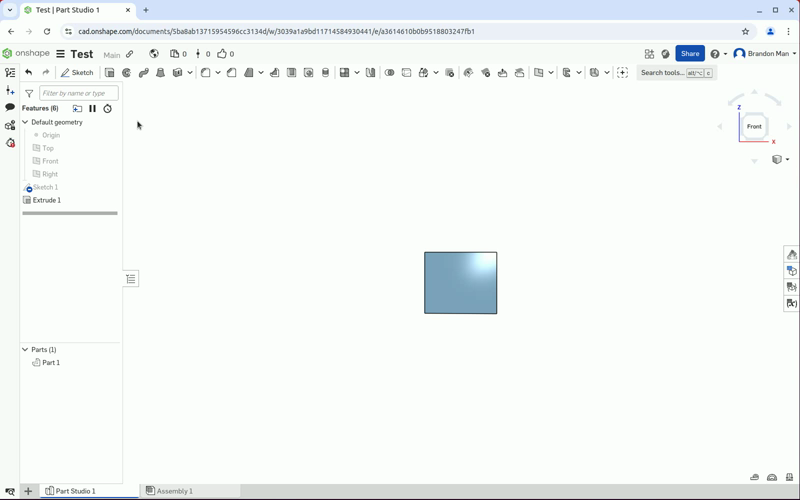
mouse_move(73, 189)
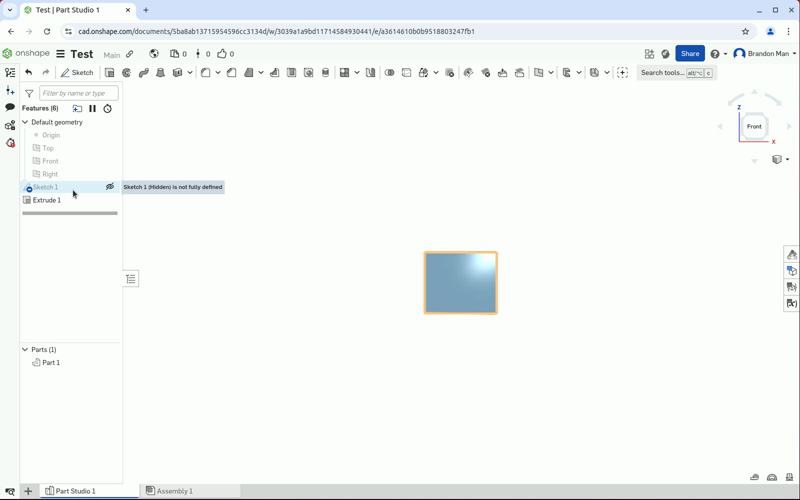
click(73, 189)
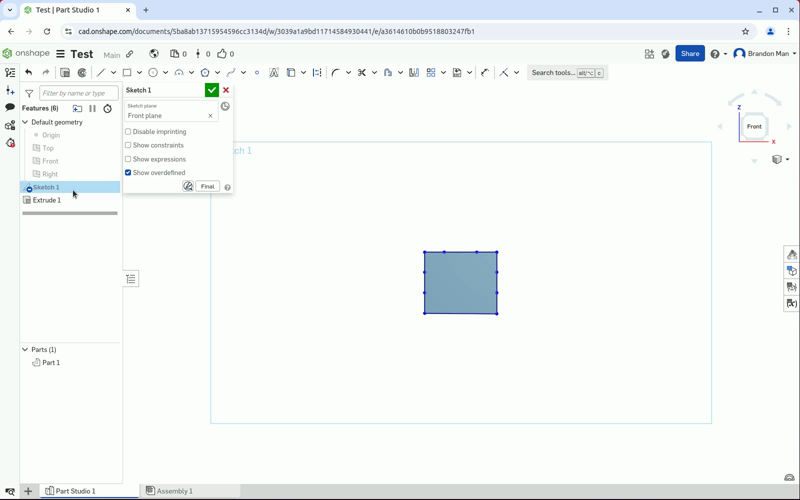
mouse_move(229, 92)
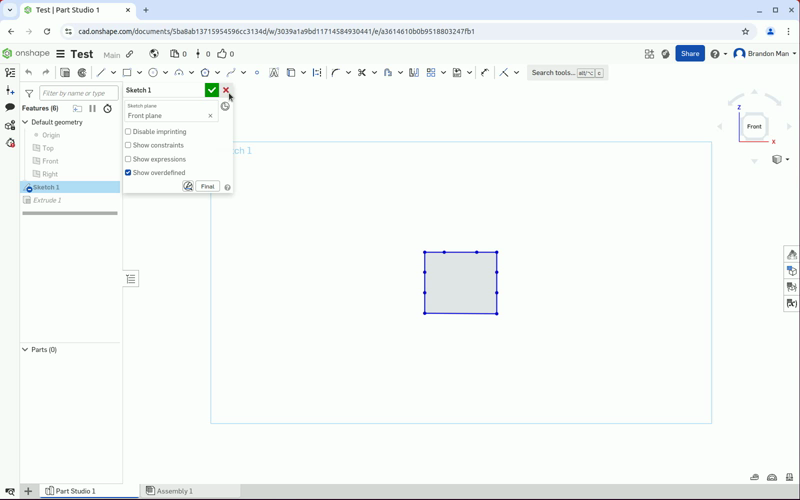
click(229, 92)
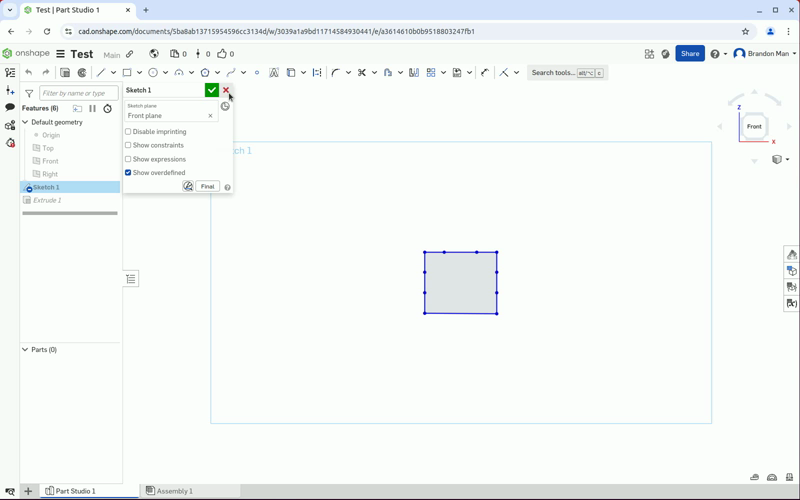
key(shift+s)
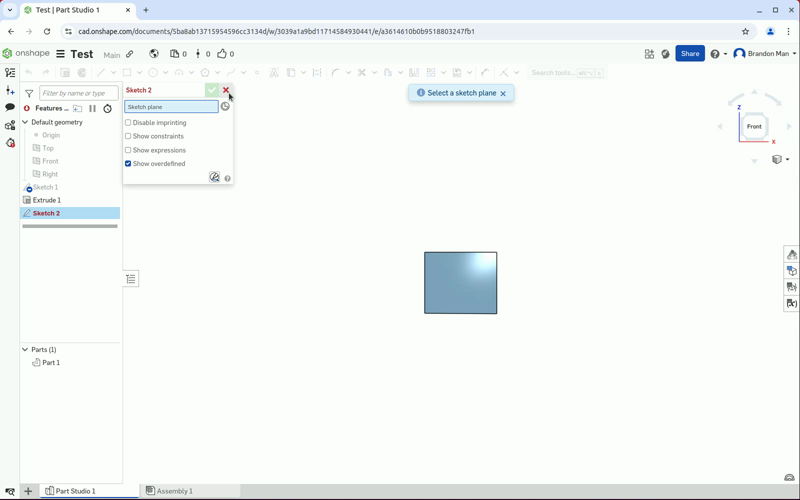
mouse_move(73, 163)
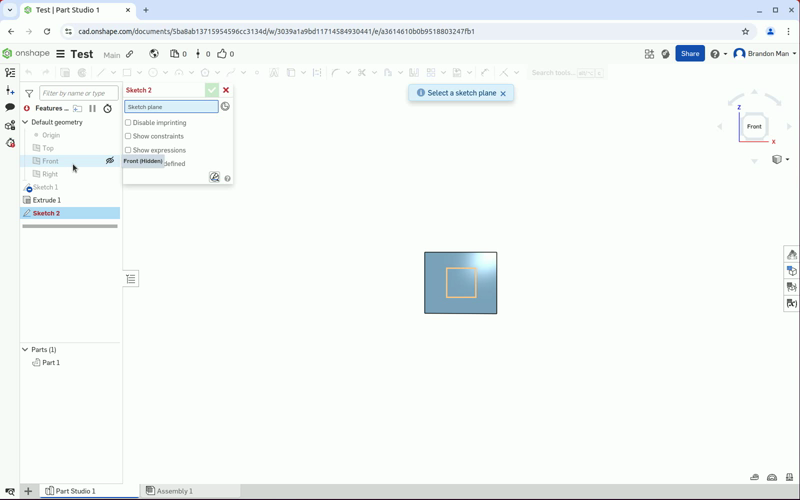
click(73, 163)
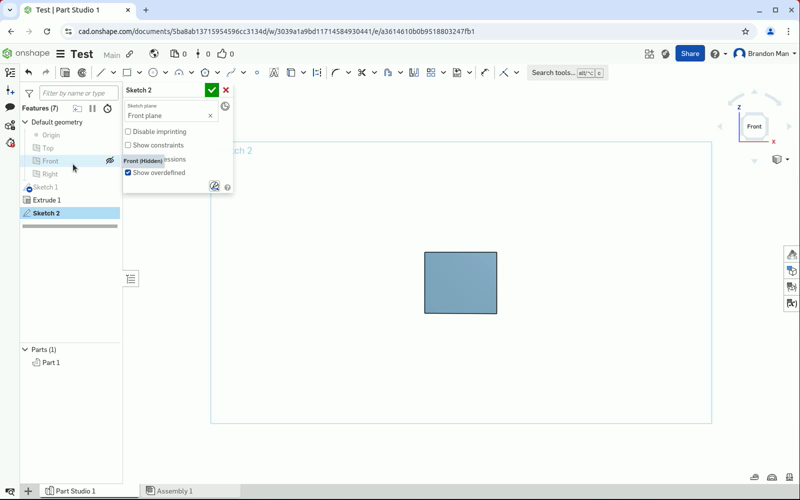
mouse_move(73, 352)
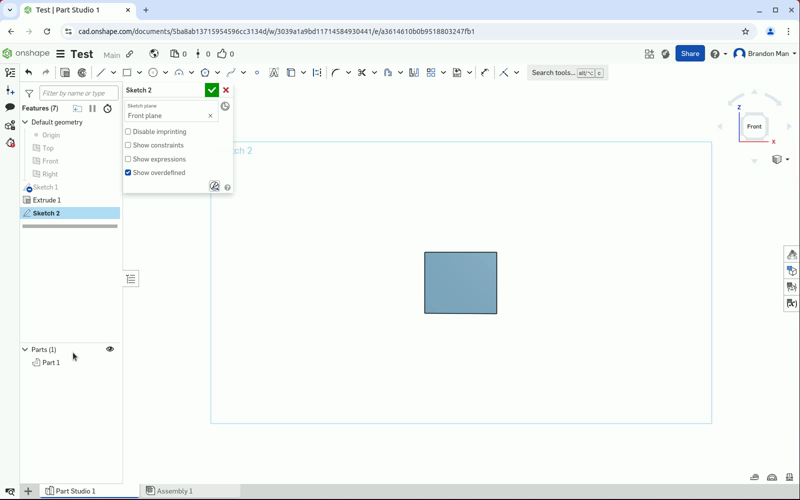
key(y)
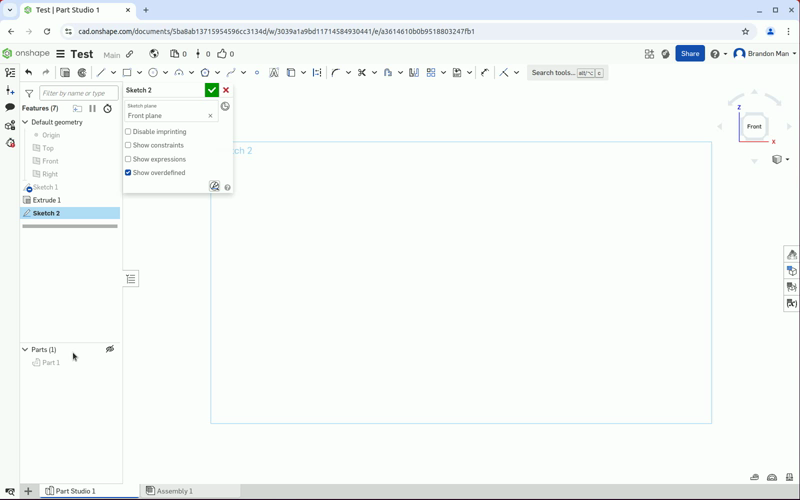
key(l)
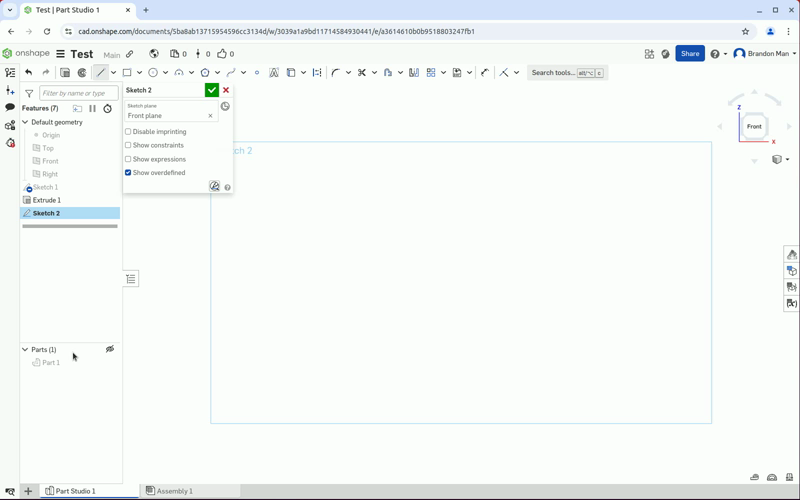
key_down(shift)
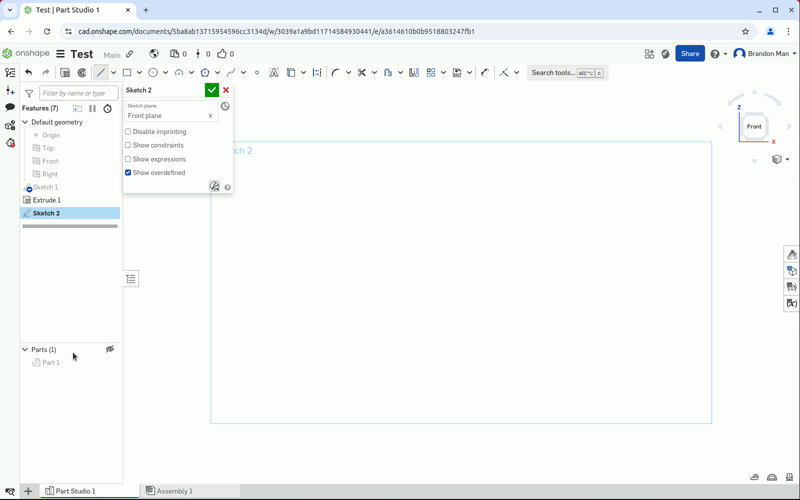
mouse_move(444, 252)
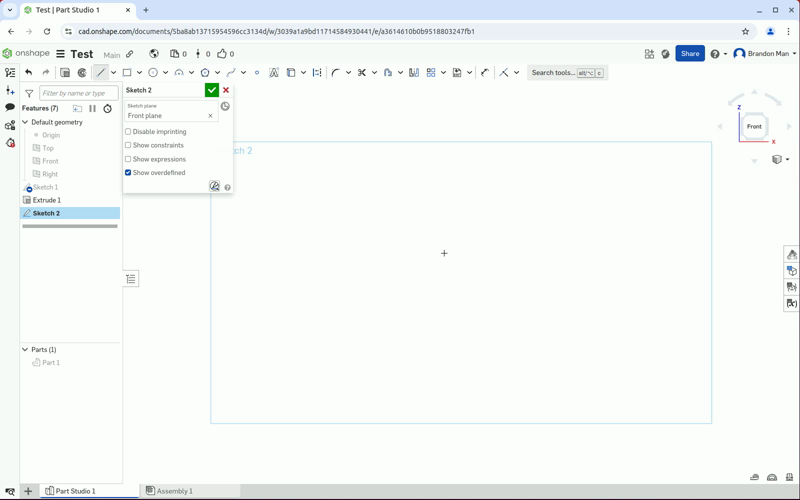
click(444, 252)
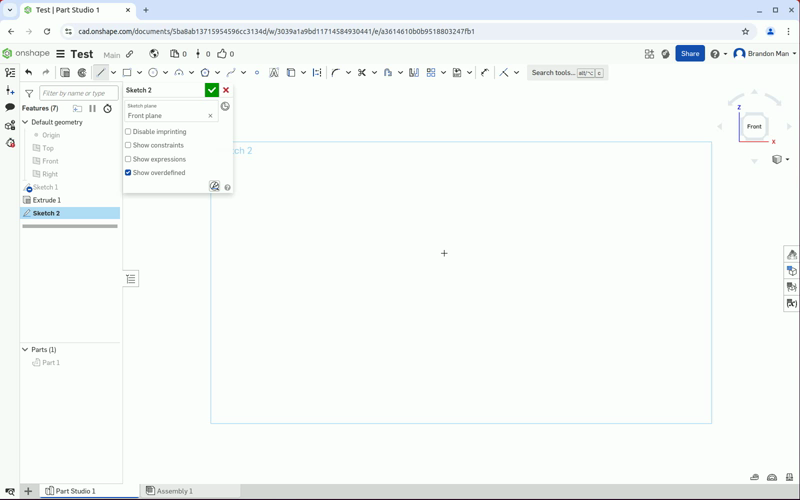
key_up(shift)
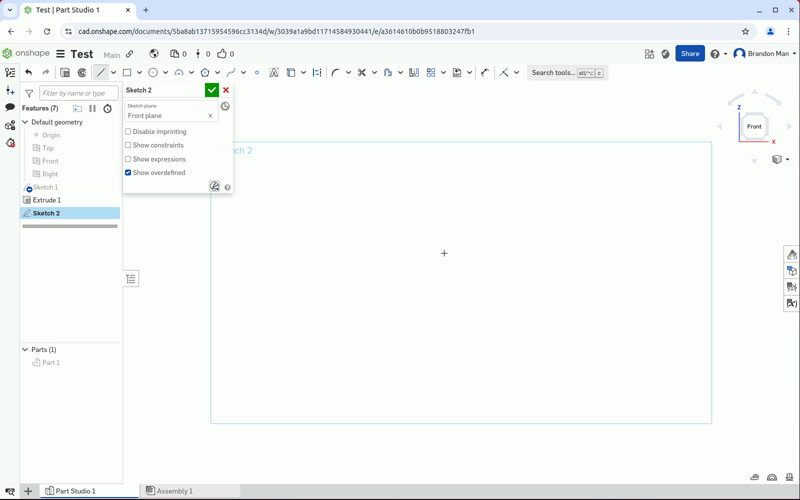
key_down(shift)
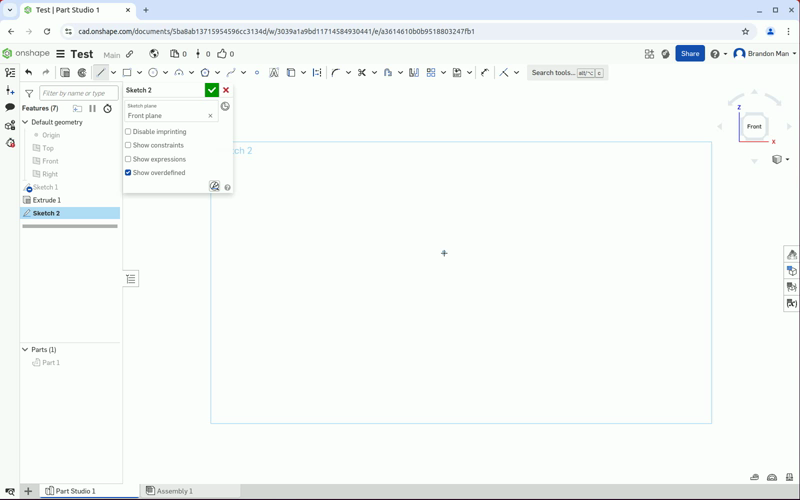
mouse_move(474, 252)
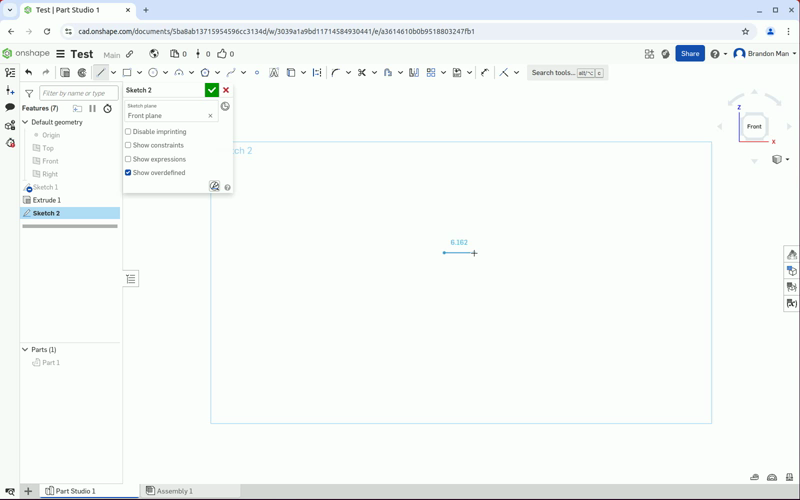
mouse_move(477, 252)
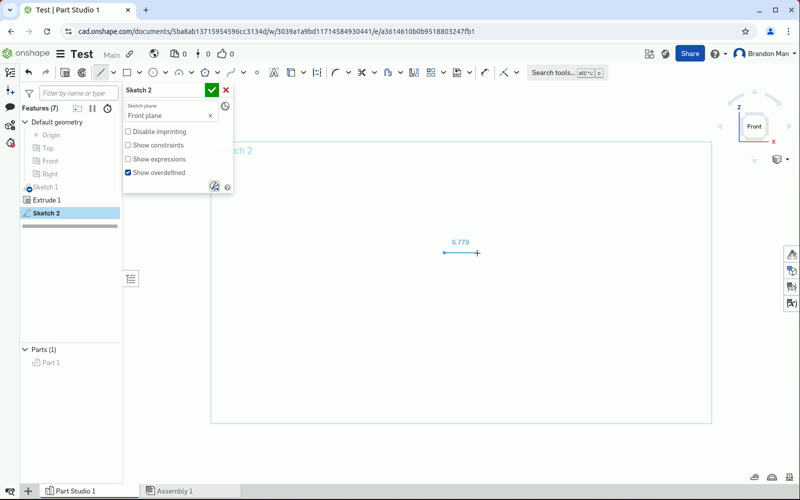
click(477, 252)
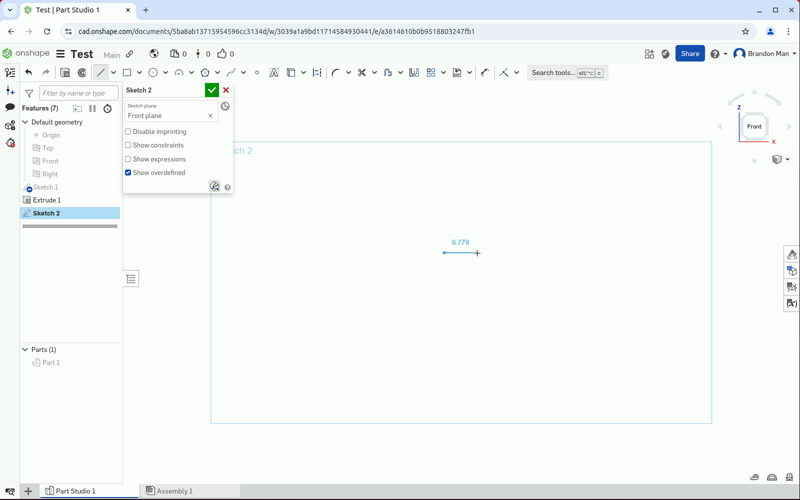
key_up(shift)
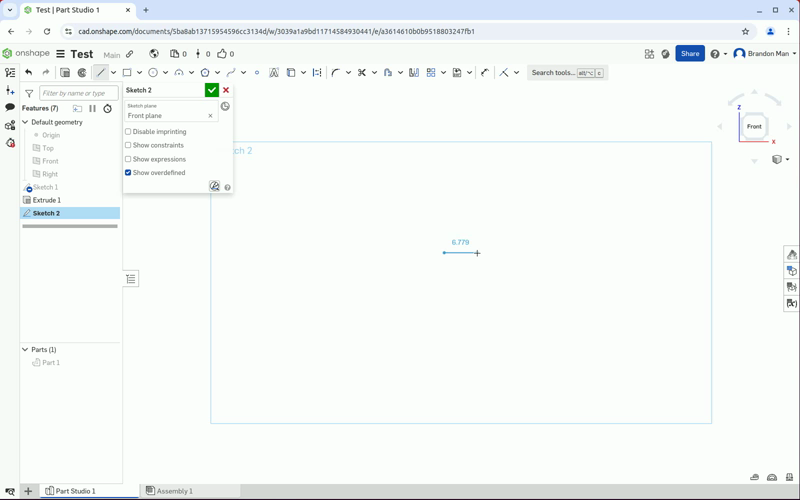
key_down(shift)
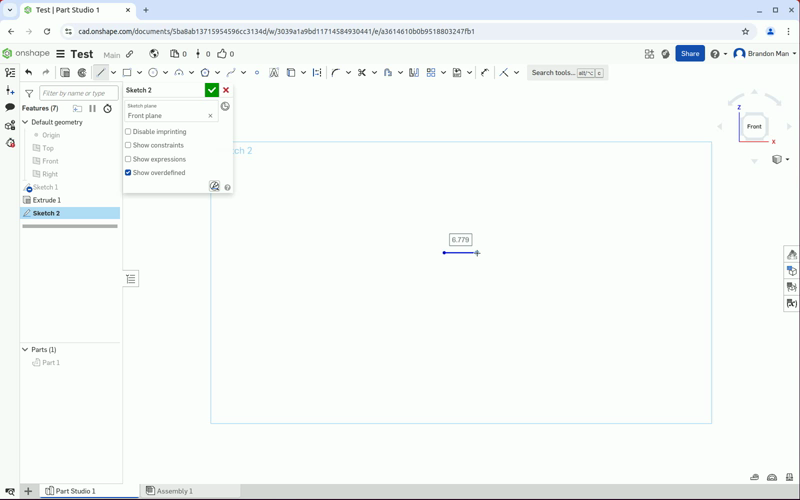
mouse_move(477, 170)
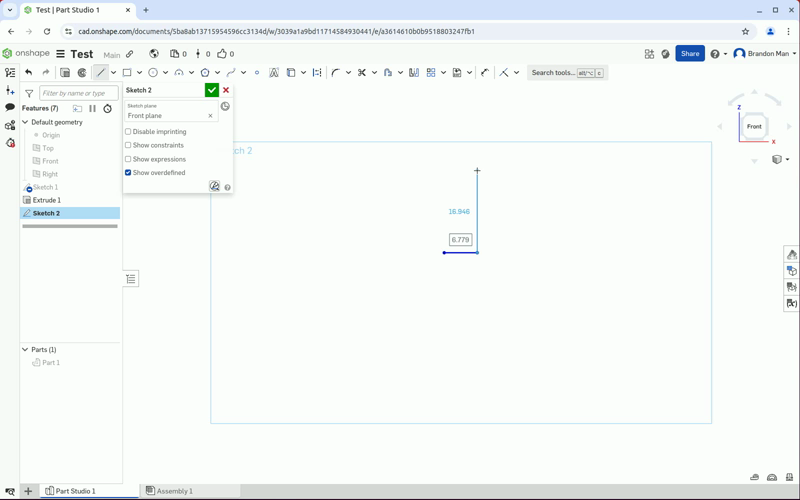
click(477, 170)
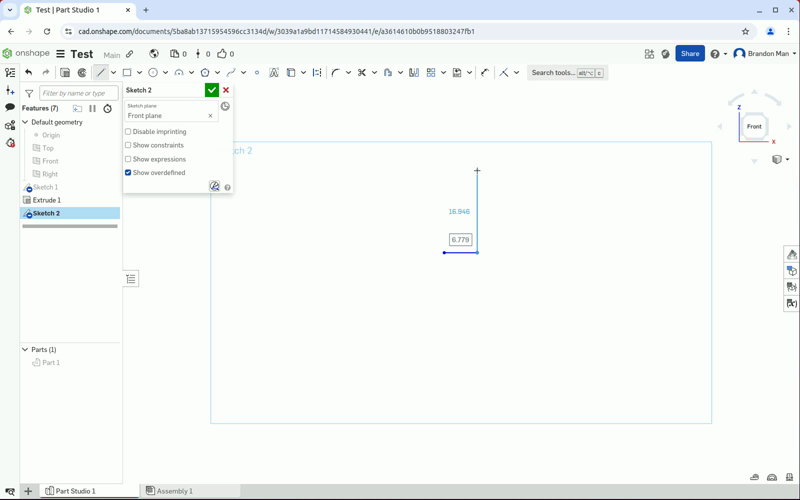
key_up(shift)
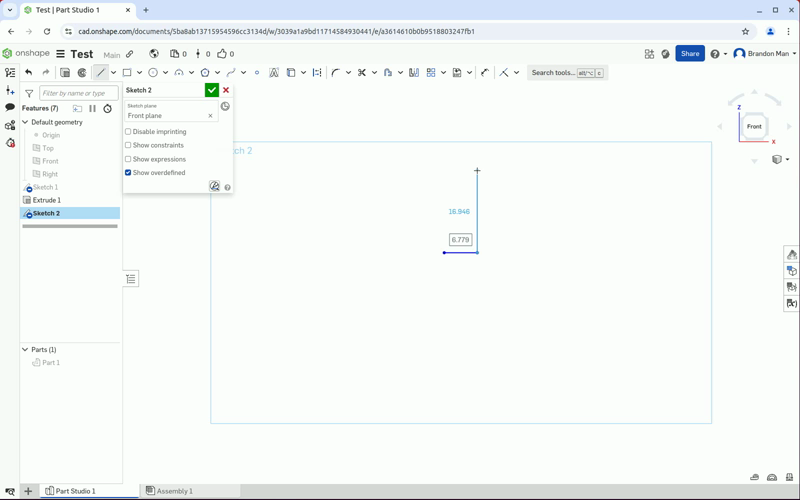
key_down(shift)
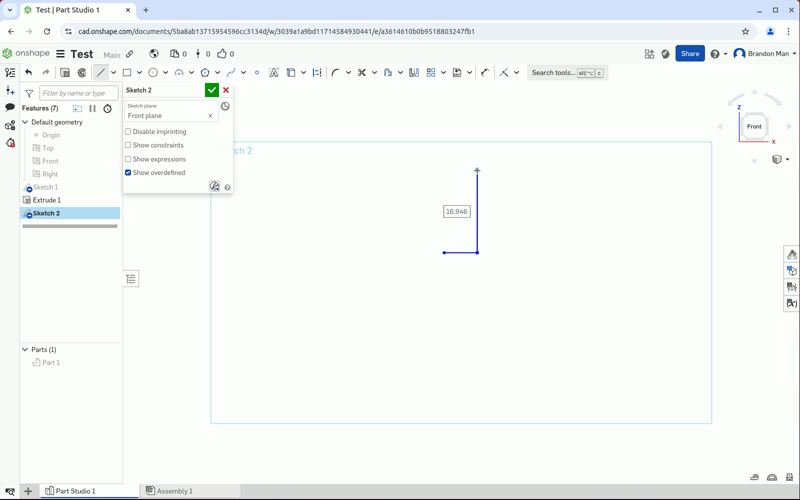
mouse_move(507, 170)
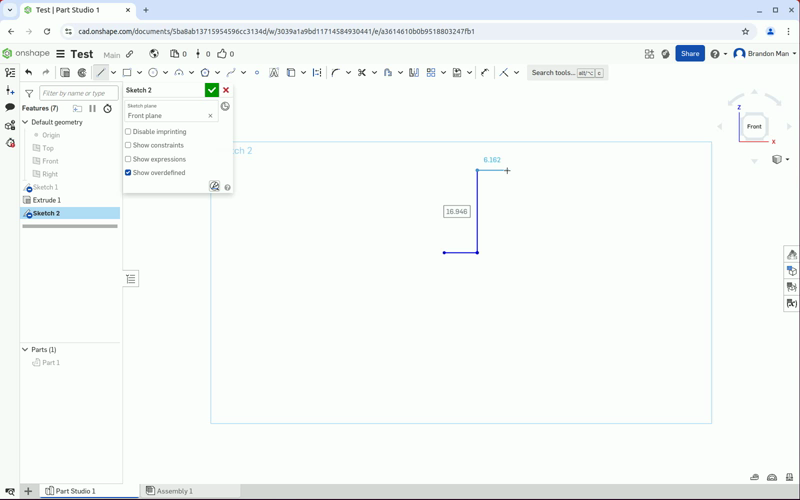
mouse_move(444, 170)
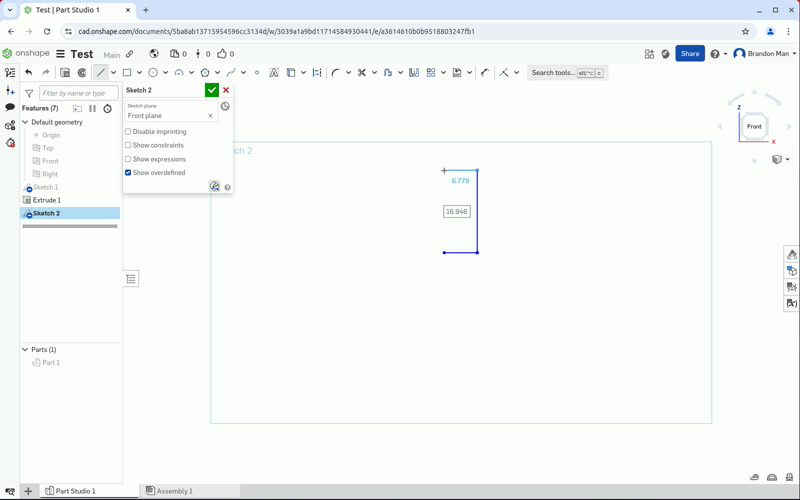
click(444, 170)
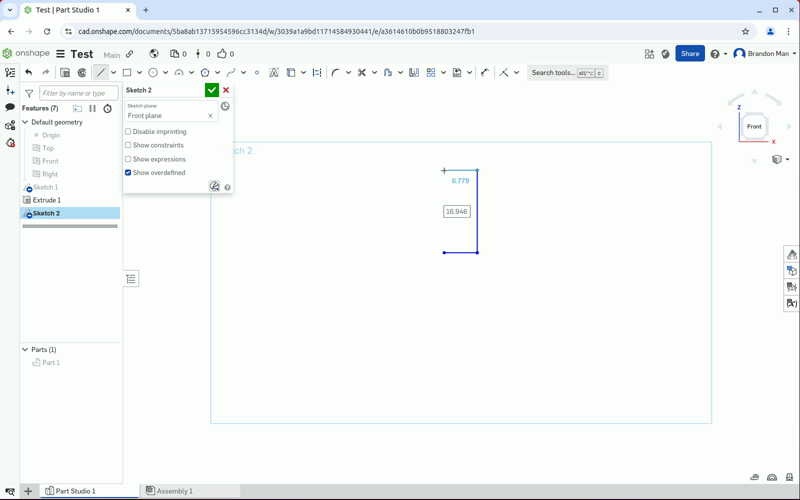
key_up(shift)
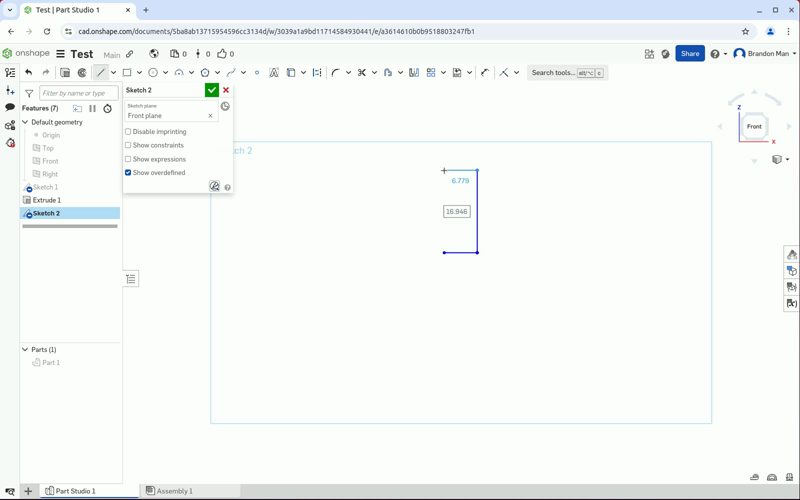
key_down(shift)
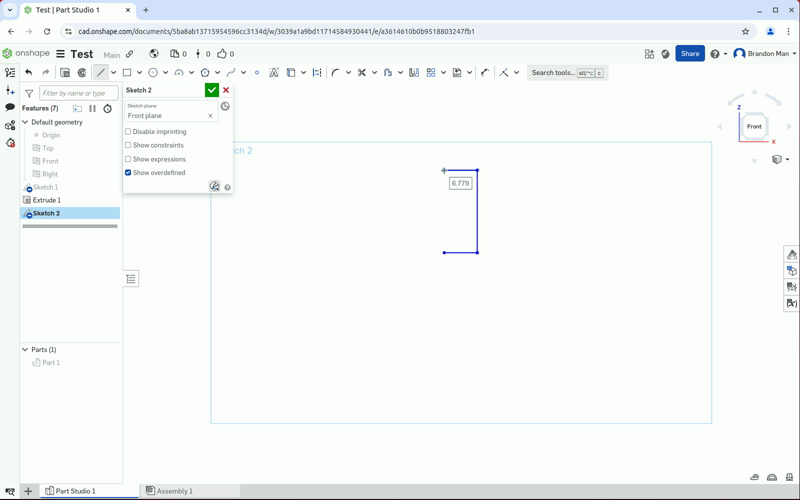
mouse_move(444, 252)
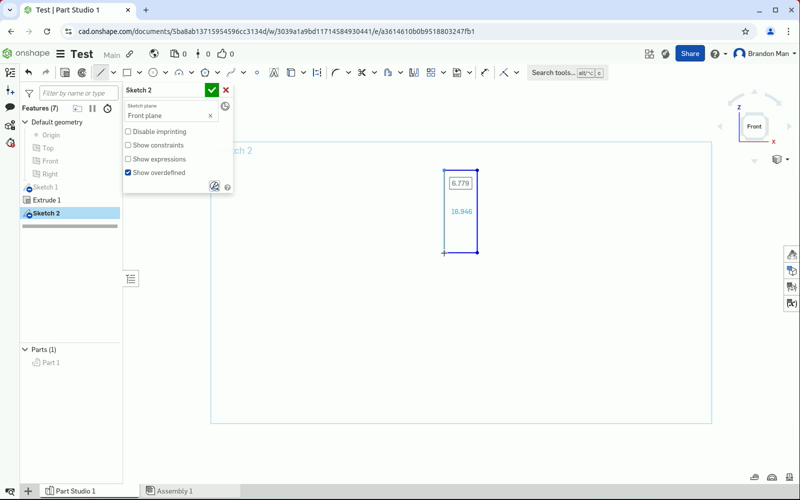
key_up(shift)
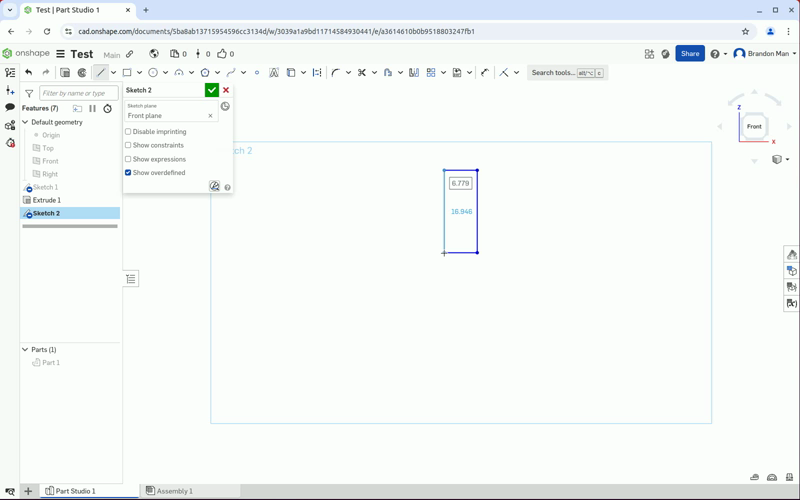
click(444, 252)
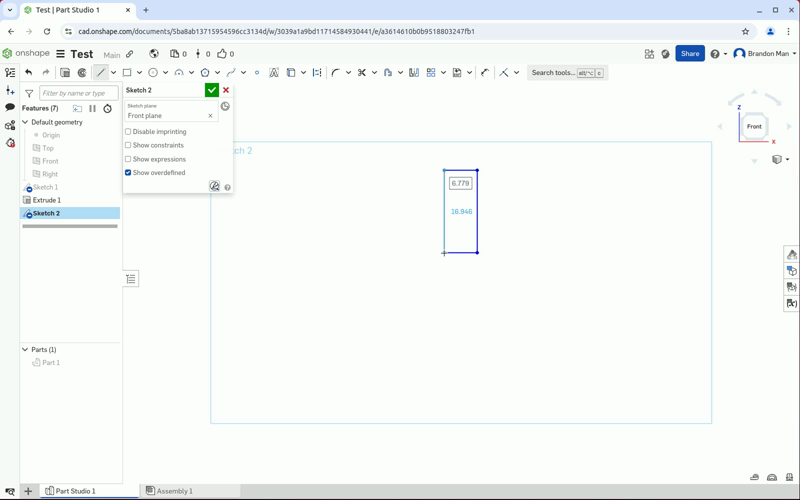
key(esc)
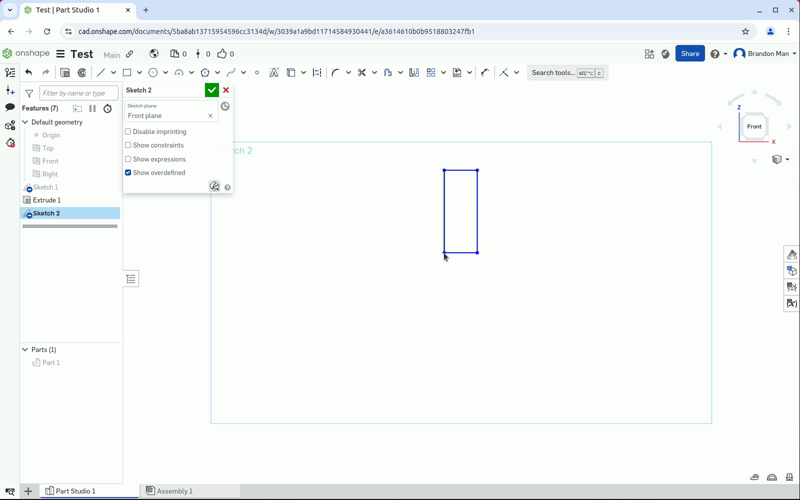
mouse_move(471, 233)
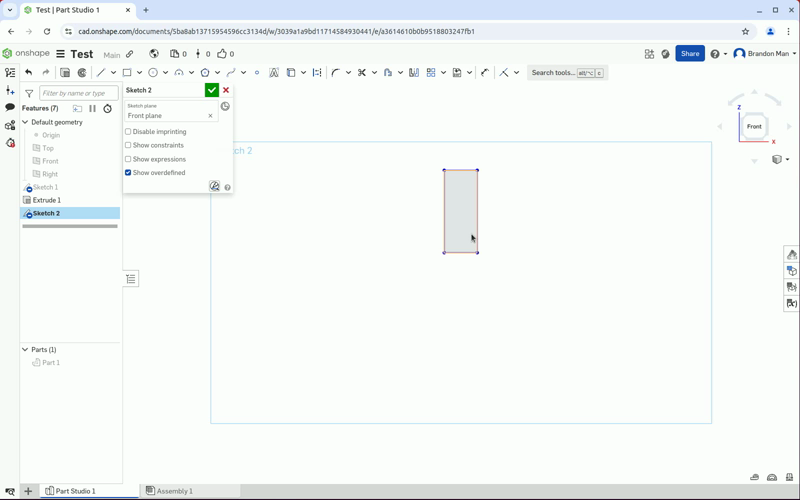
click(471, 233)
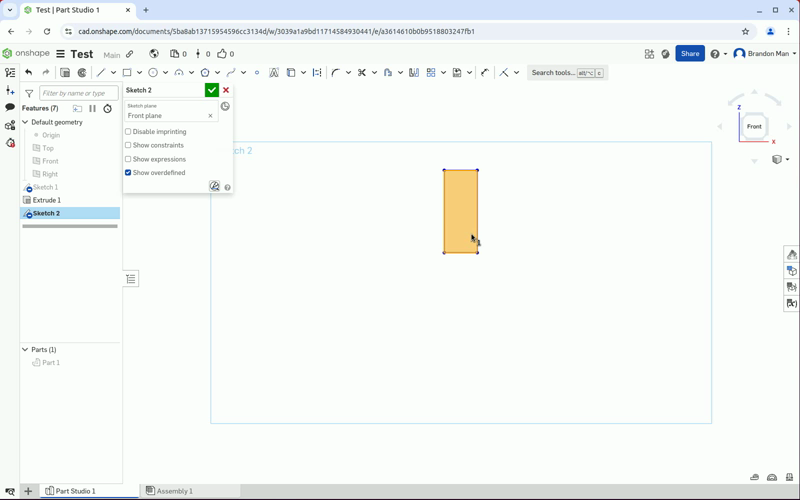
mouse_move(73, 352)
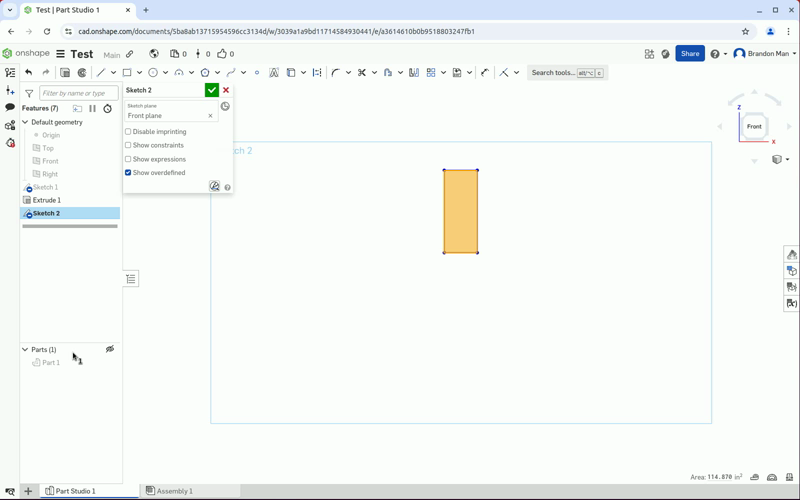
key(shift+y)
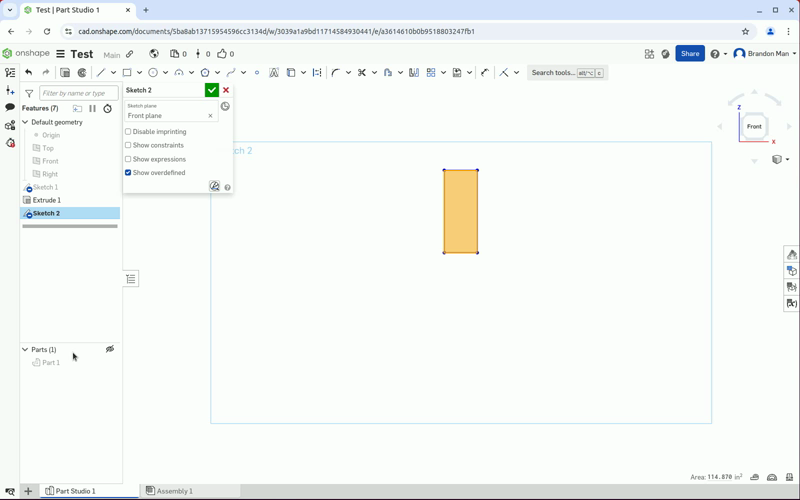
key(shift+e)
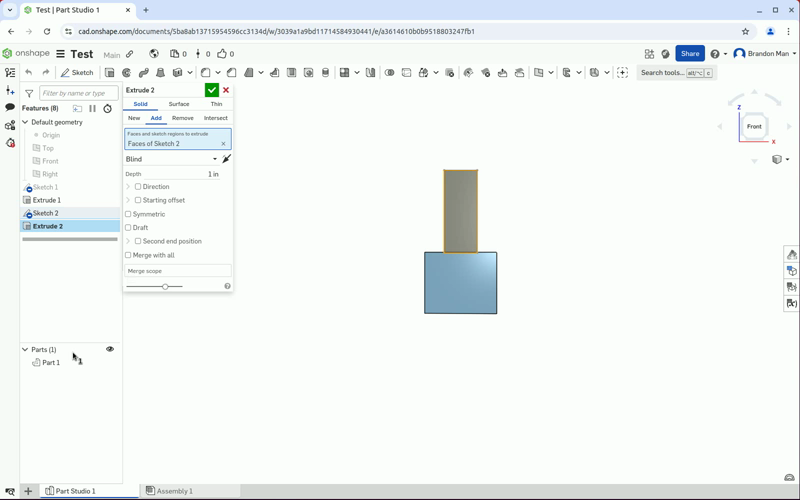
mouse_move(143, 106)
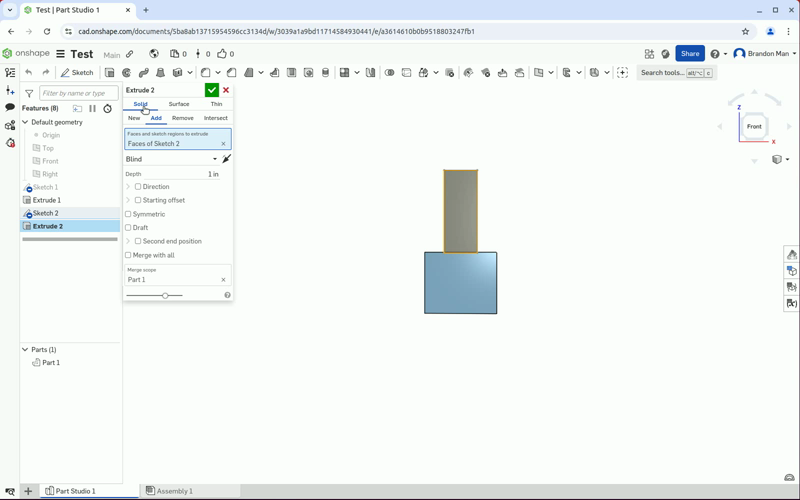
click(143, 106)
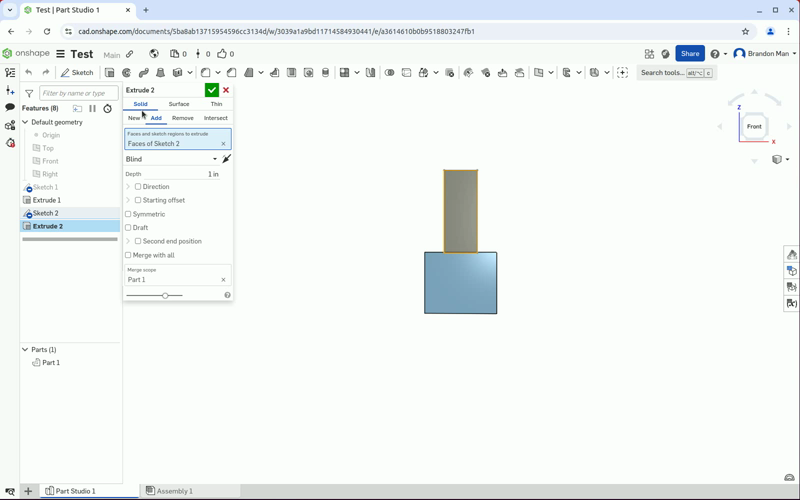
mouse_move(137, 120)
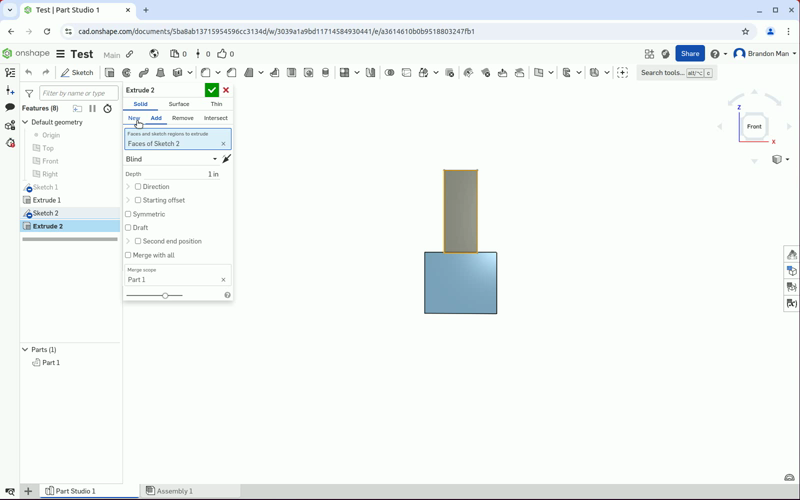
click(137, 120)
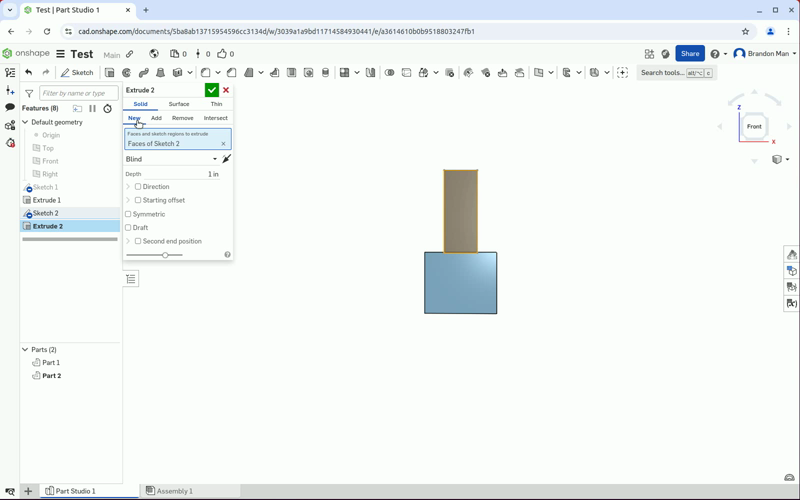
key(tab, 4)
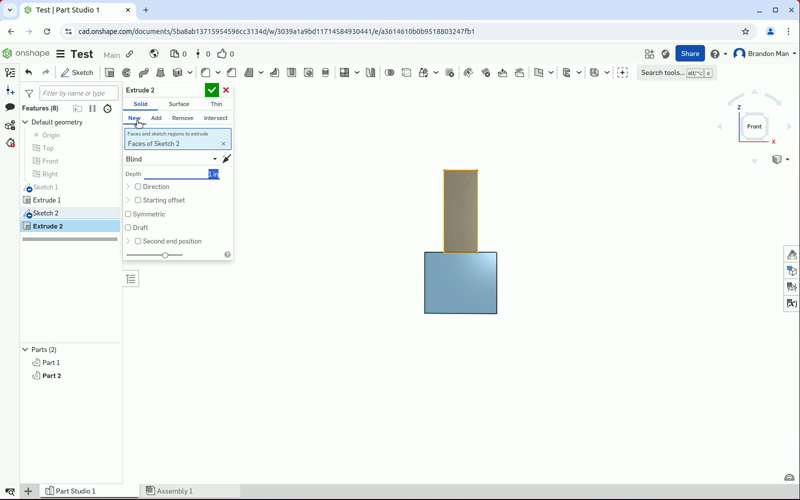
text(5.777)
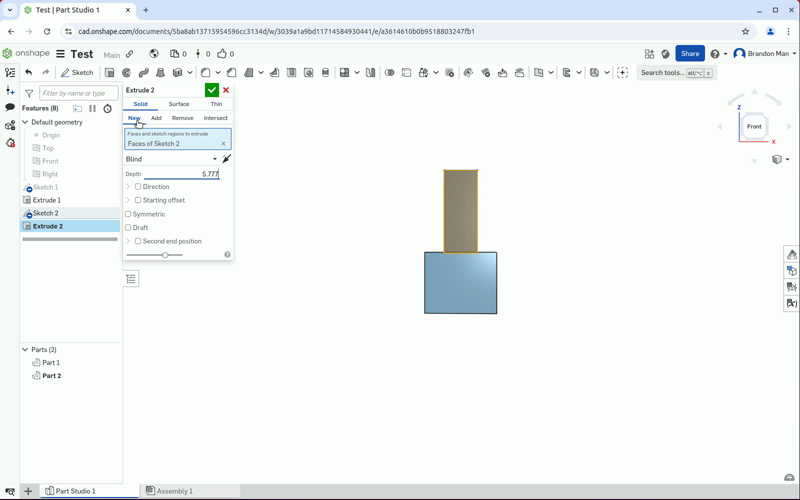
key(enter)
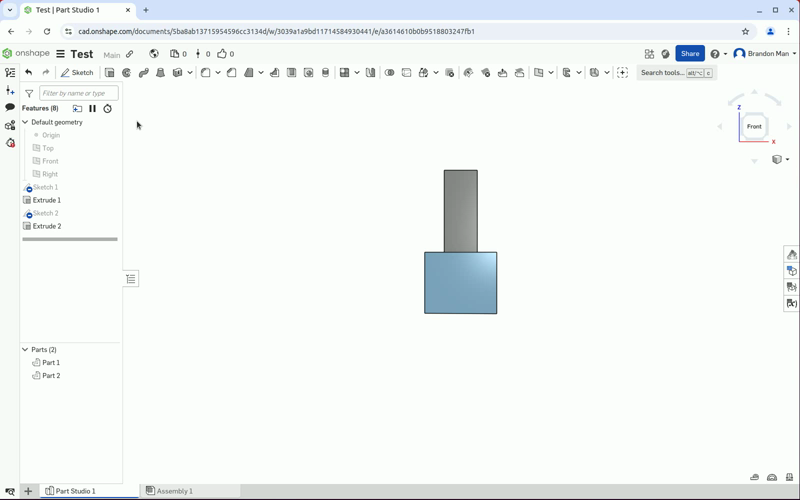
key(shift+h)
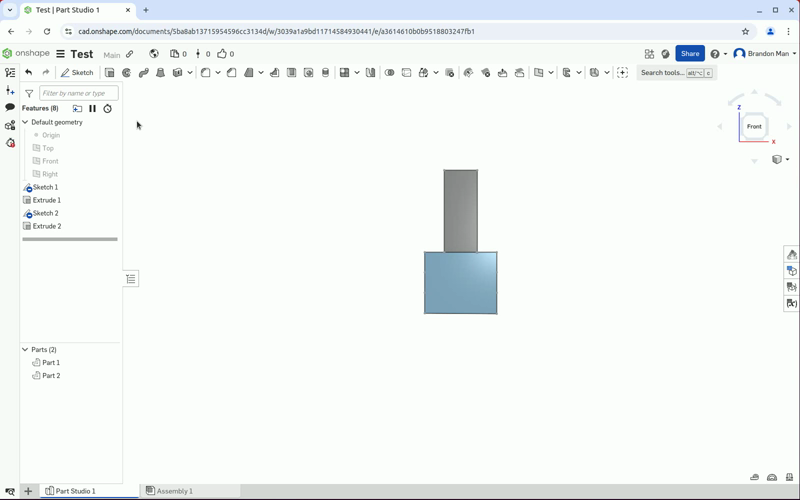
key(shift+h)
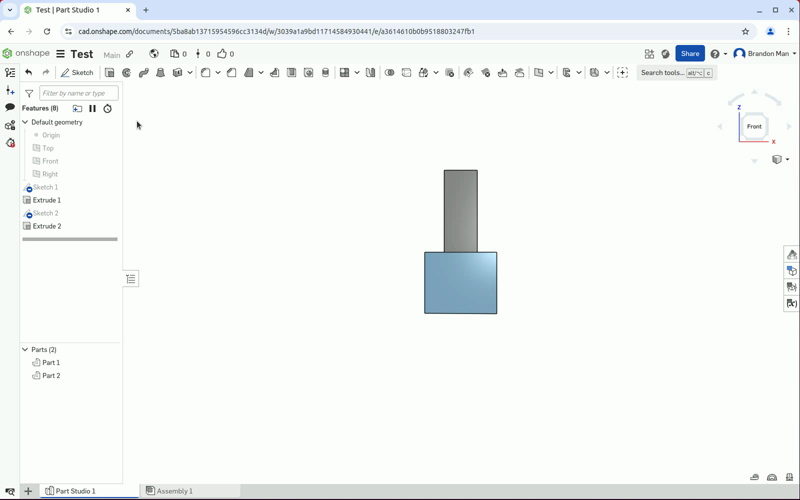
mouse_move(73, 189)
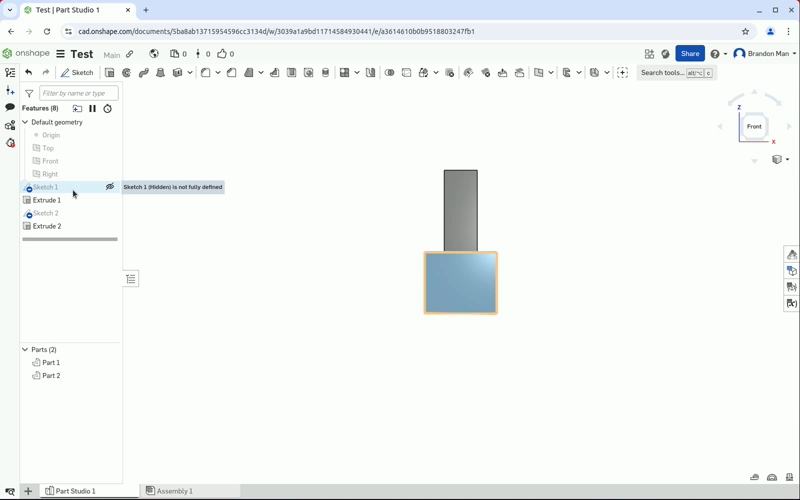
click(73, 189)
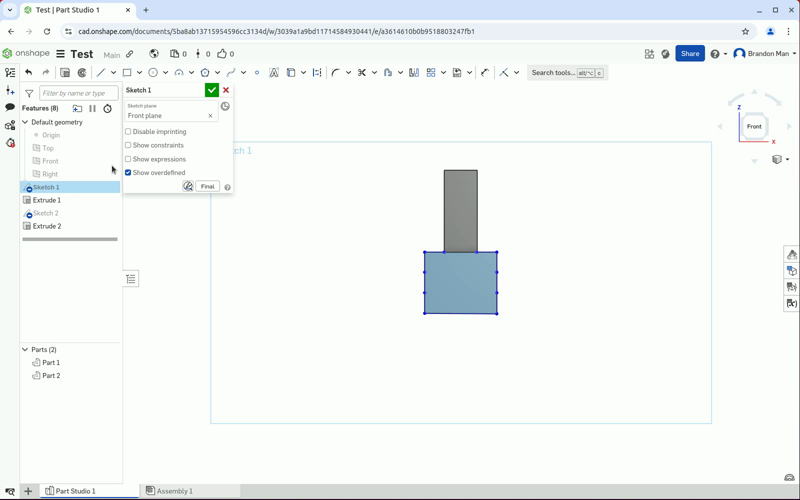
mouse_move(229, 92)
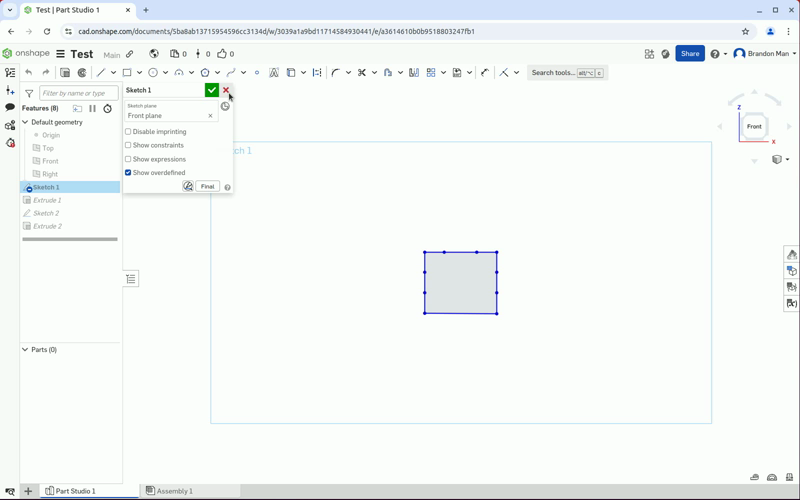
click(229, 92)
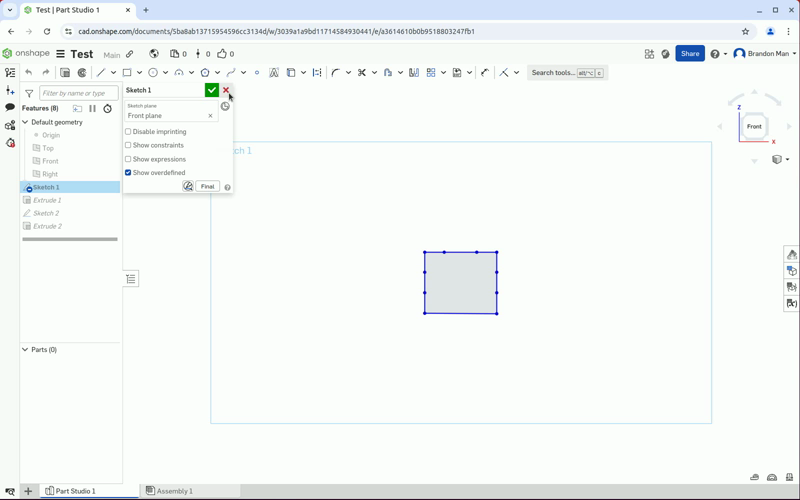
key(shift+s)
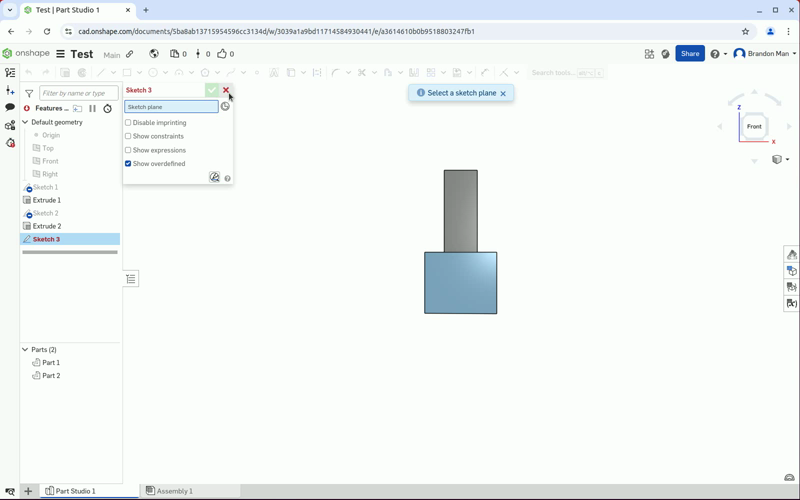
mouse_move(73, 163)
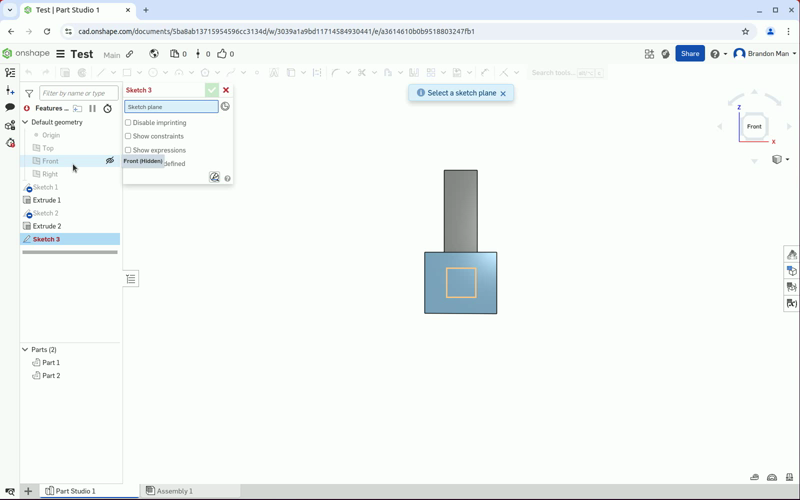
click(73, 163)
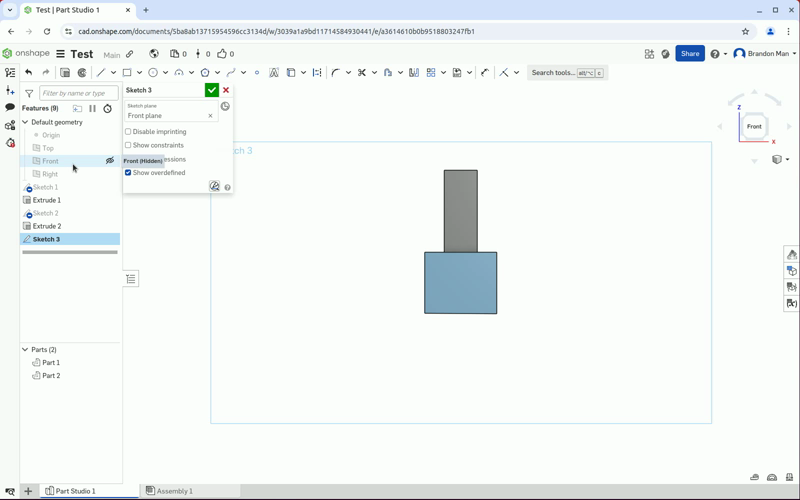
mouse_move(73, 352)
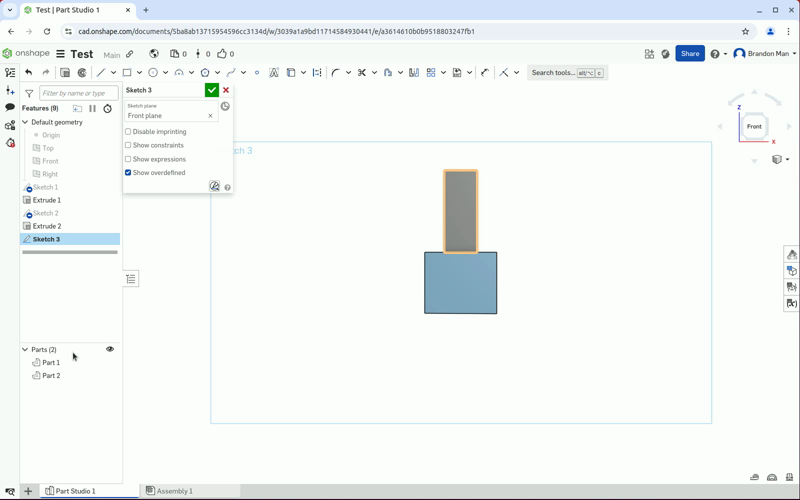
key(y)
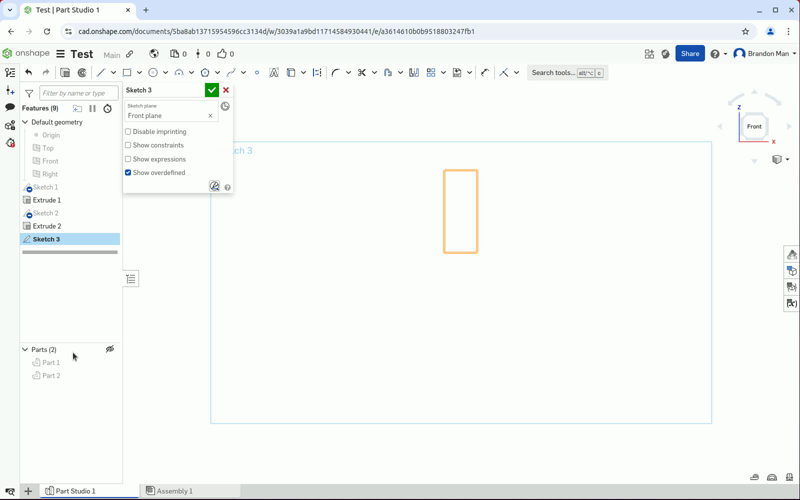
key(l)
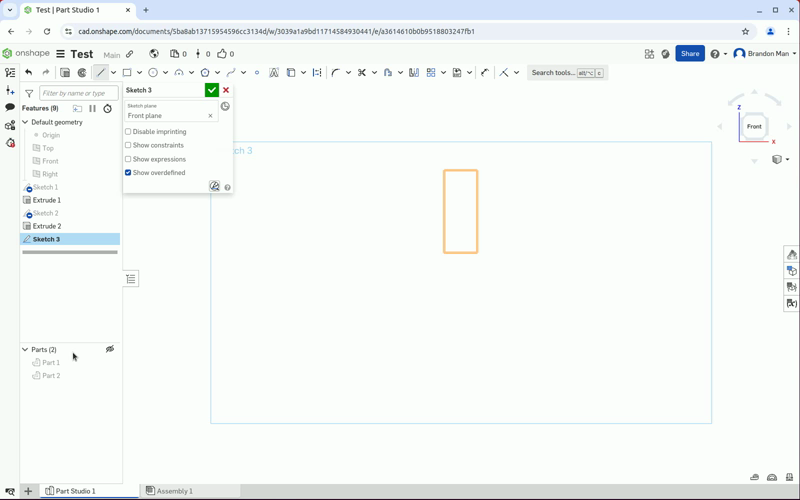
key_down(shift)
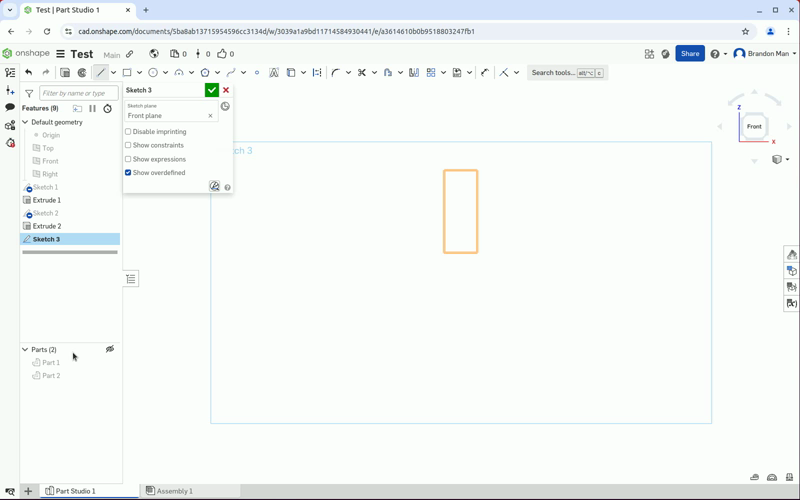
mouse_move(497, 293)
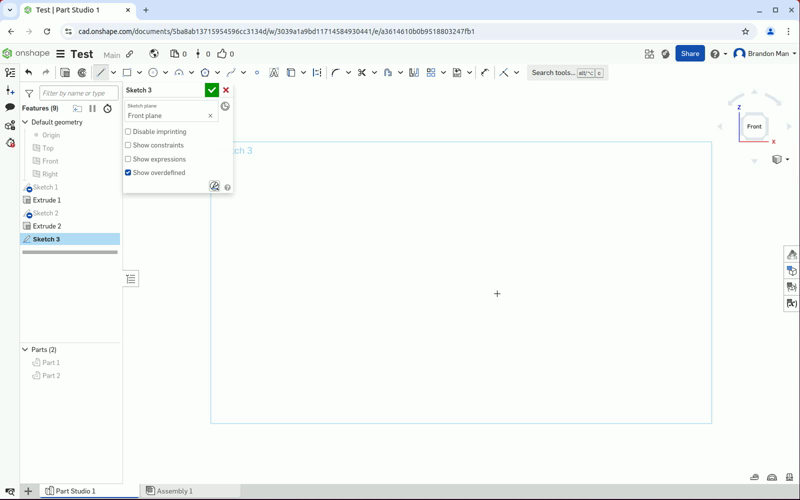
click(497, 293)
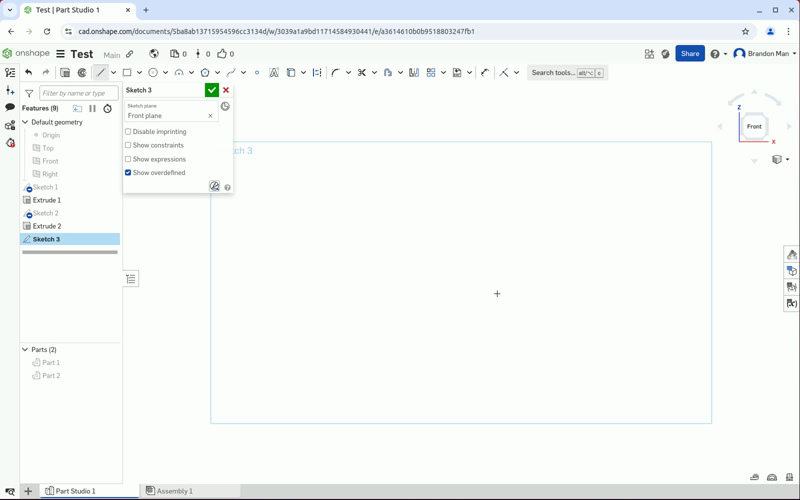
key_up(shift)
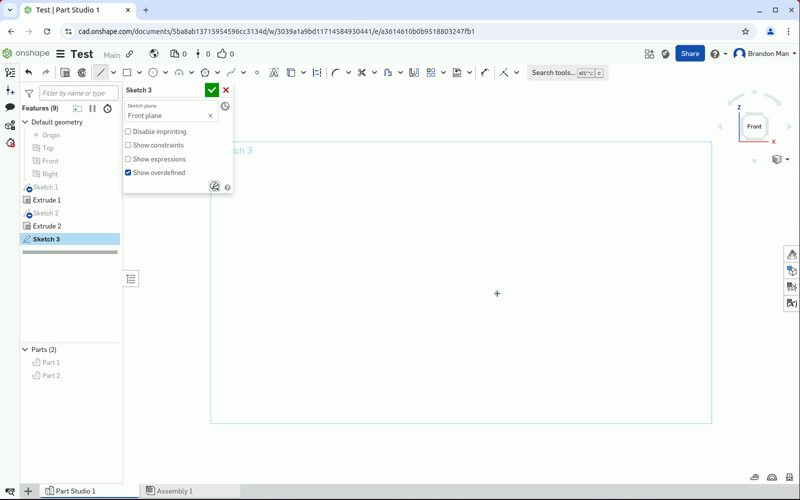
key_down(shift)
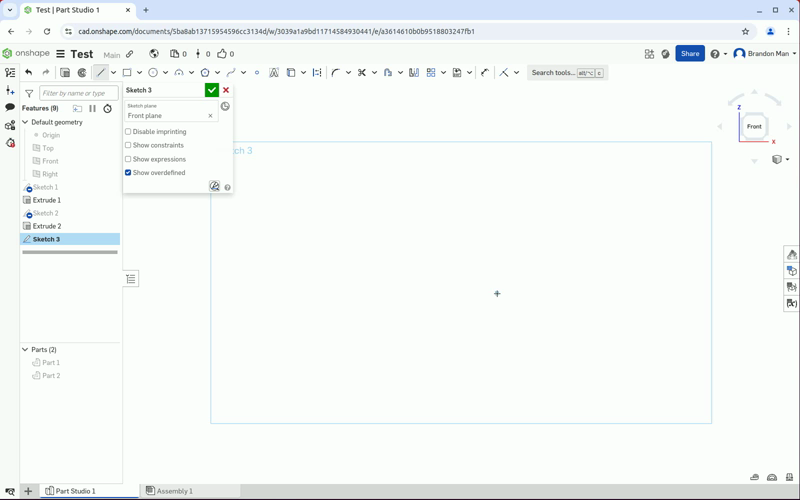
mouse_move(527, 293)
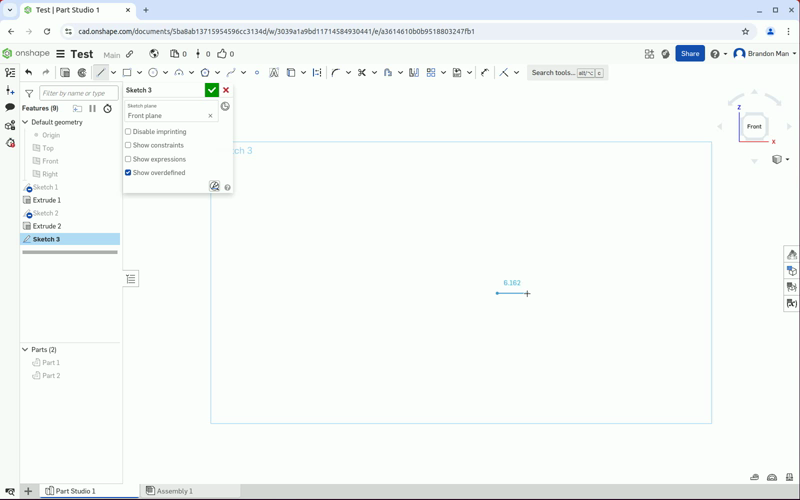
mouse_move(518, 293)
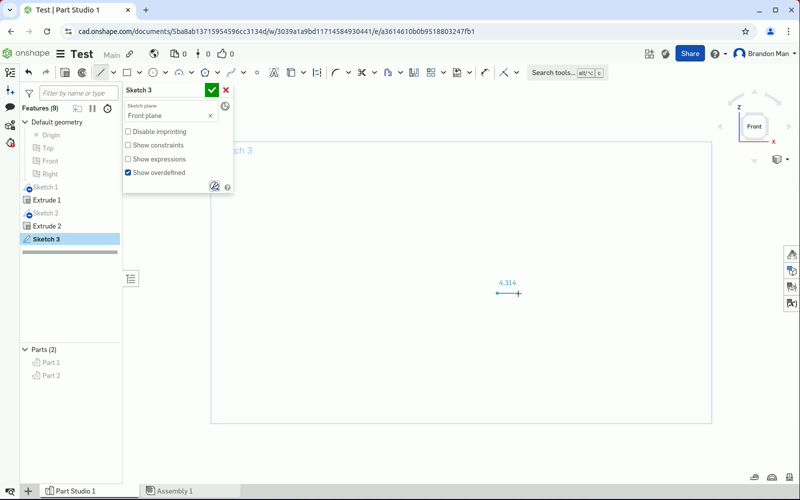
click(518, 293)
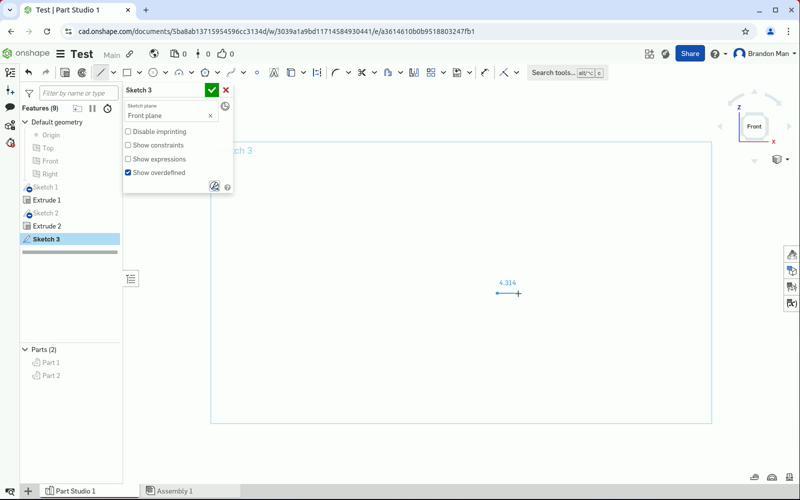
key_up(shift)
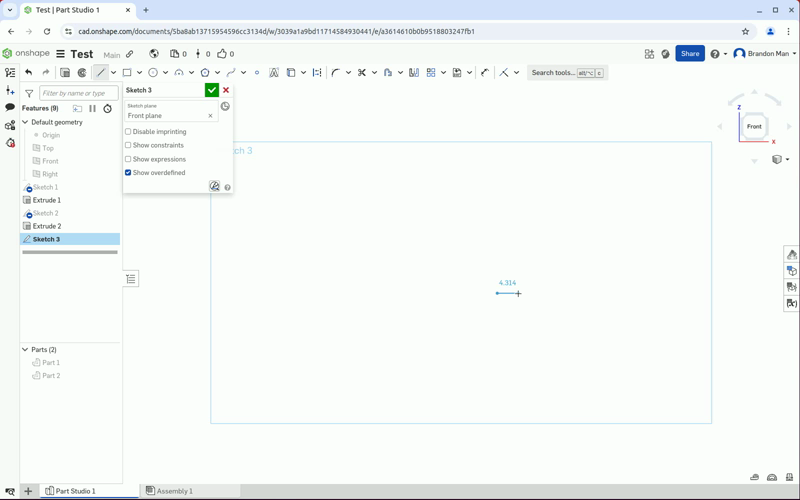
key_down(shift)
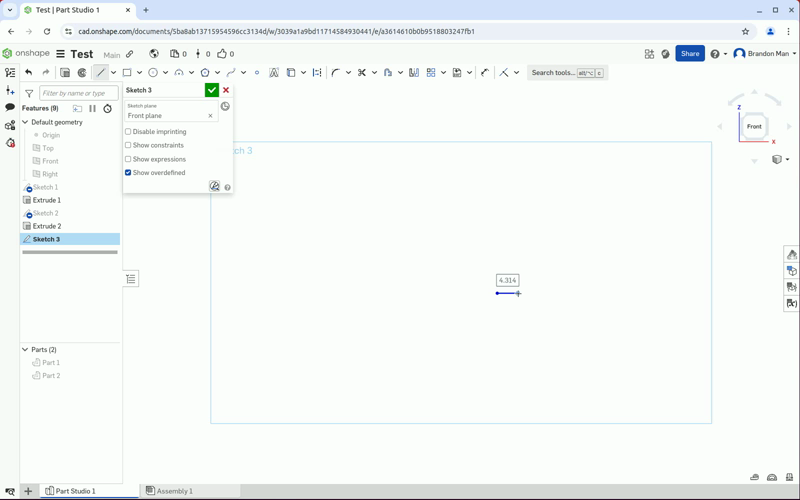
mouse_move(548, 293)
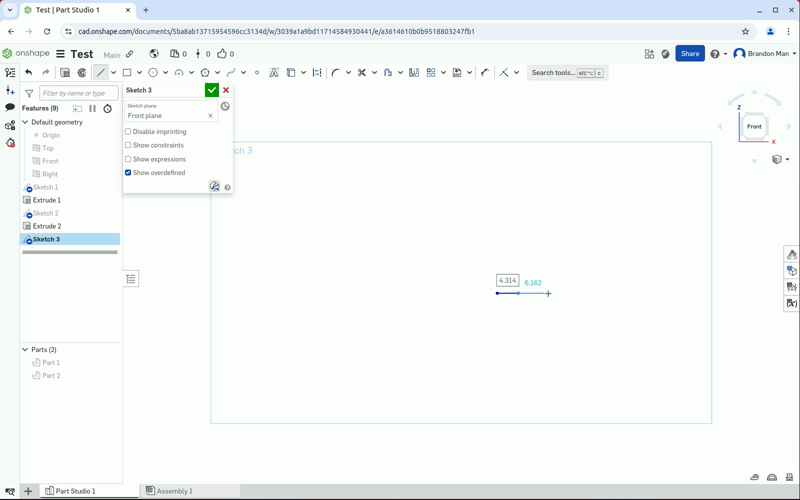
mouse_move(518, 272)
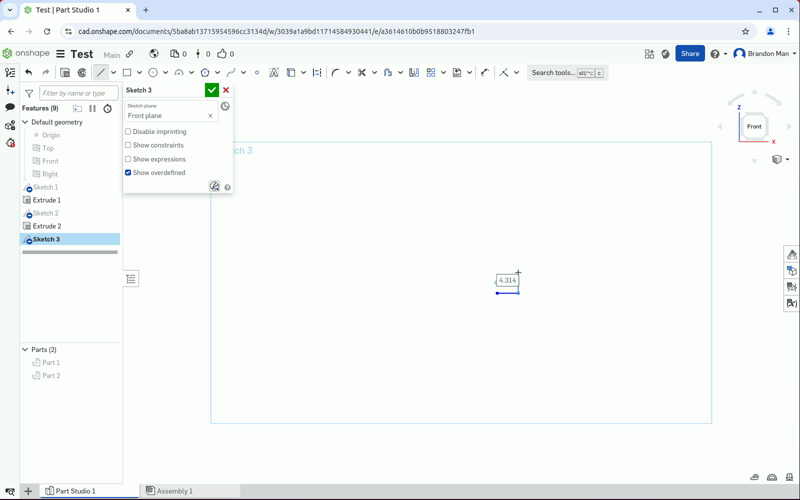
click(518, 272)
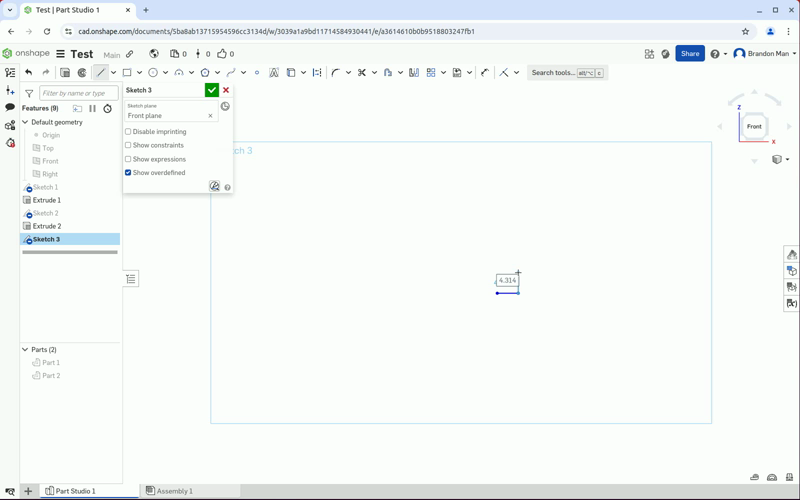
key_up(shift)
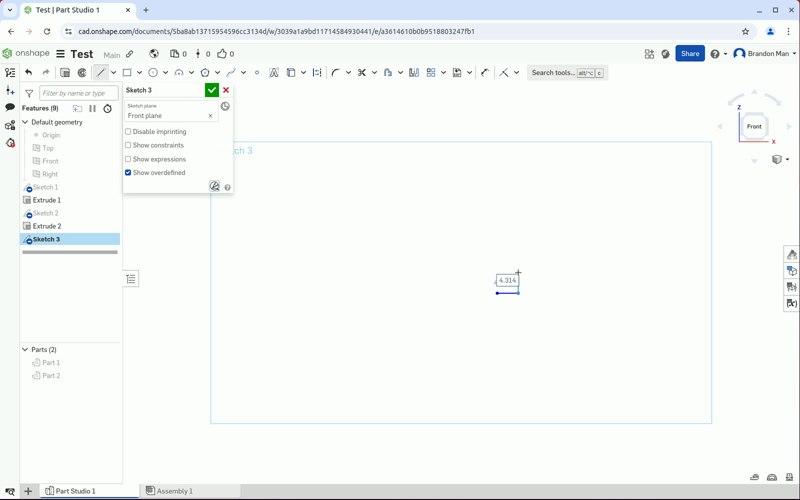
key_down(shift)
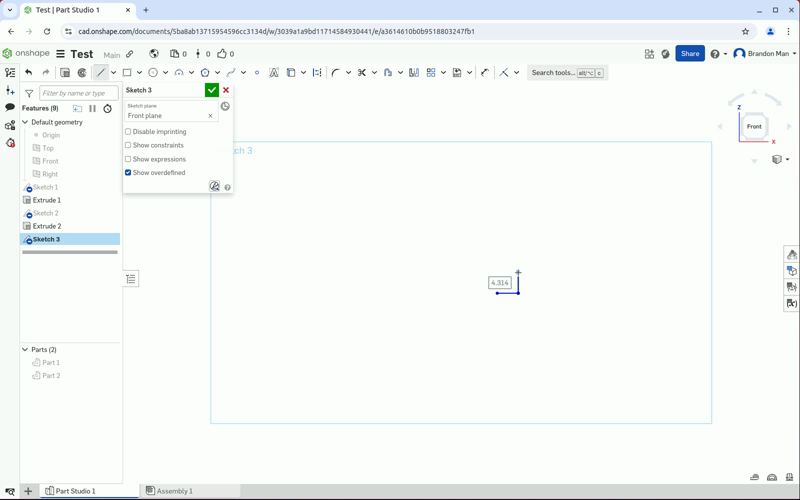
mouse_move(548, 272)
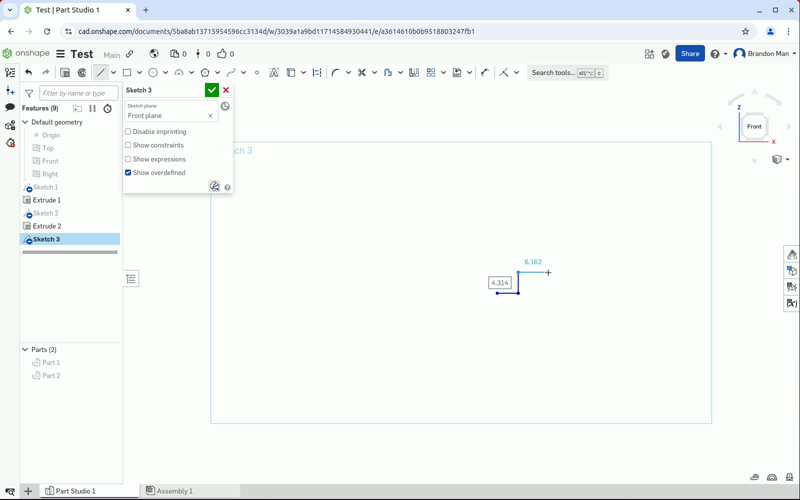
mouse_move(497, 272)
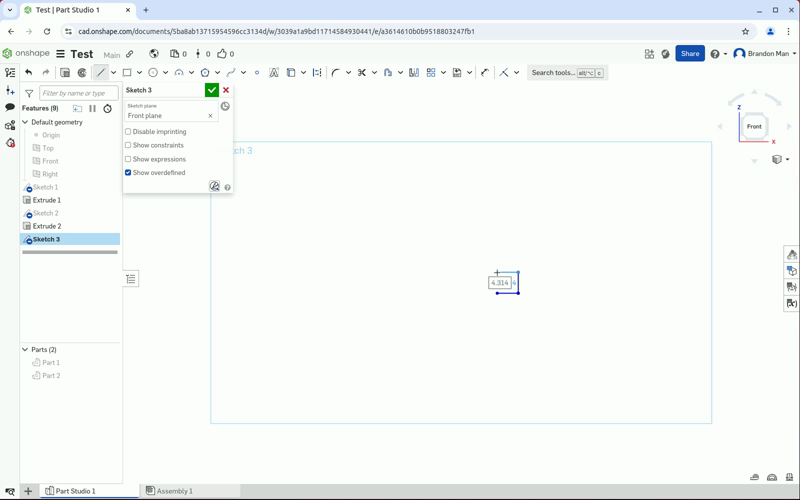
click(497, 272)
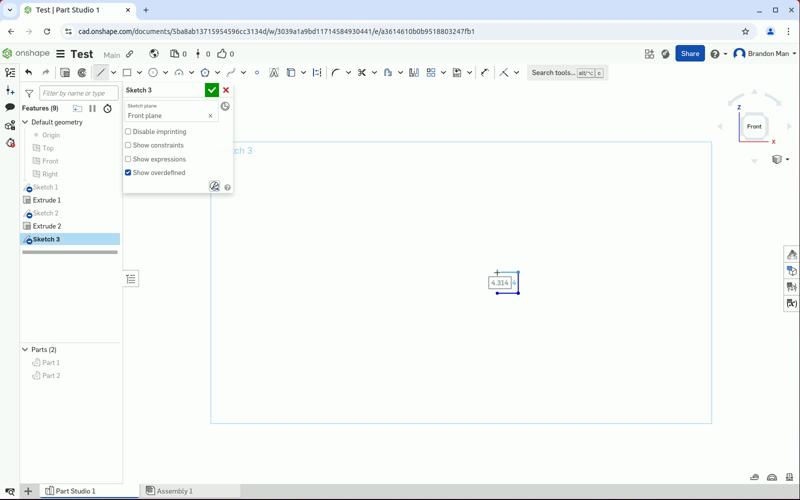
key_up(shift)
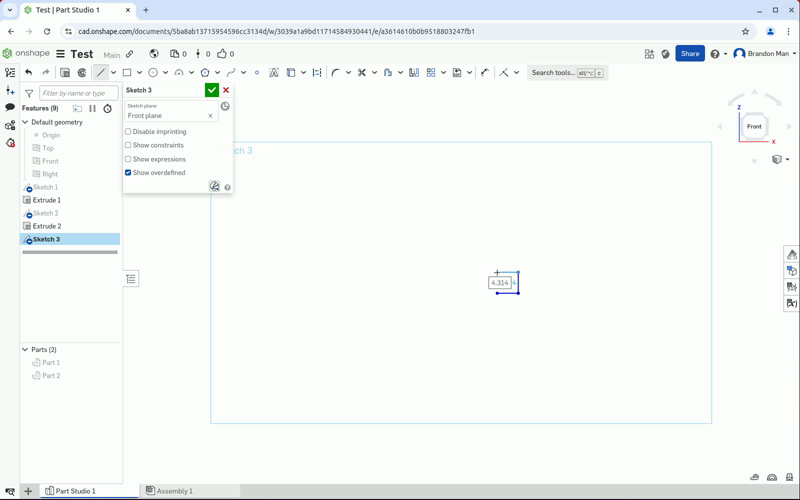
mouse_move(527, 272)
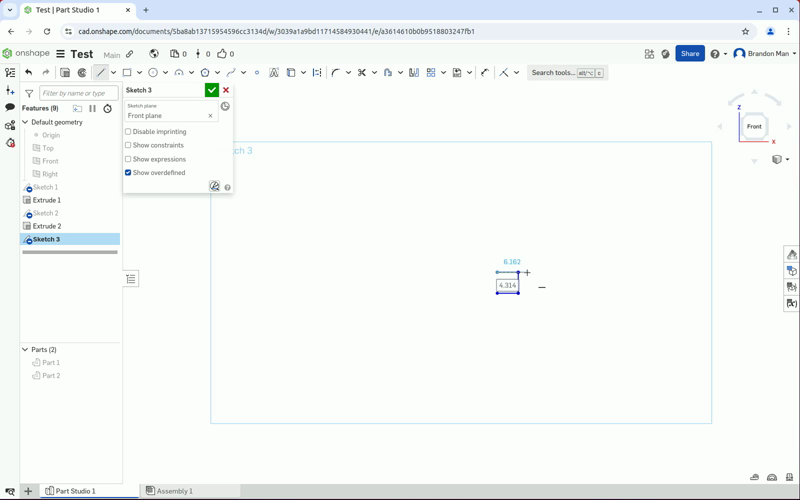
key_down(shift)
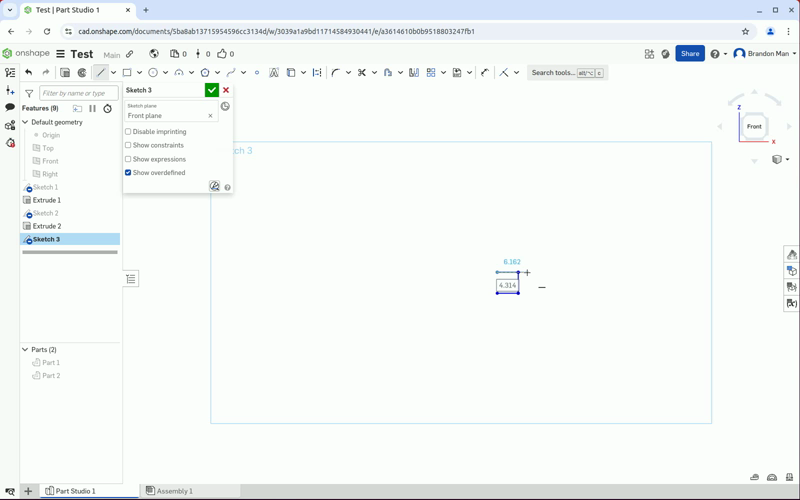
mouse_move(497, 293)
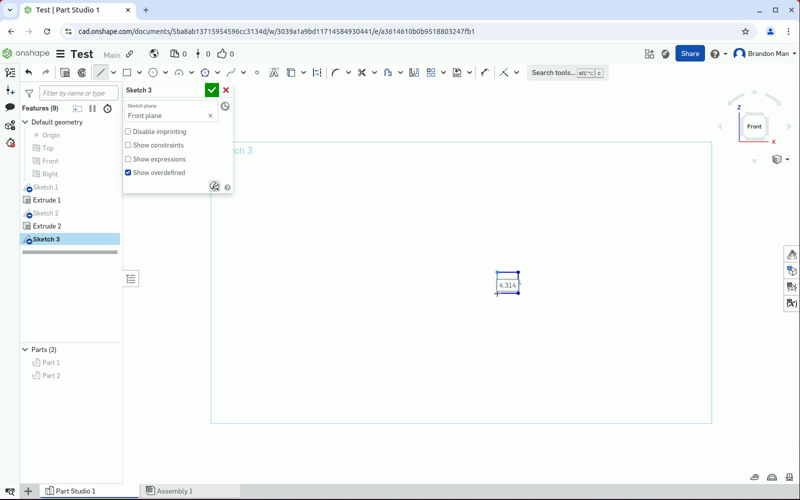
key_up(shift)
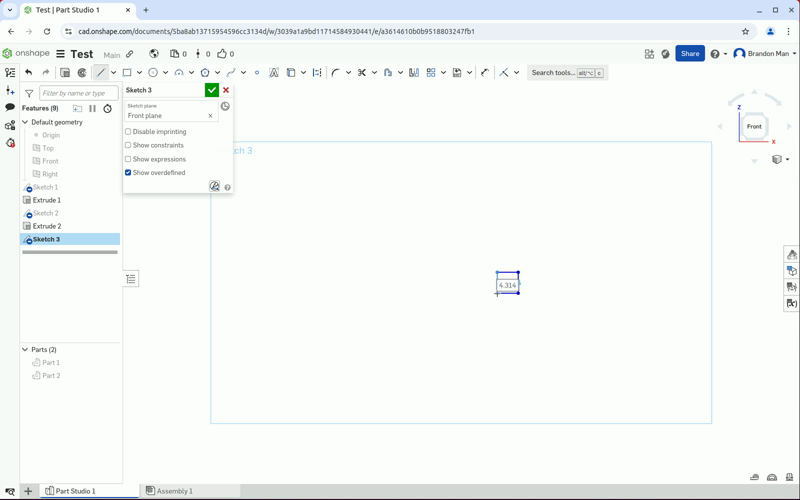
click(497, 293)
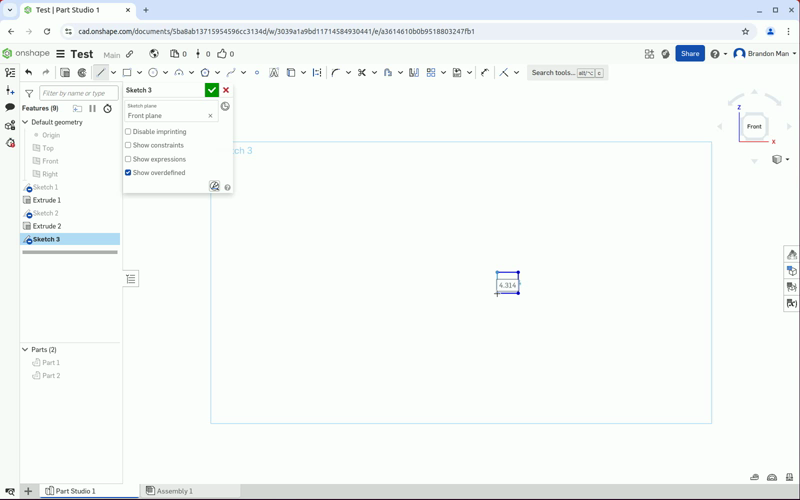
key(esc)
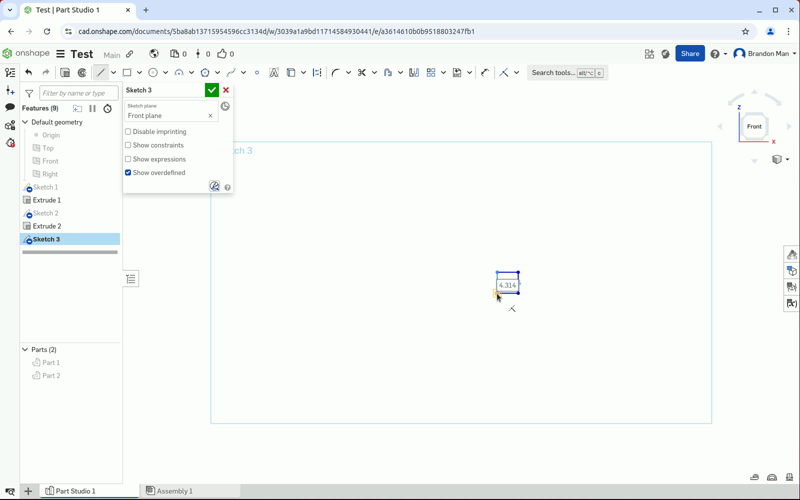
key(c)
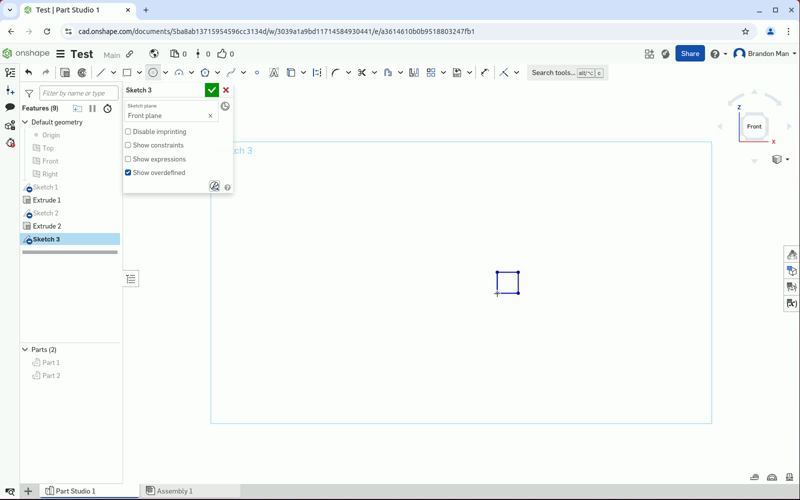
key_down(shift)
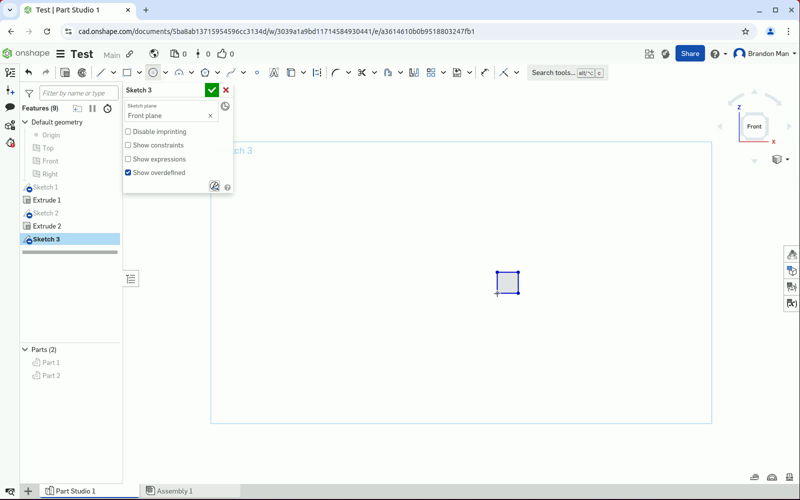
mouse_move(507, 282)
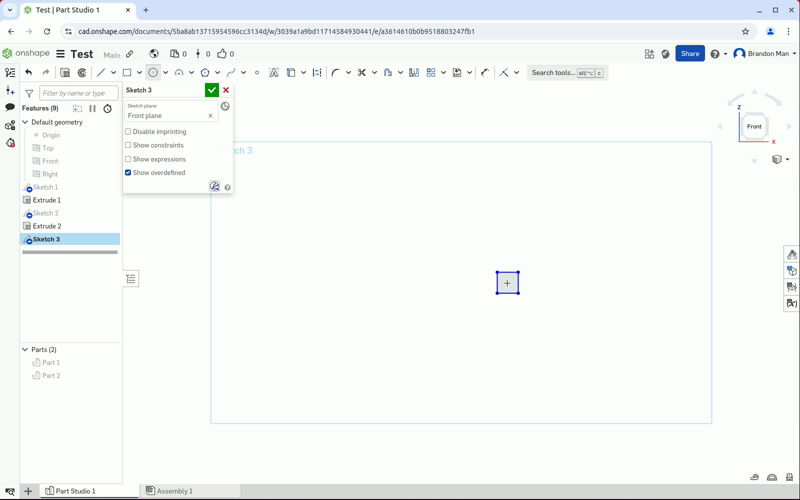
click(507, 282)
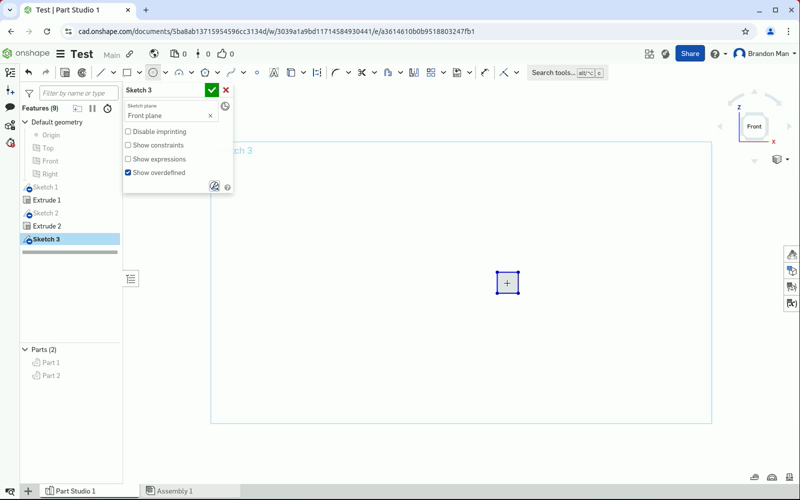
key_up(shift)
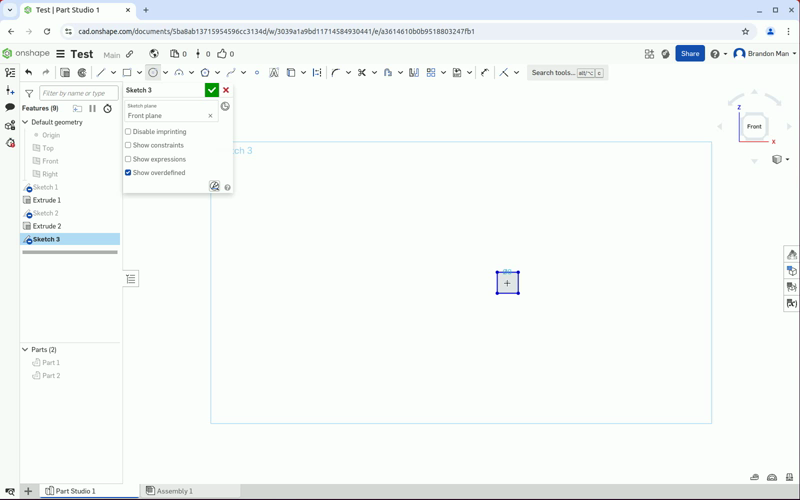
mouse_move(512, 282)
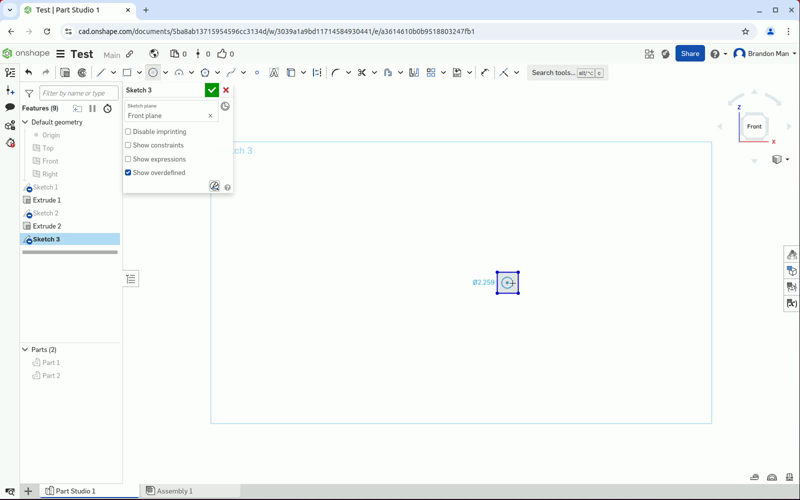
click(512, 282)
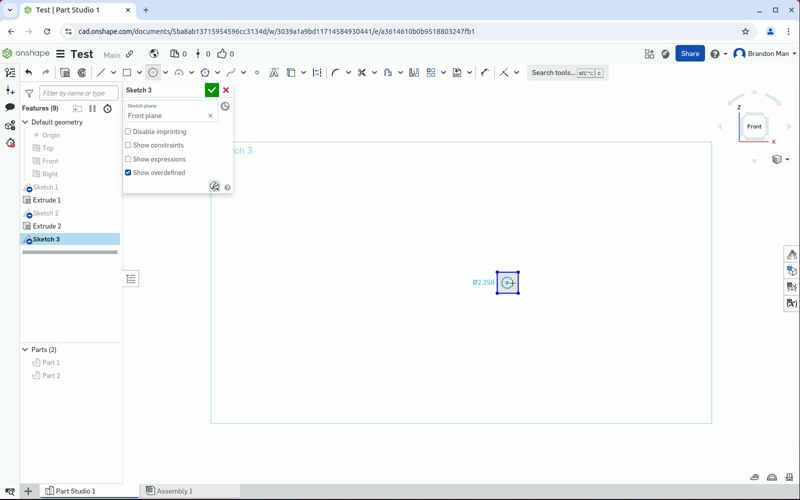
key(esc)
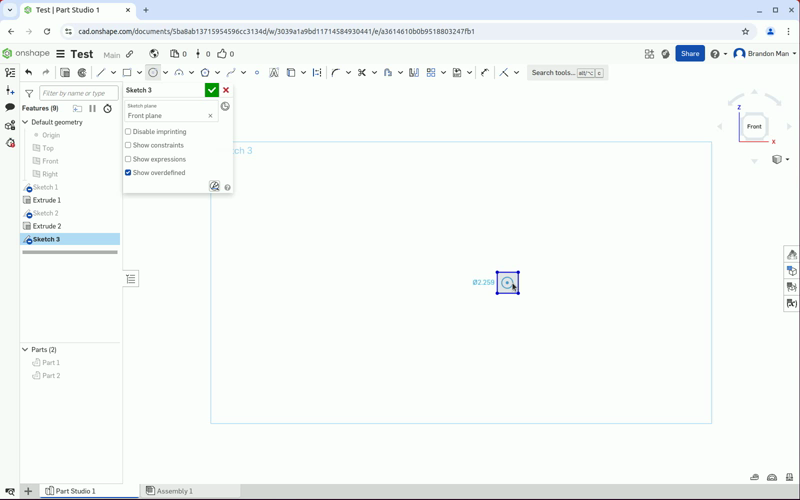
mouse_move(498, 280)
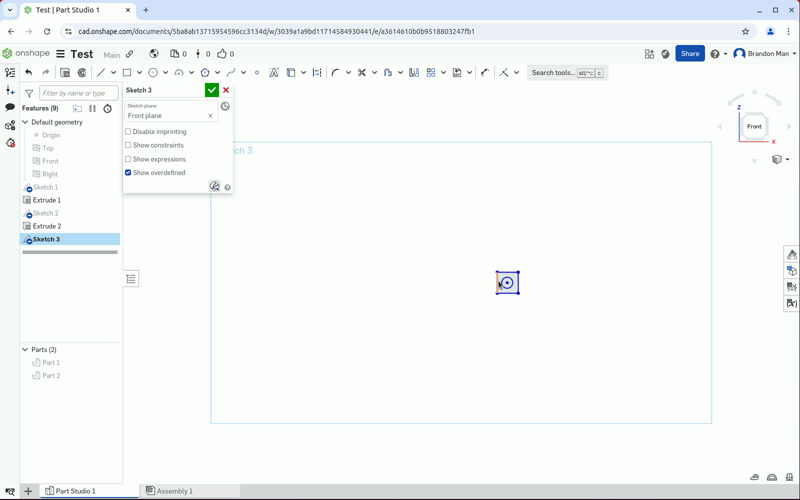
scroll(6)
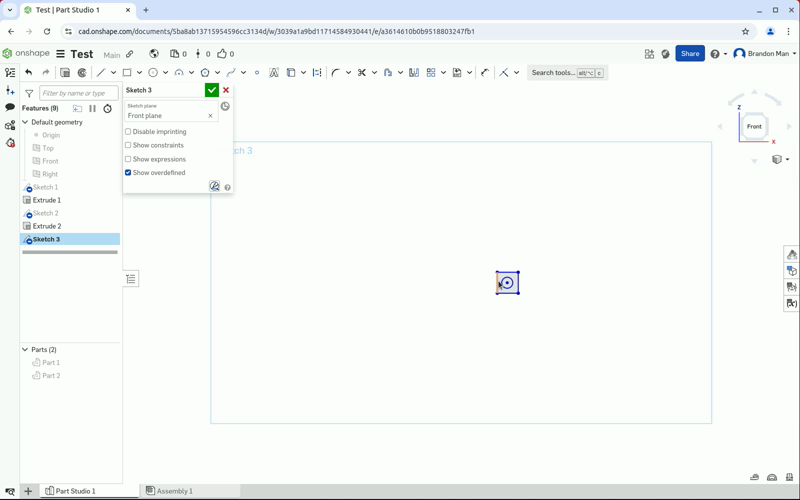
scroll(6)
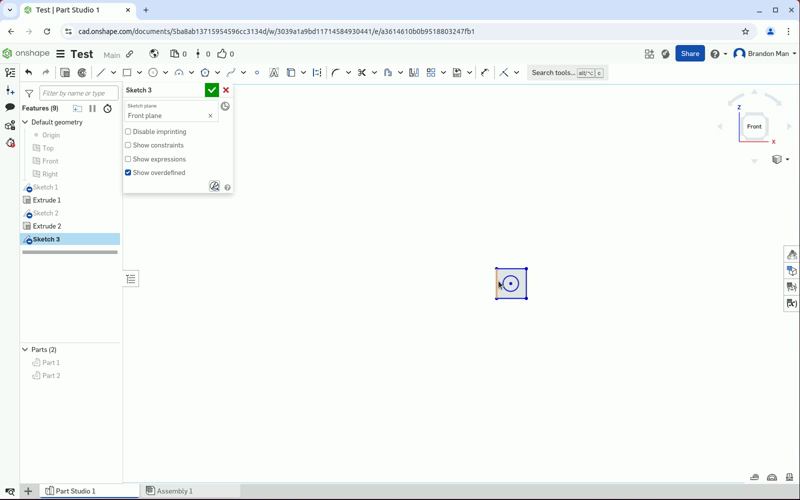
scroll(6)
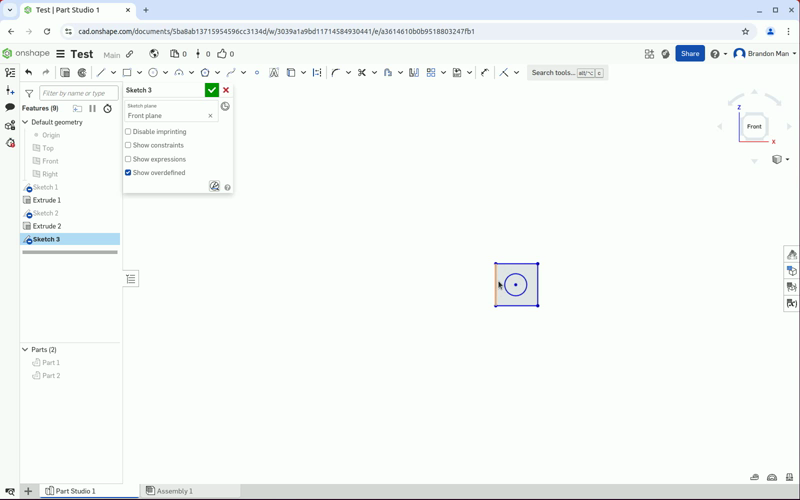
scroll(6)
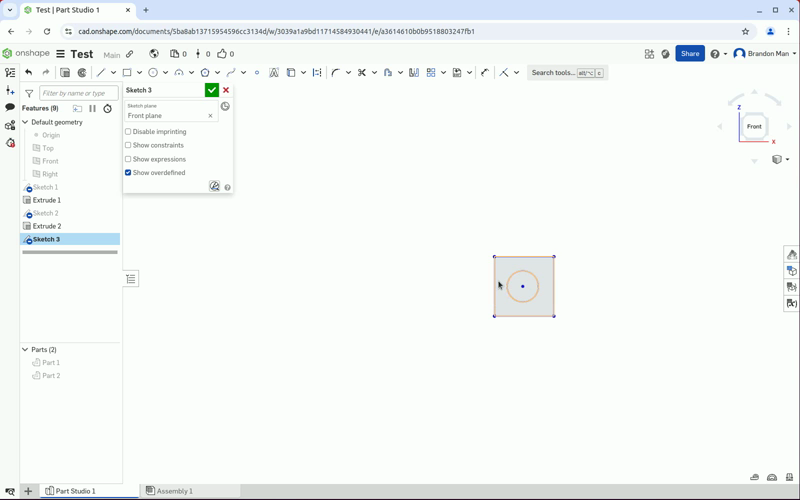
scroll(6)
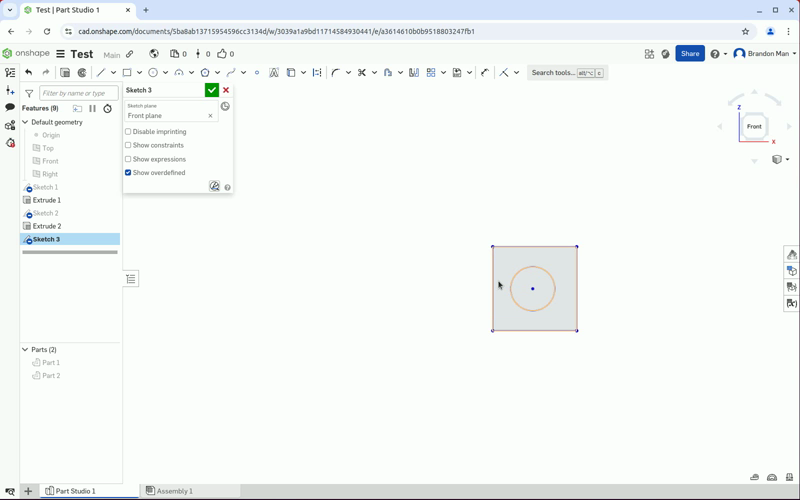
scroll(6)
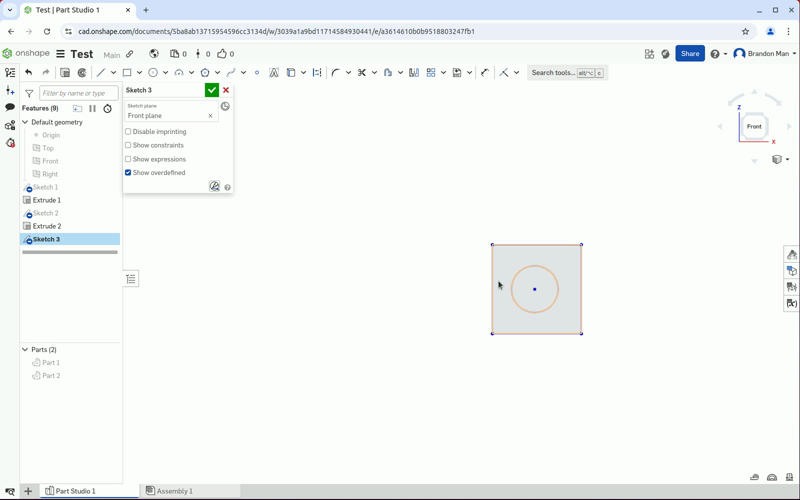
scroll(6)
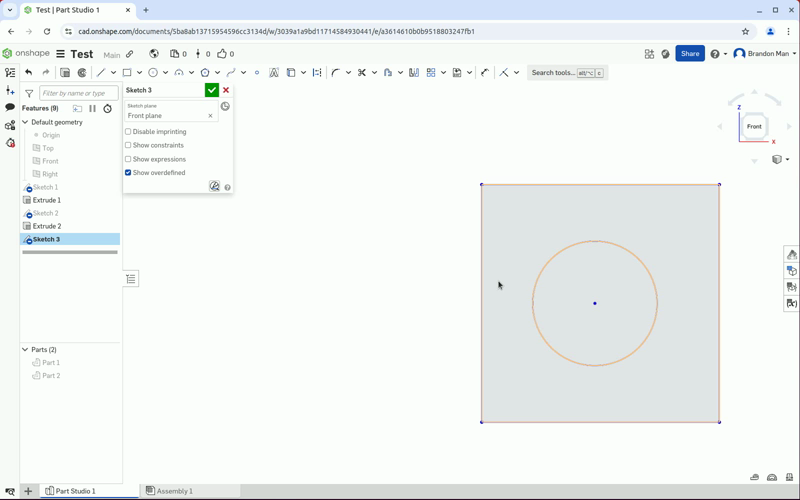
click(498, 280)
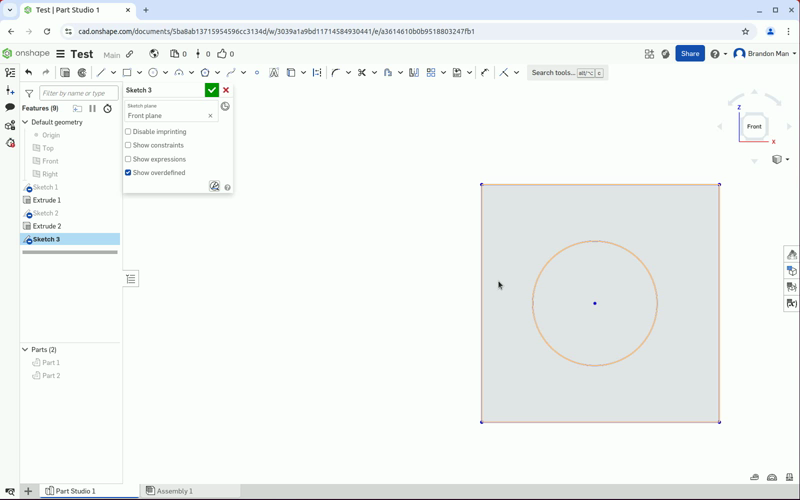
scroll(-6)
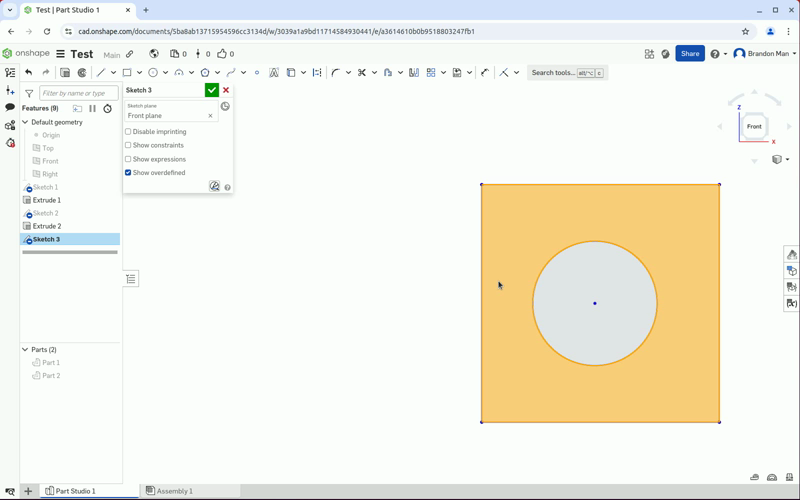
scroll(-6)
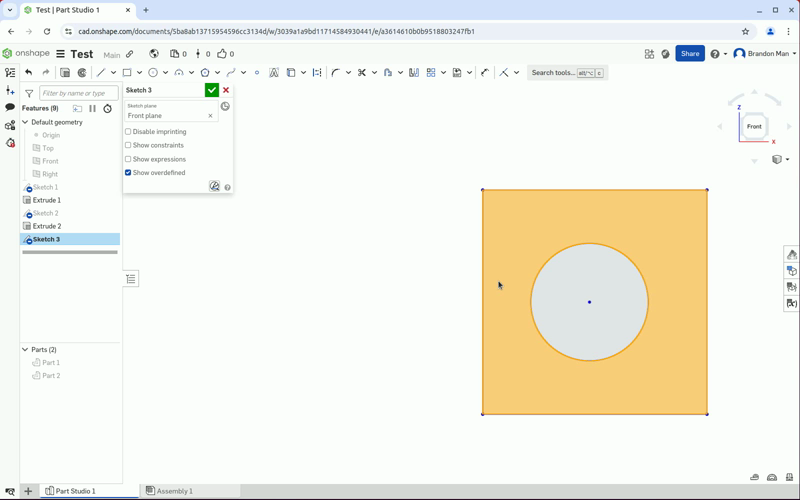
scroll(-6)
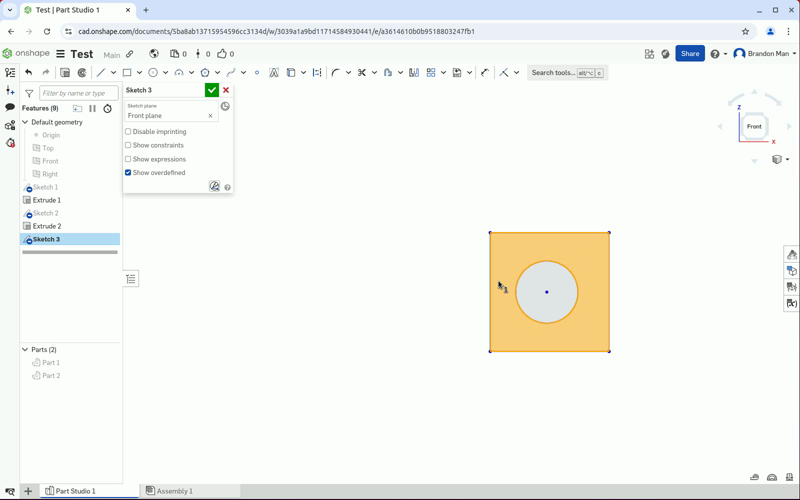
scroll(-6)
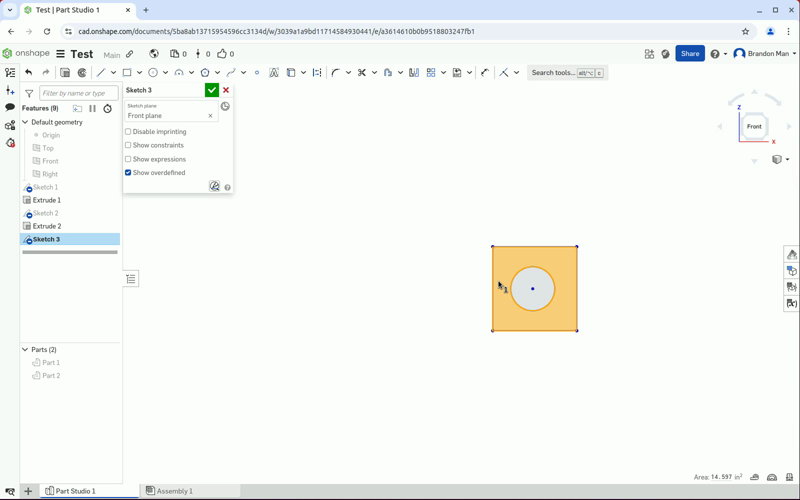
scroll(-6)
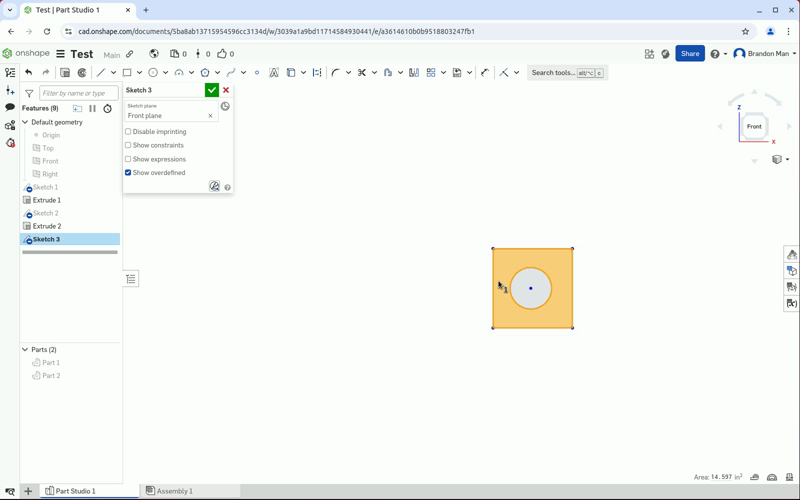
scroll(-6)
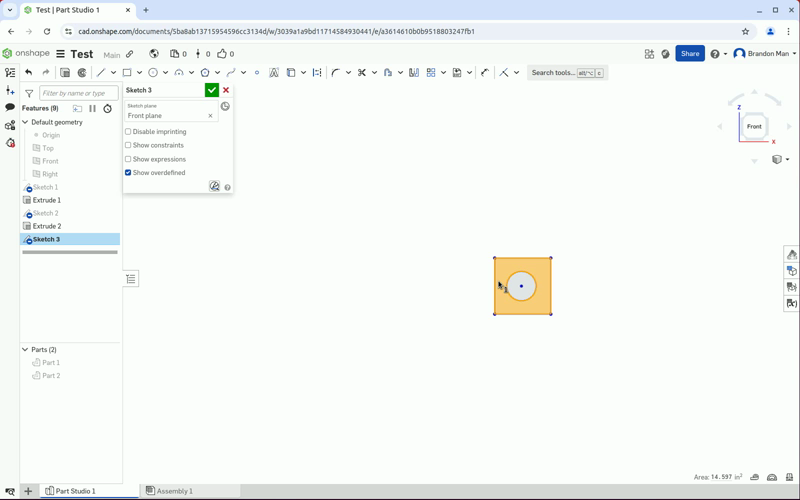
scroll(-6)
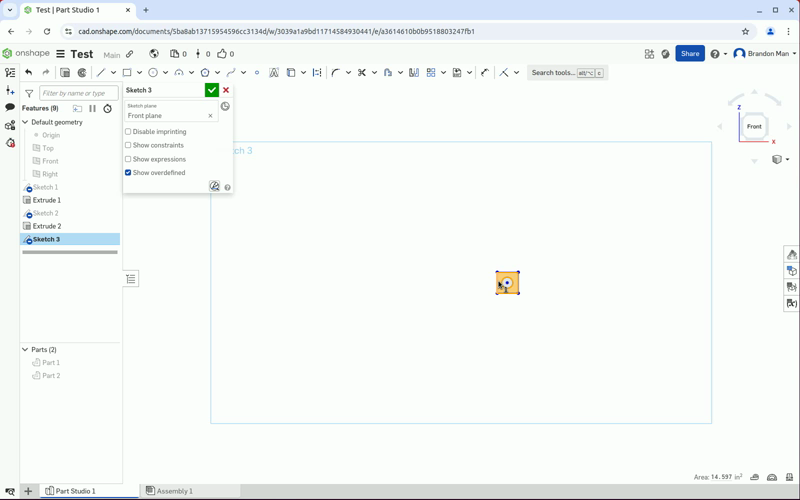
mouse_move(73, 352)
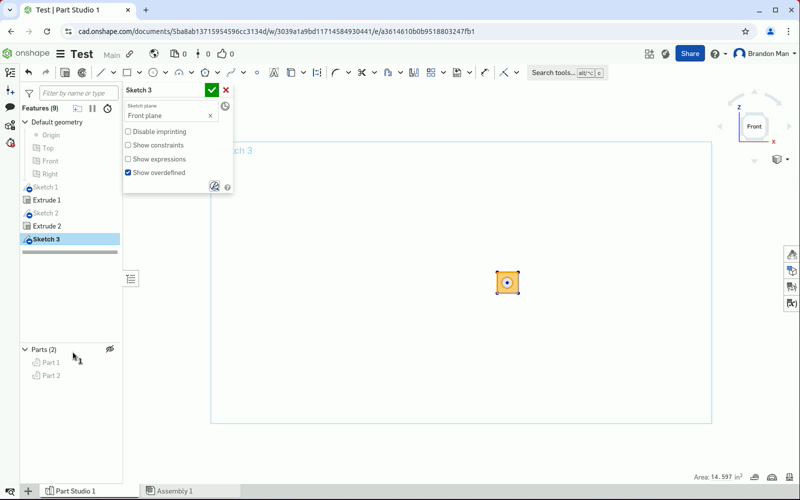
key(shift+y)
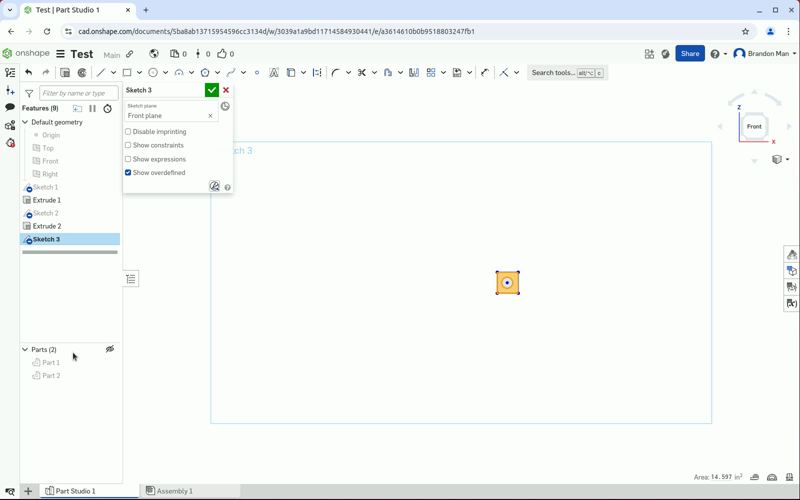
key(shift+e)
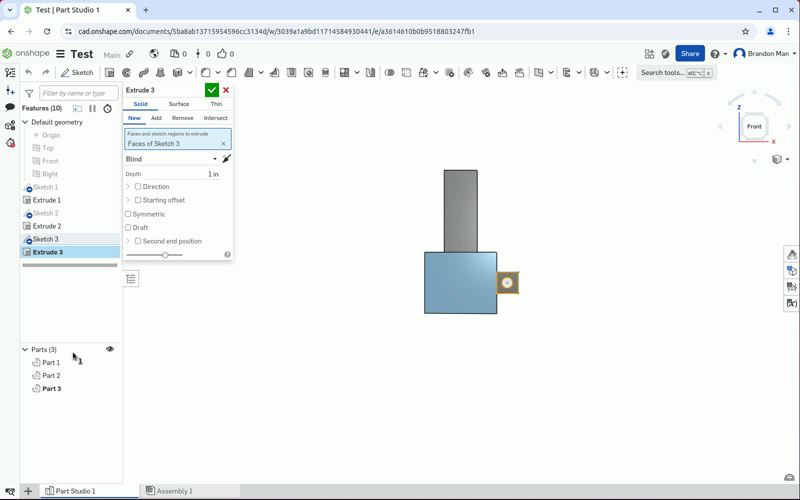
mouse_move(143, 106)
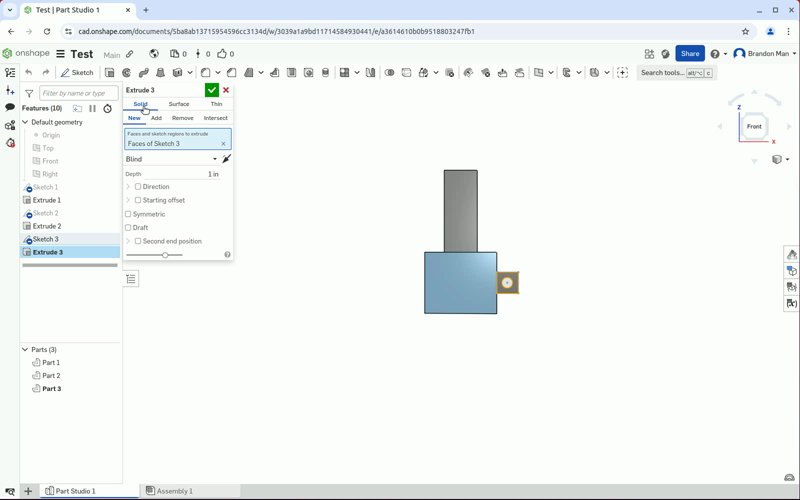
click(143, 106)
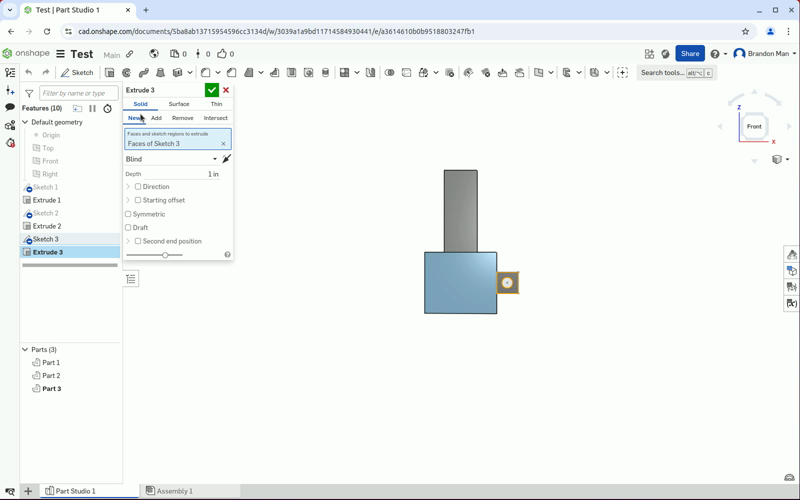
mouse_move(137, 120)
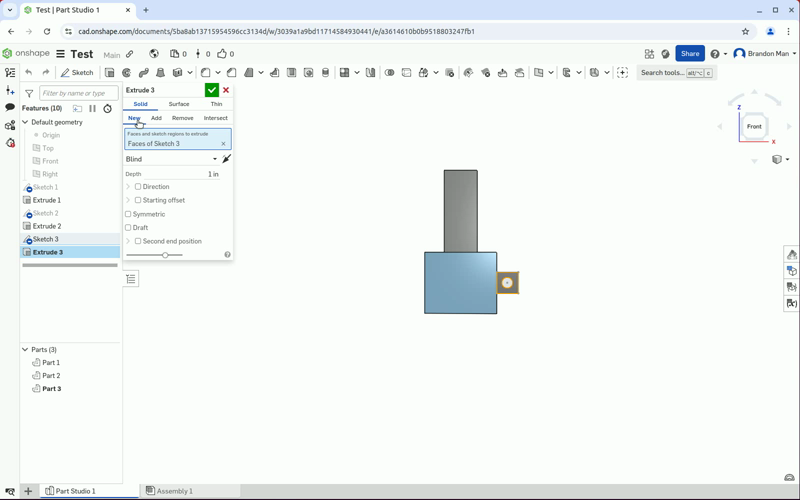
click(137, 120)
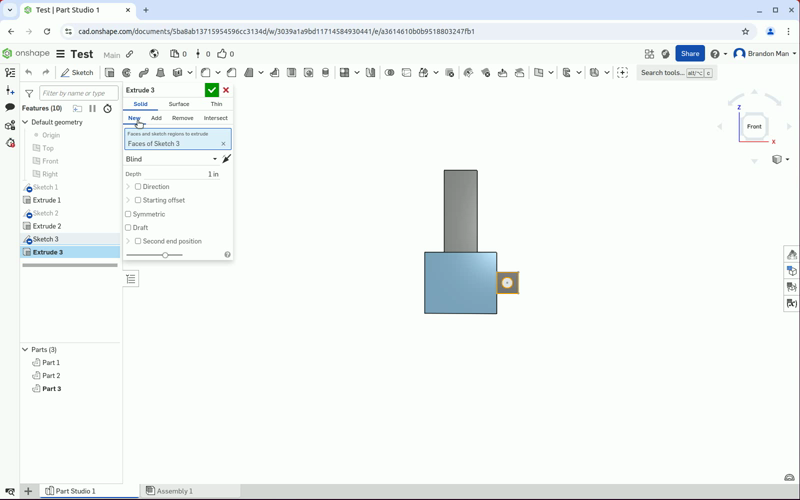
key(tab, 4)
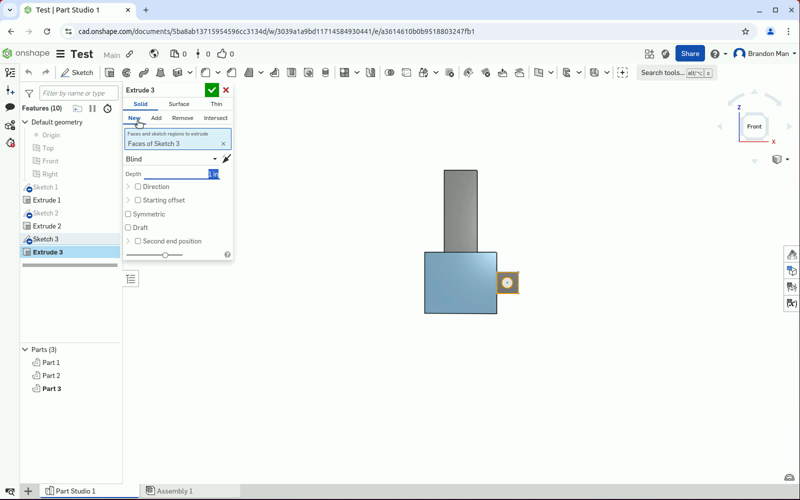
text(3.611)
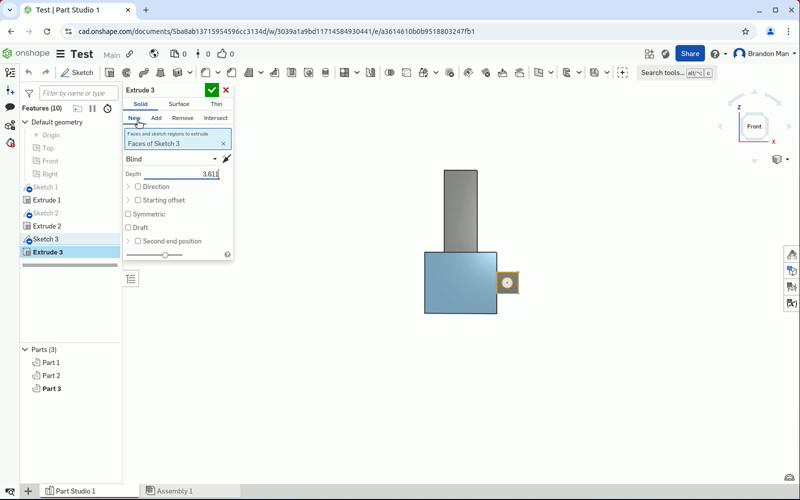
key(enter)
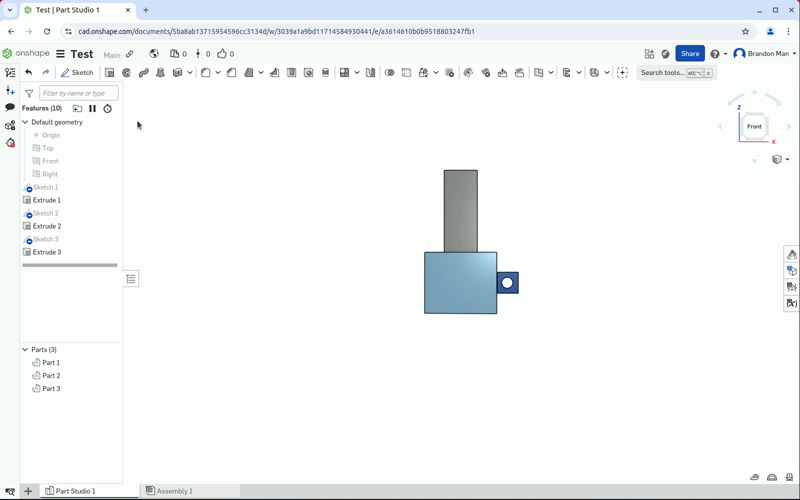
key(shift+h)
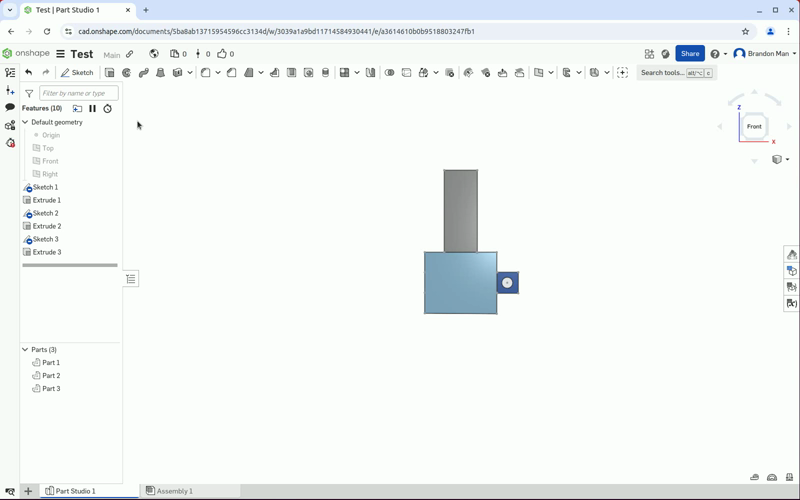
key(shift+h)
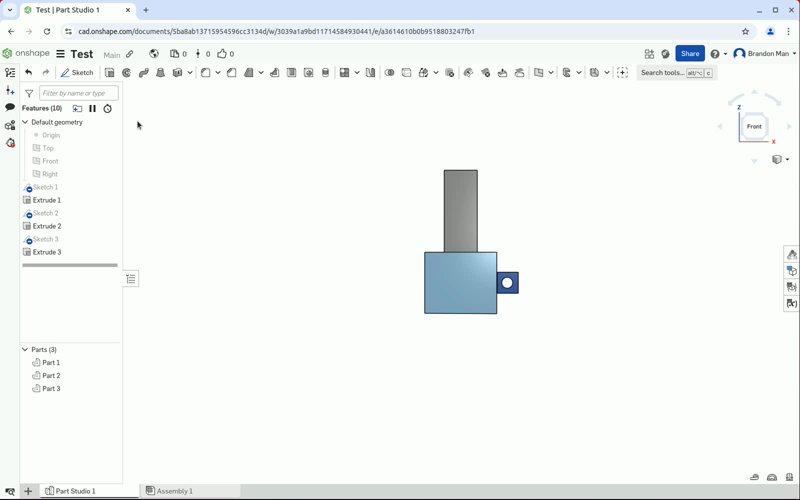
mouse_move(73, 189)
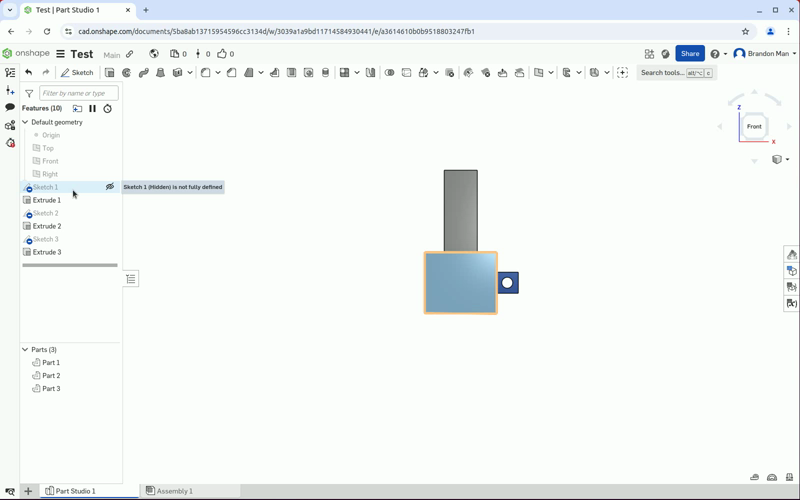
click(73, 189)
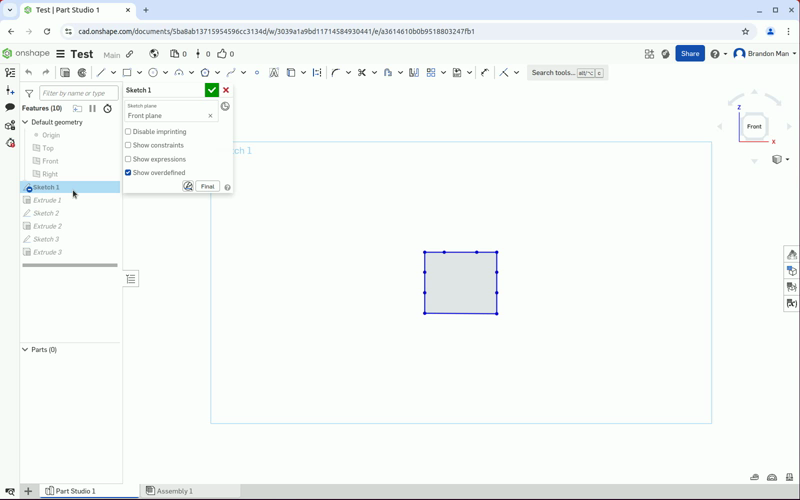
mouse_move(229, 92)
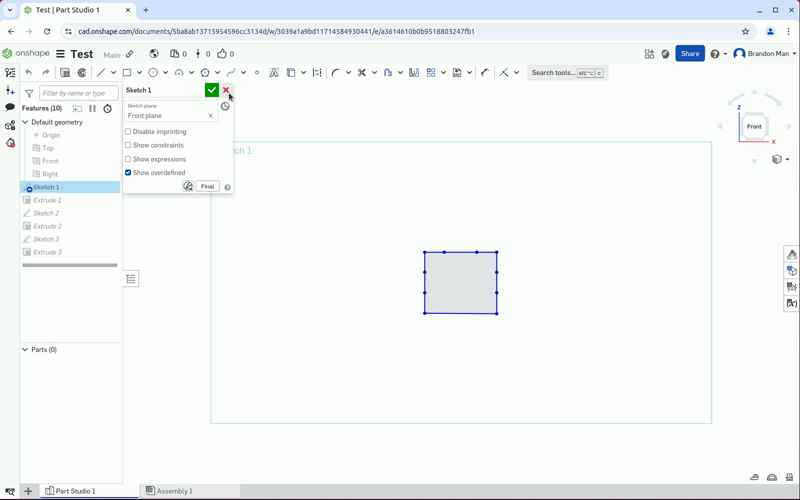
click(229, 92)
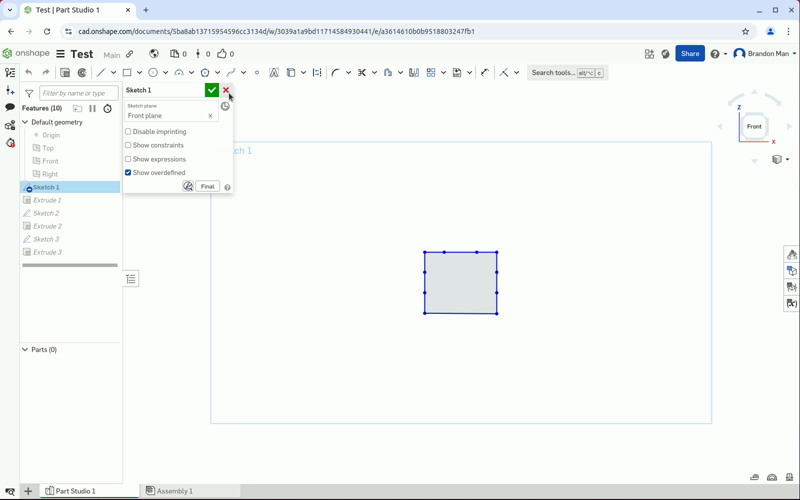
key(shift+s)
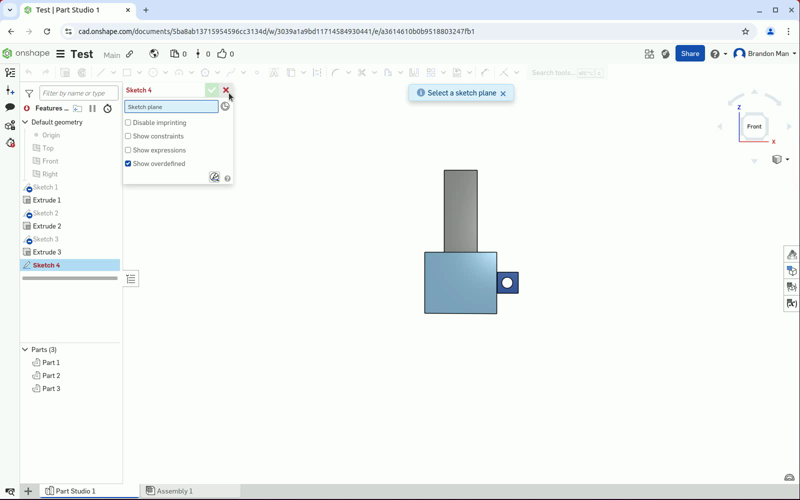
mouse_move(73, 163)
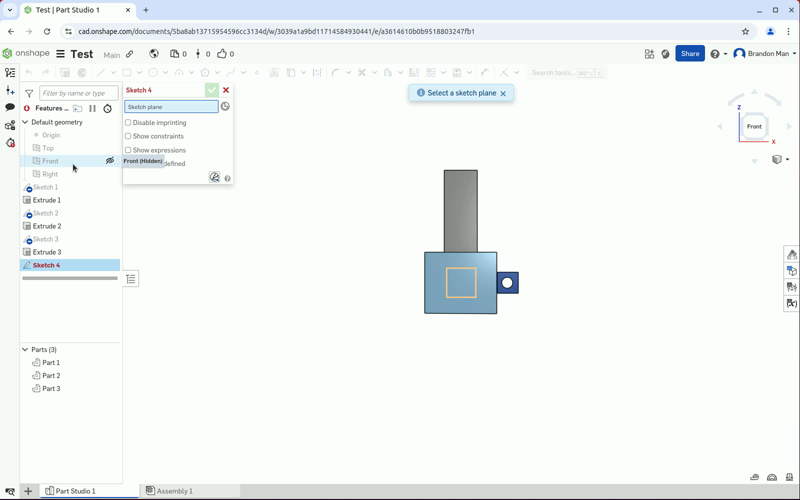
click(73, 163)
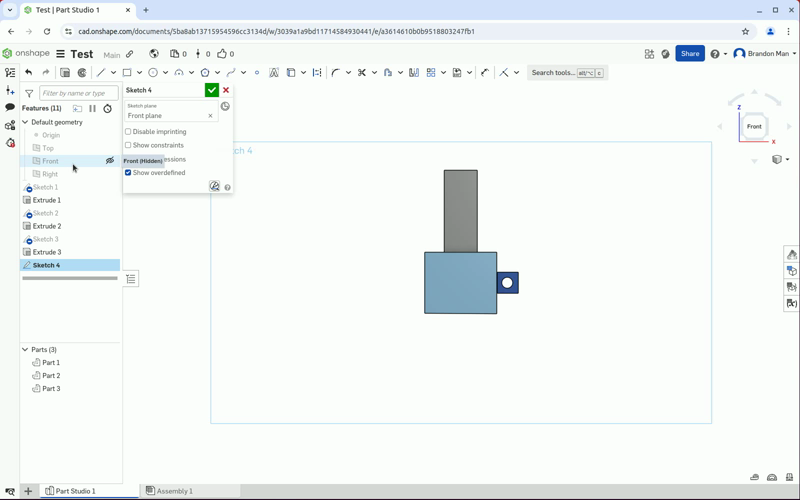
mouse_move(73, 352)
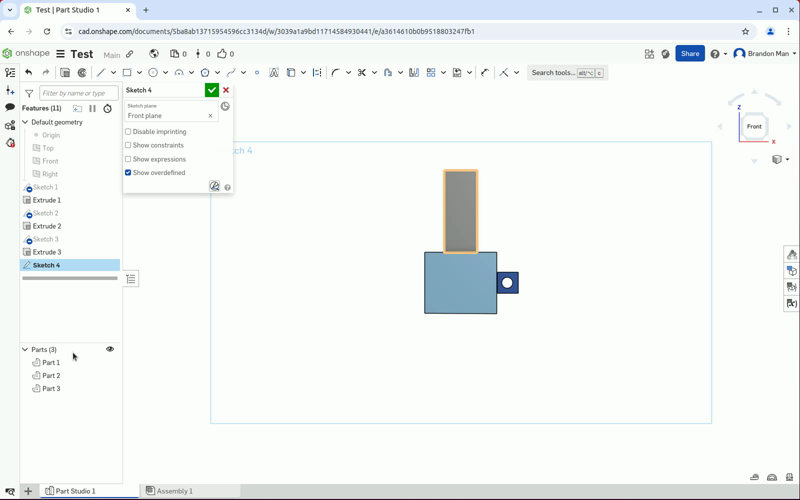
key(y)
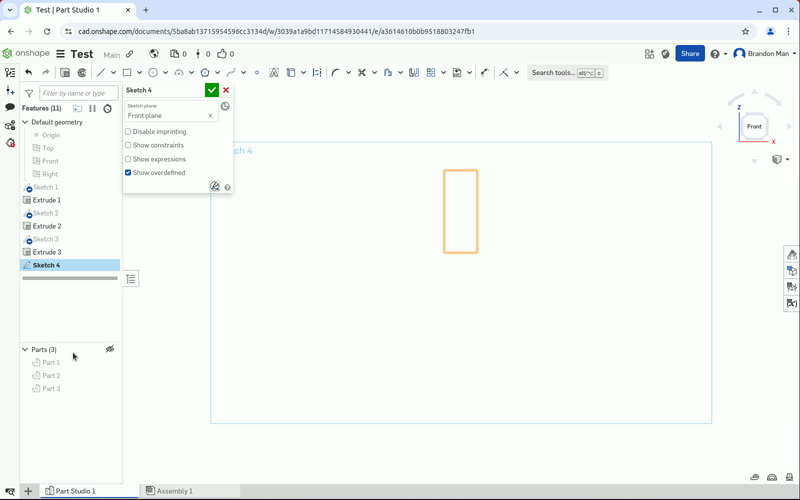
key(l)
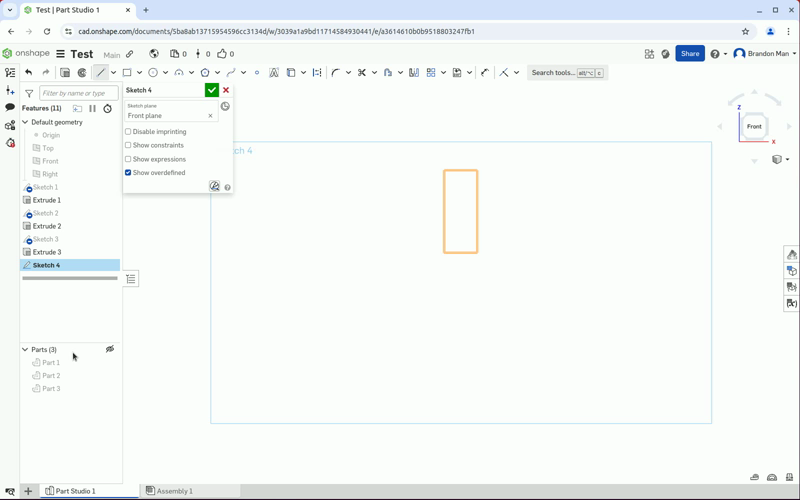
key_down(shift)
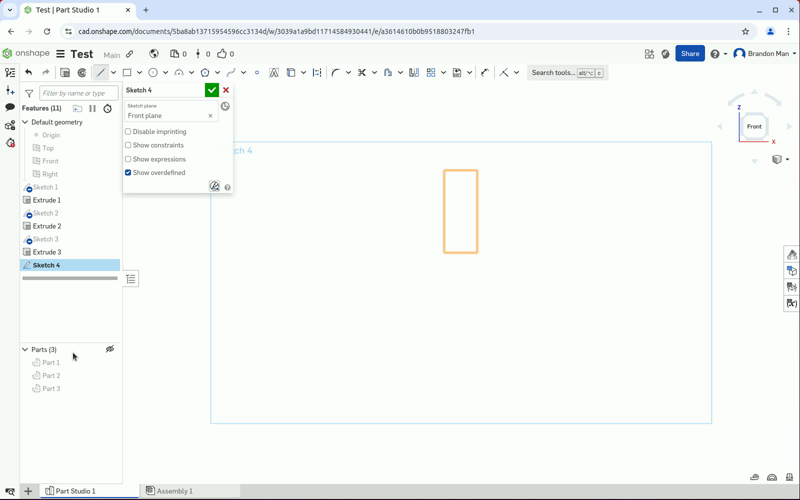
mouse_move(404, 293)
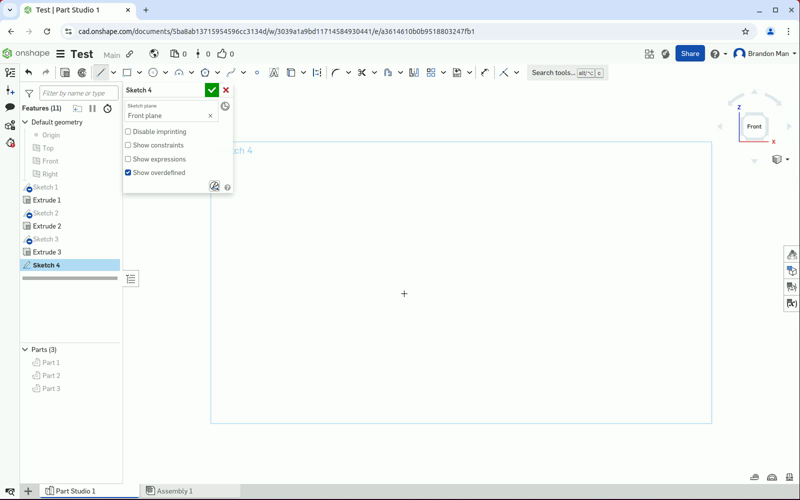
click(404, 293)
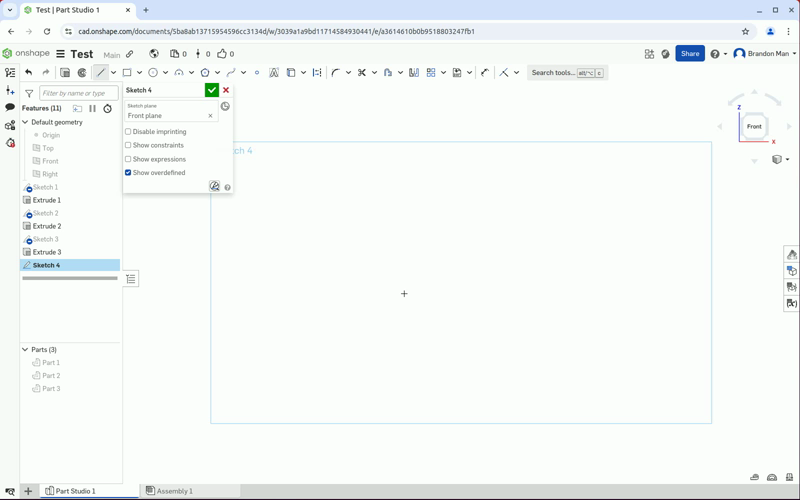
key_up(shift)
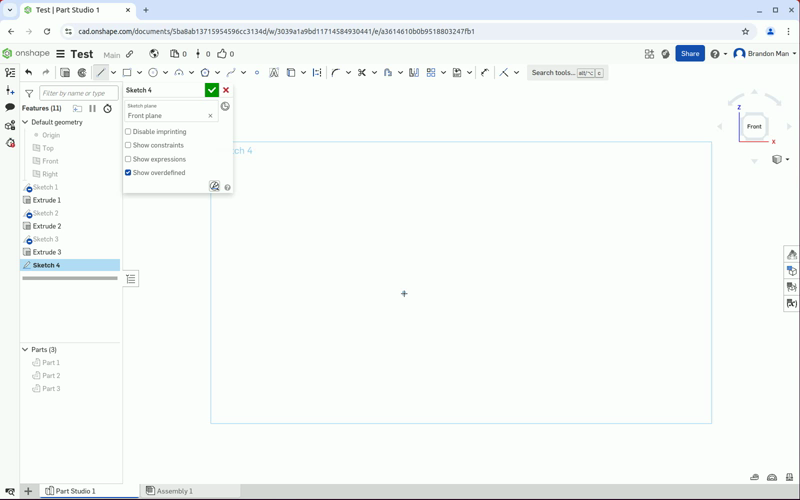
key_down(shift)
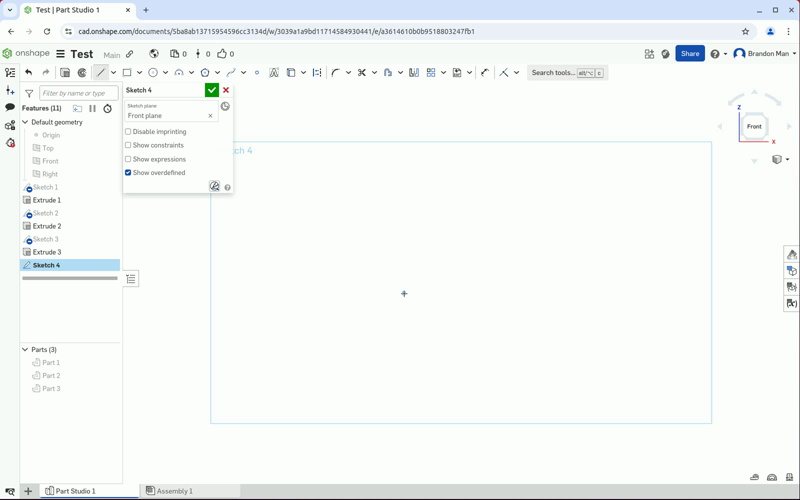
mouse_move(434, 293)
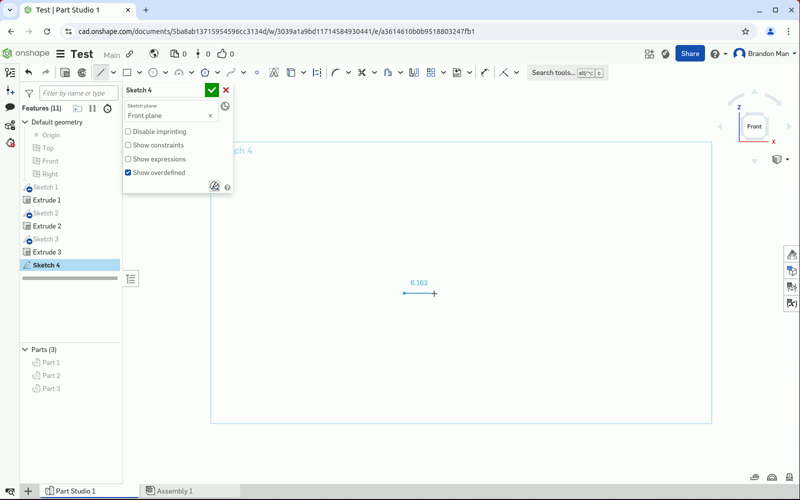
mouse_move(425, 293)
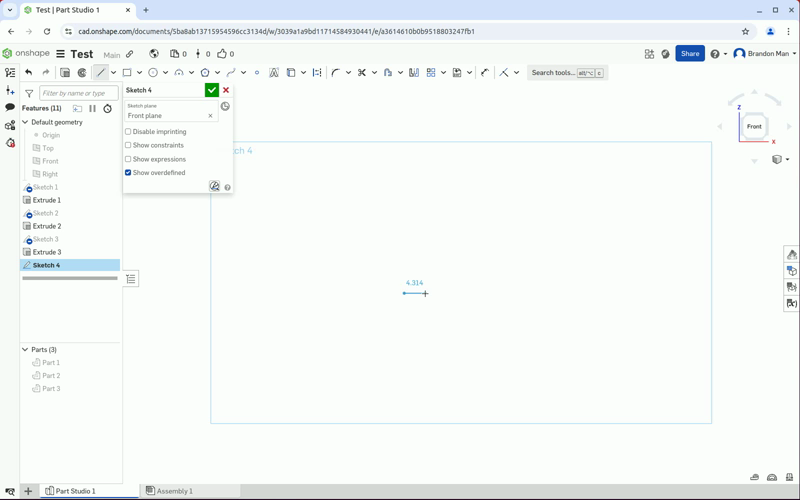
click(425, 293)
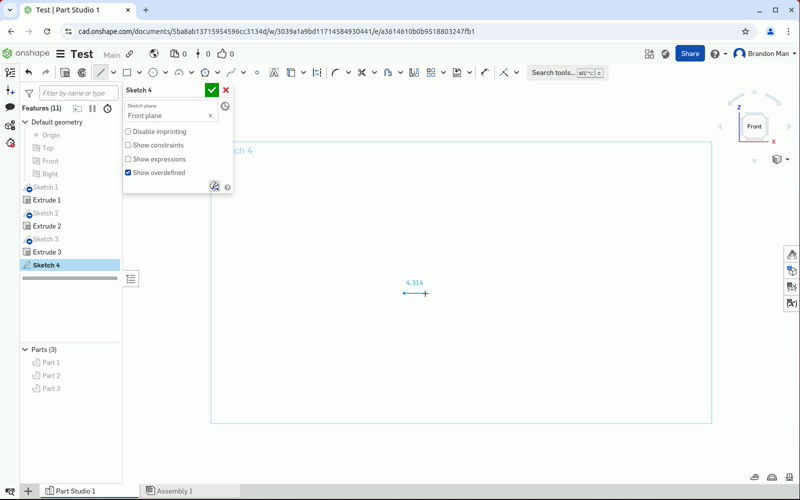
key_up(shift)
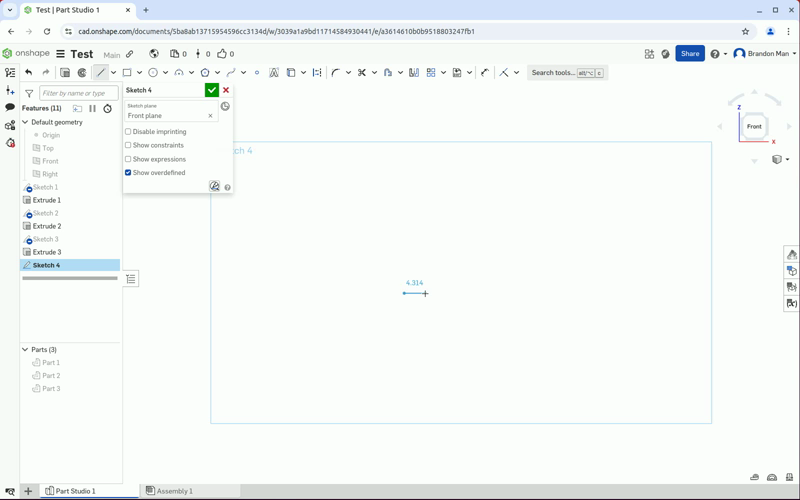
key_down(shift)
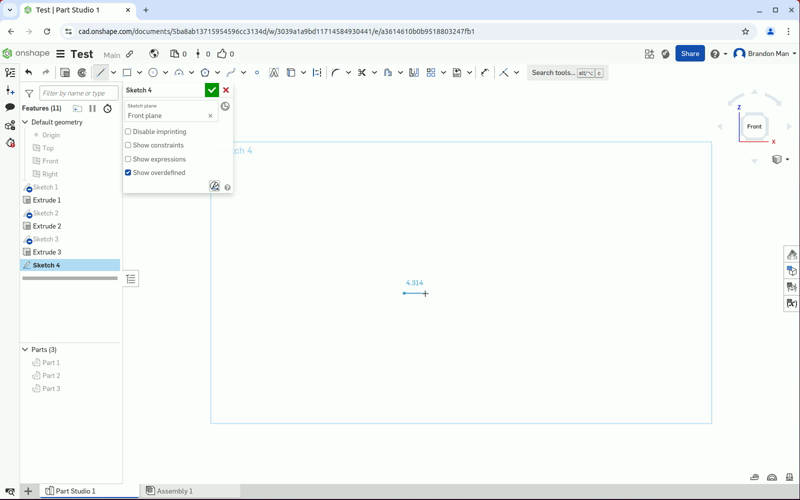
mouse_move(455, 293)
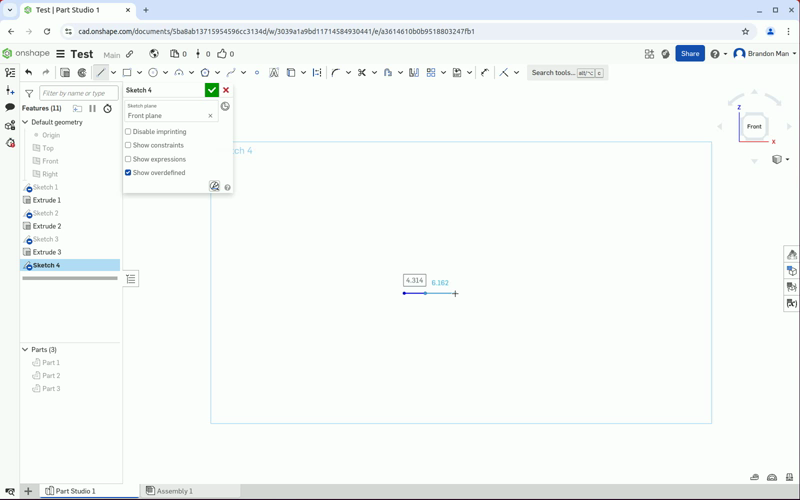
mouse_move(425, 272)
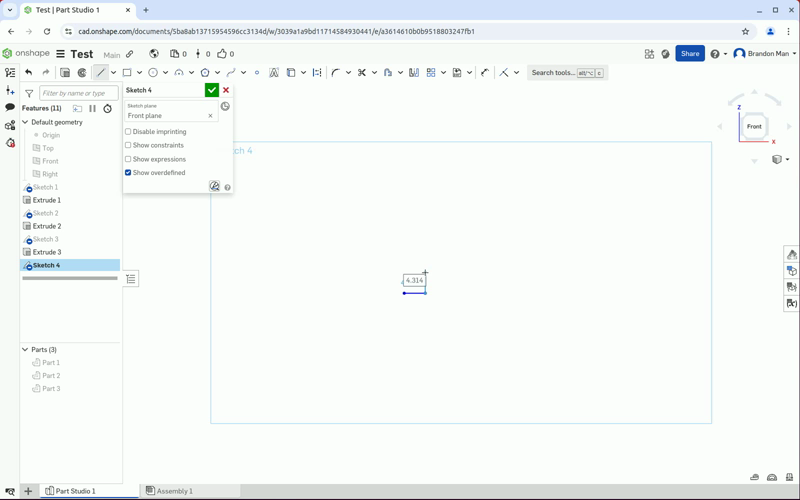
click(425, 272)
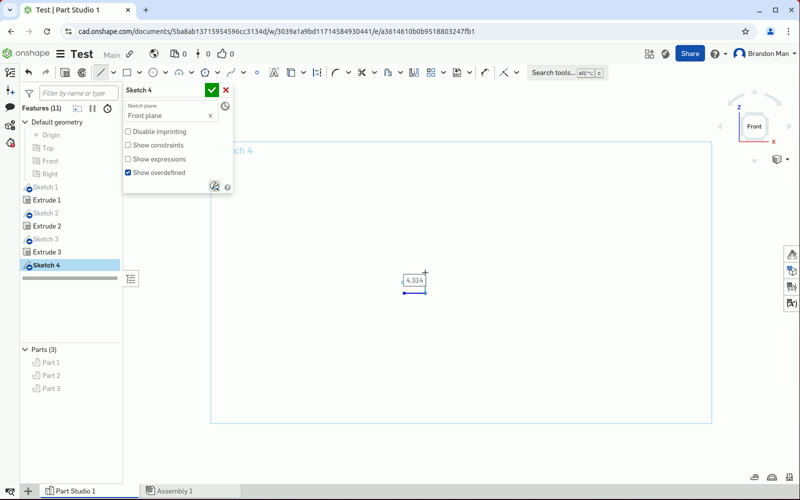
key_up(shift)
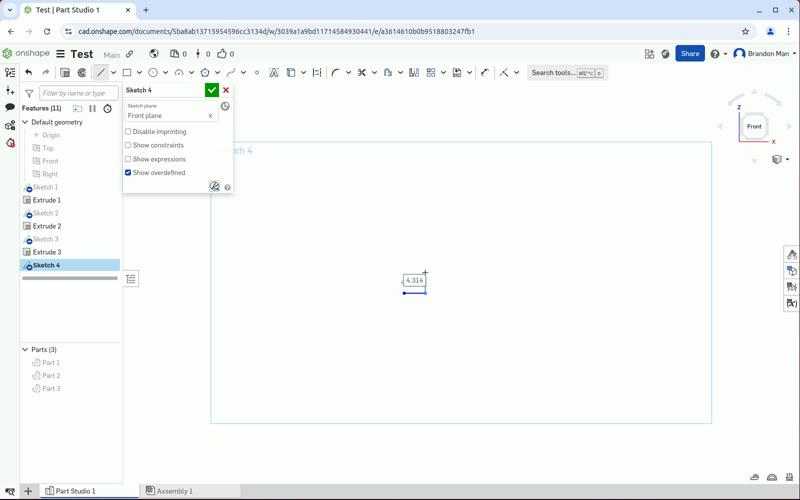
key_down(shift)
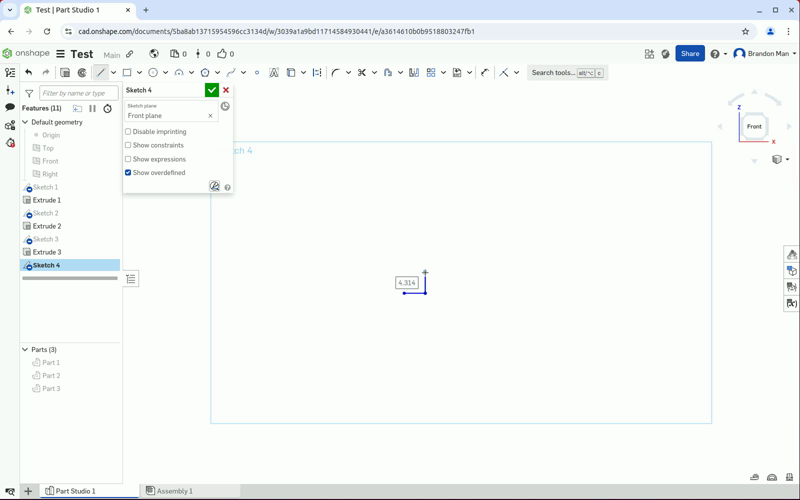
mouse_move(455, 272)
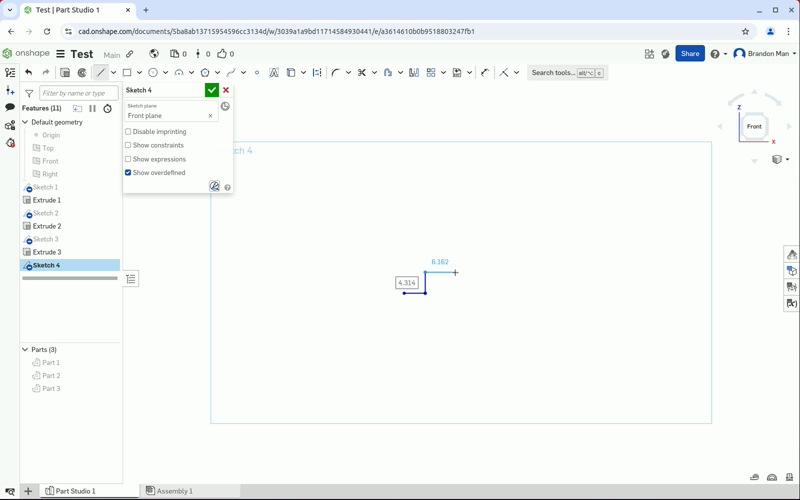
mouse_move(404, 272)
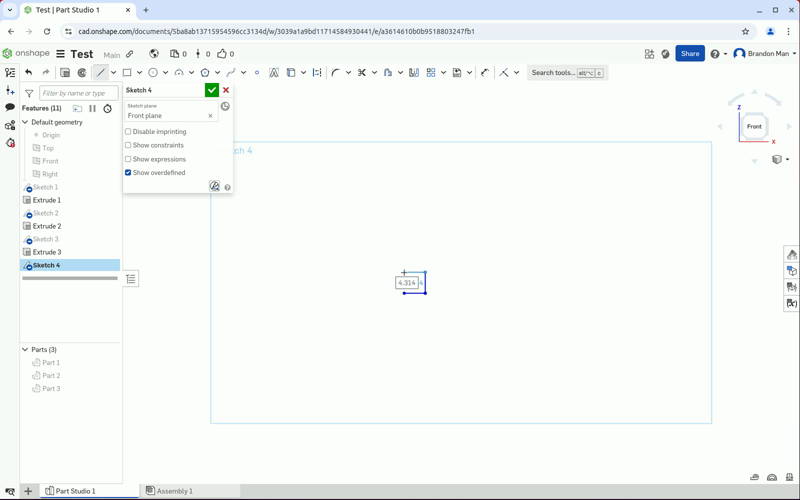
click(404, 272)
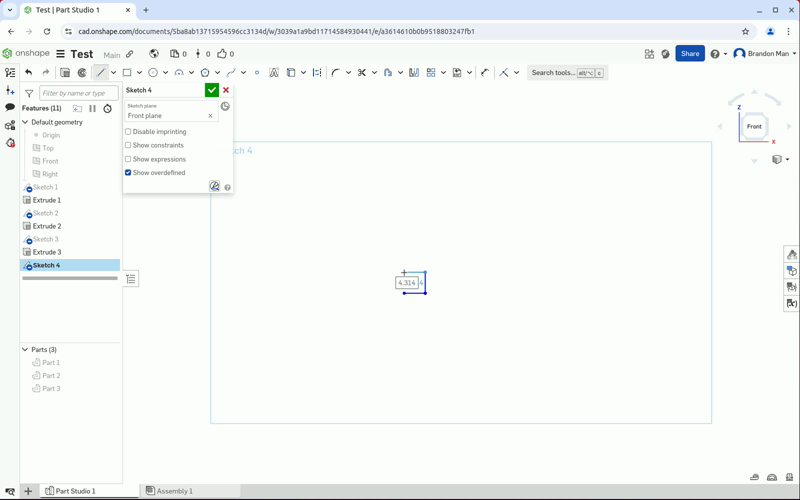
key_up(shift)
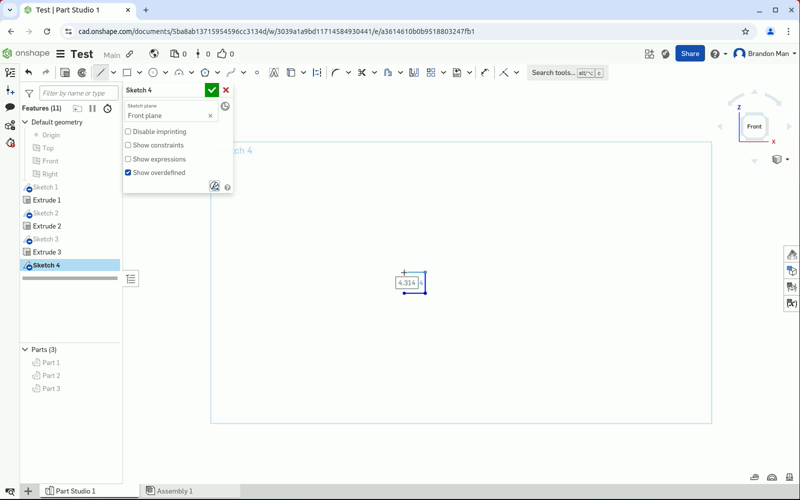
mouse_move(434, 272)
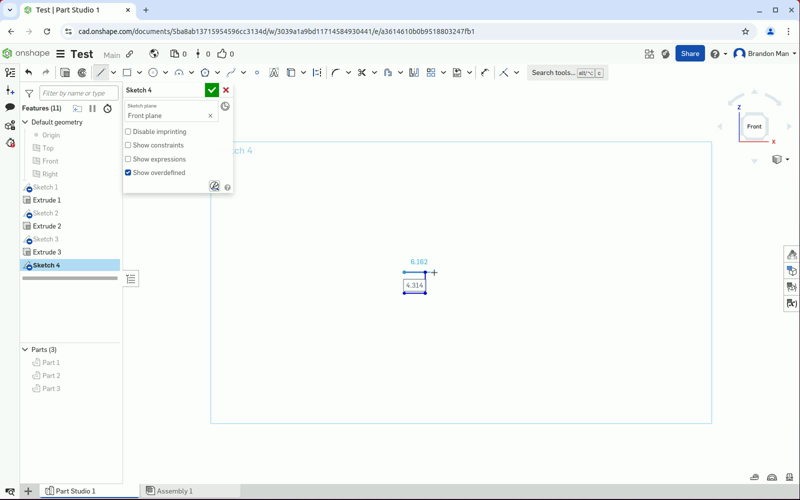
key_down(shift)
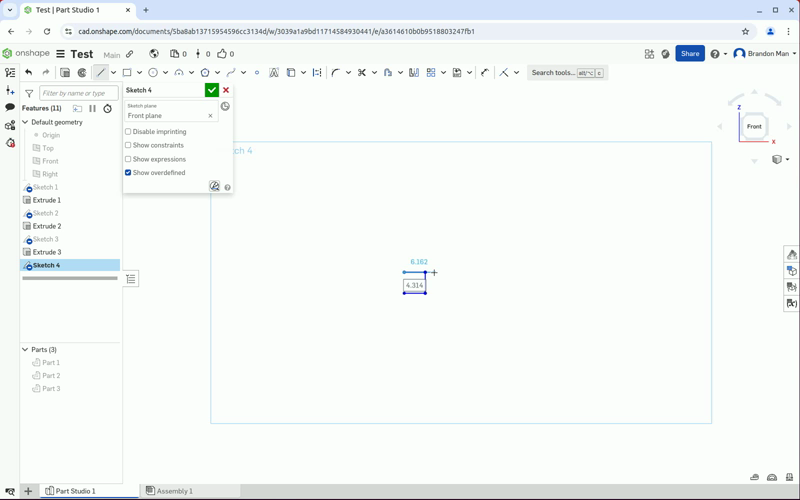
mouse_move(404, 293)
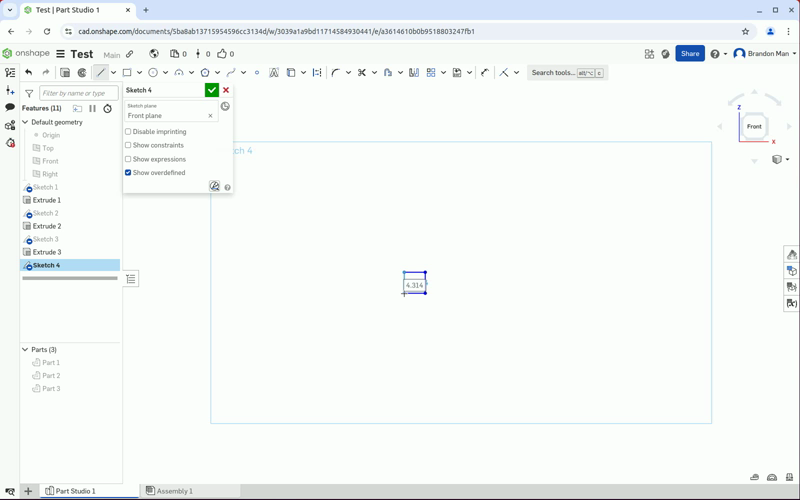
key_up(shift)
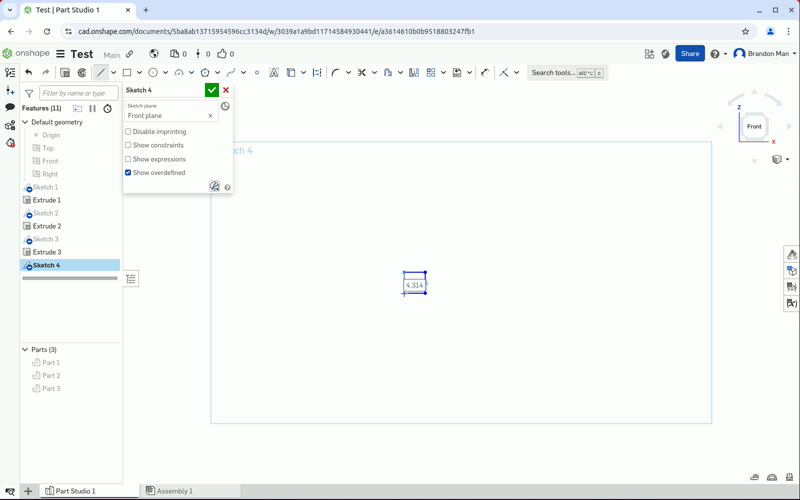
click(404, 293)
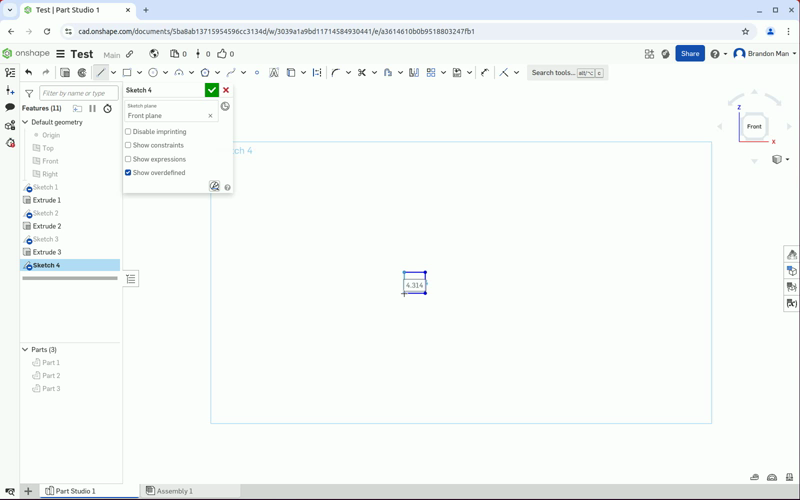
key(esc)
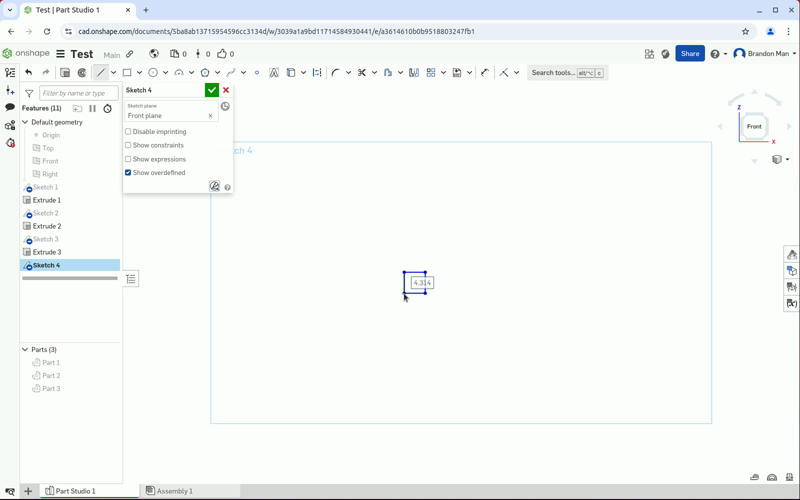
key(c)
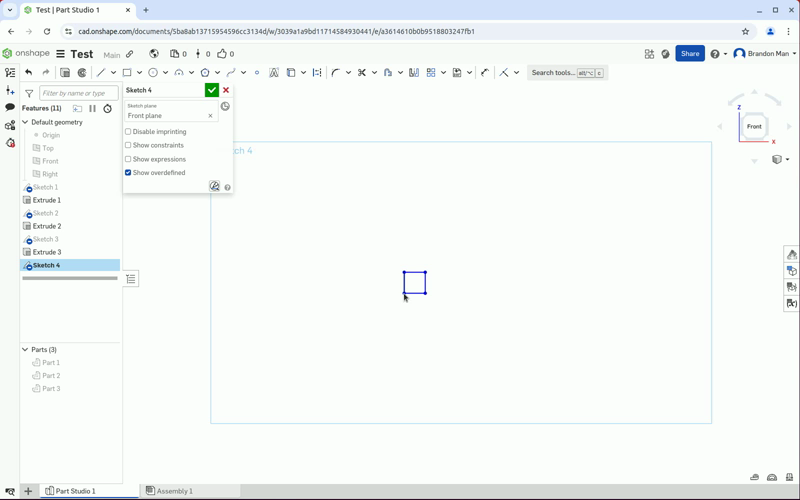
key_down(shift)
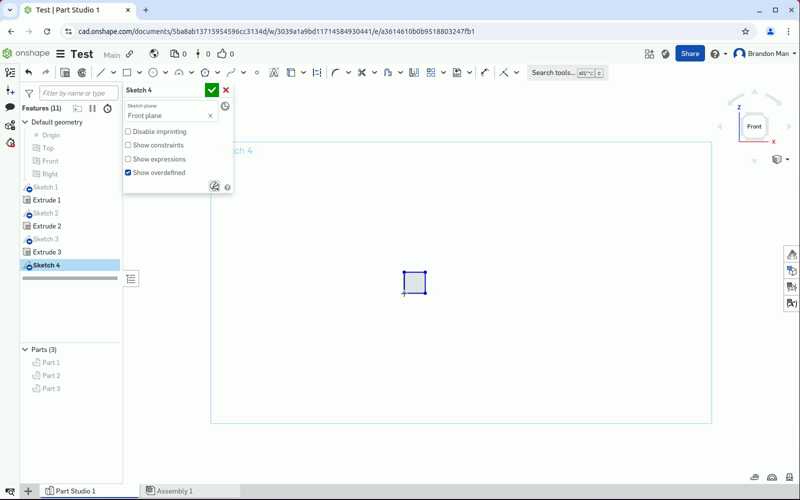
mouse_move(415, 282)
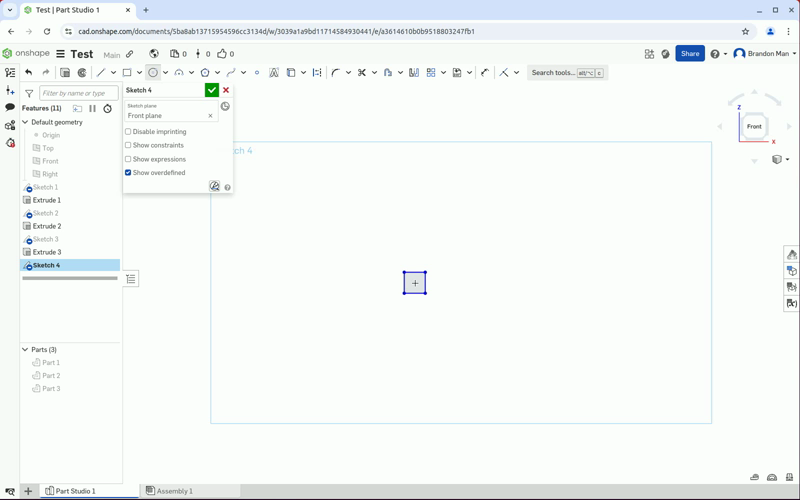
click(415, 282)
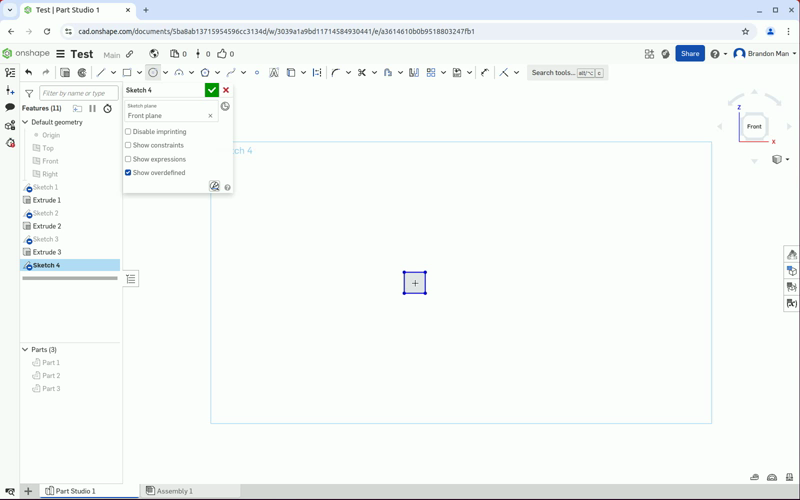
key_up(shift)
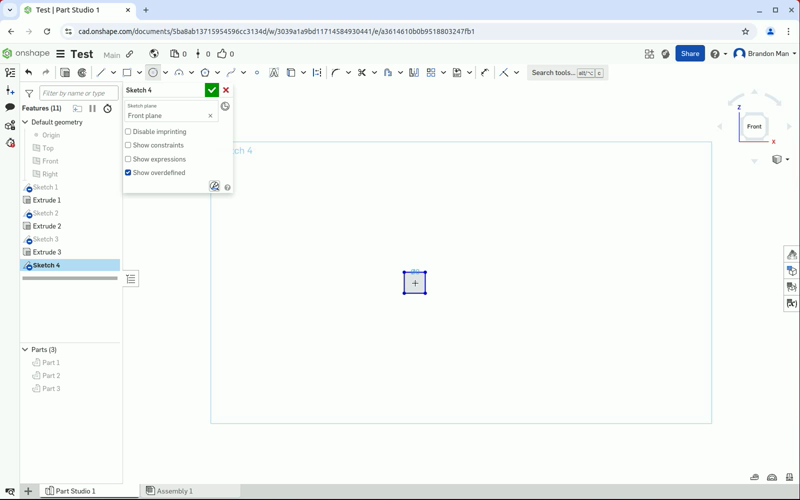
mouse_move(420, 282)
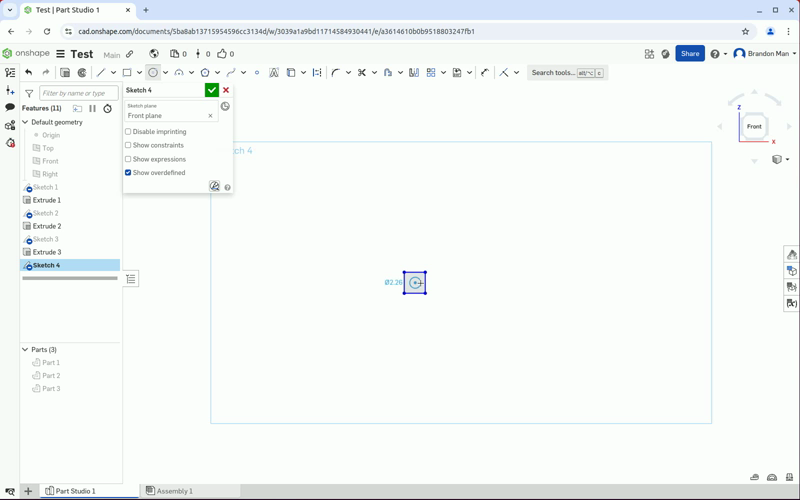
click(420, 282)
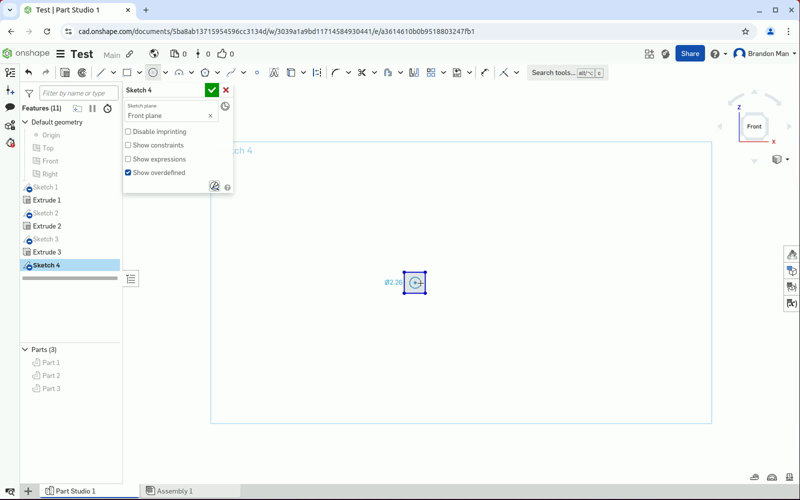
key(esc)
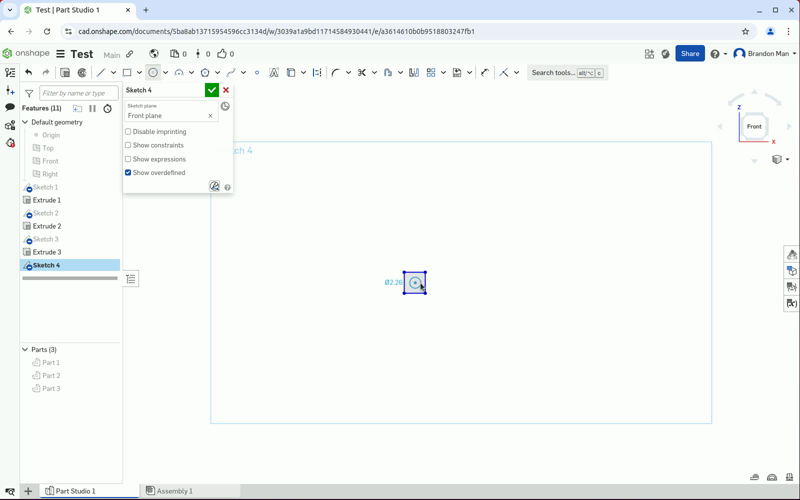
mouse_move(411, 277)
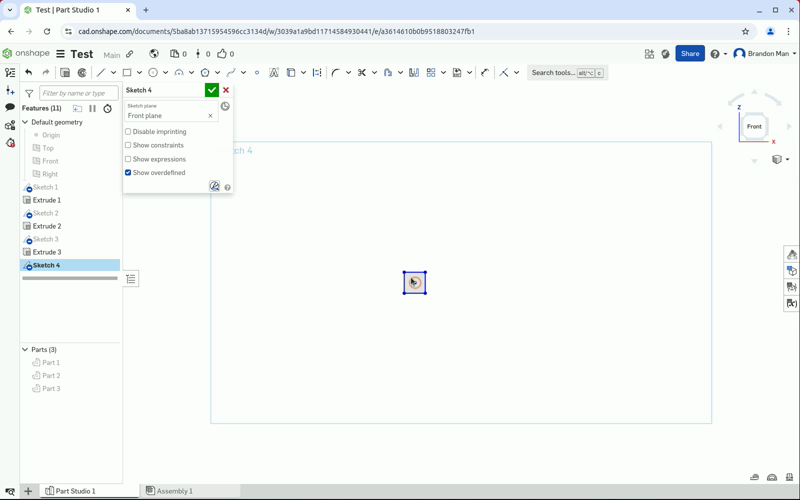
scroll(6)
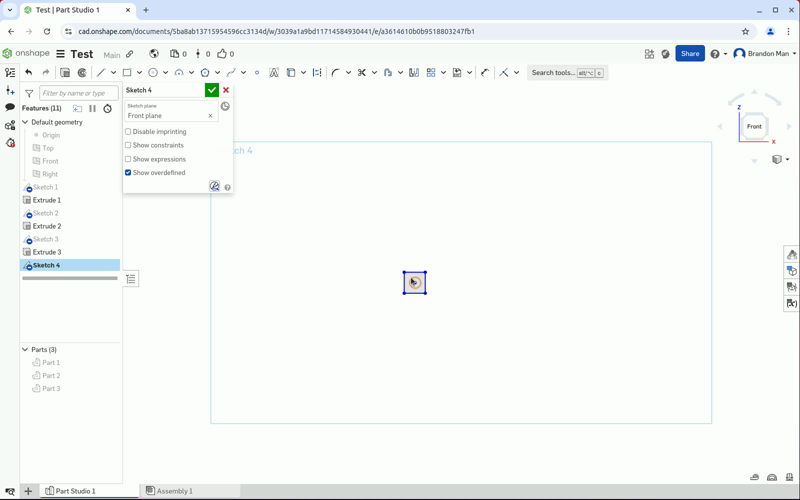
scroll(6)
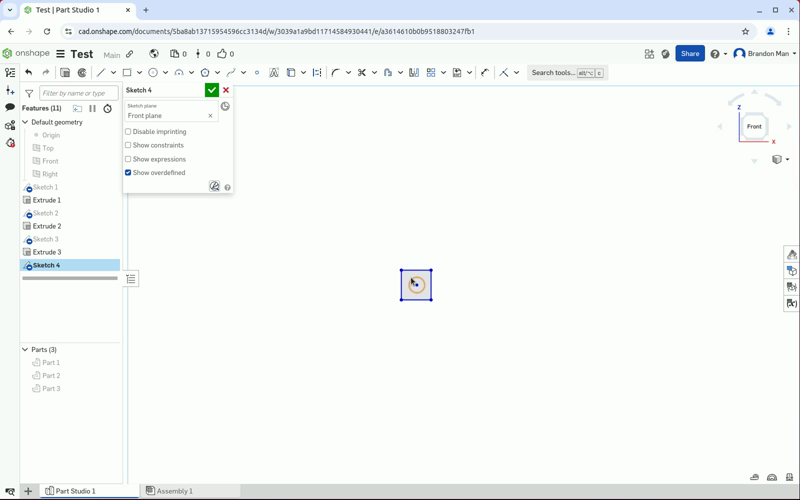
scroll(6)
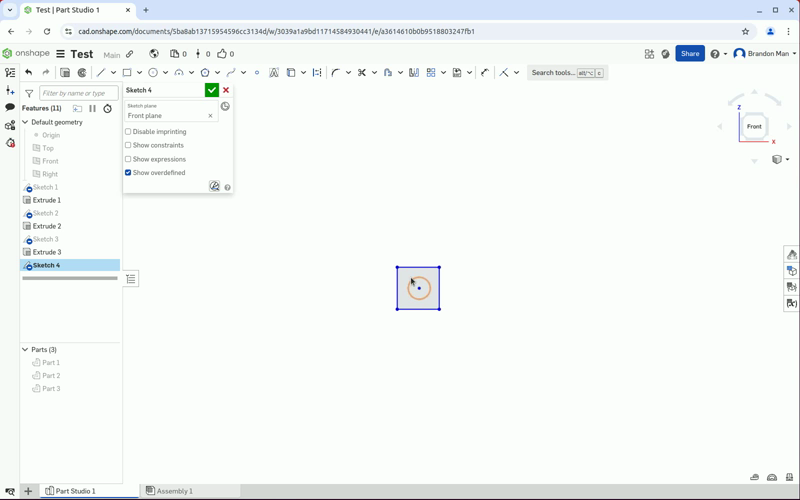
scroll(6)
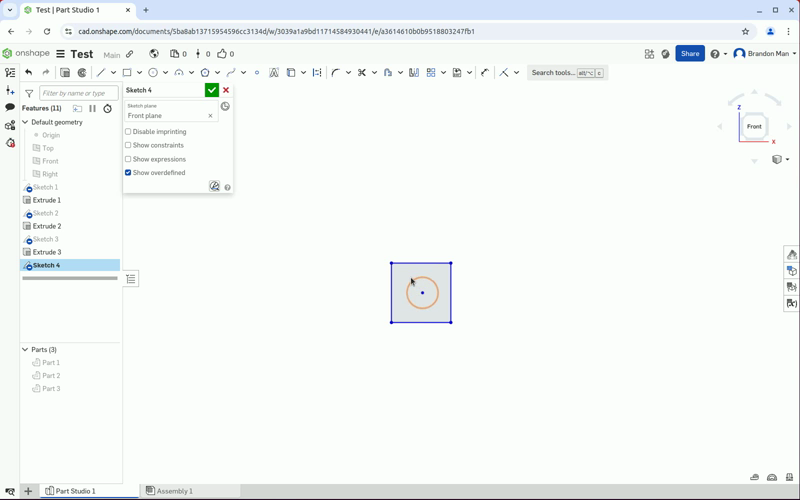
scroll(6)
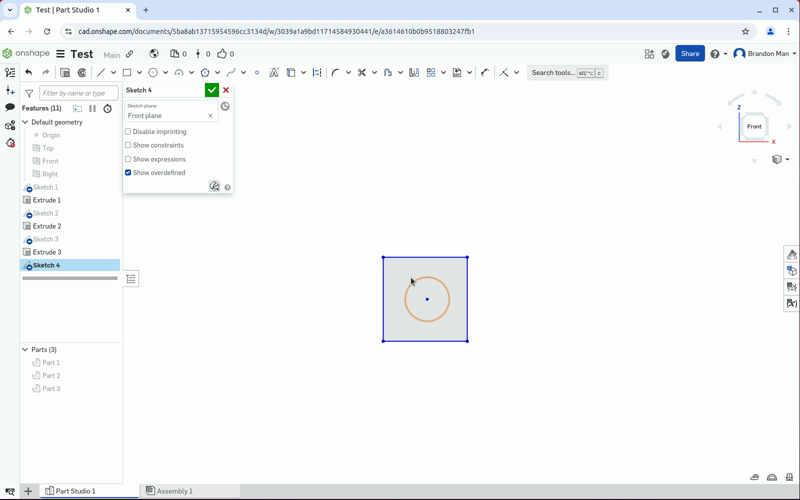
scroll(6)
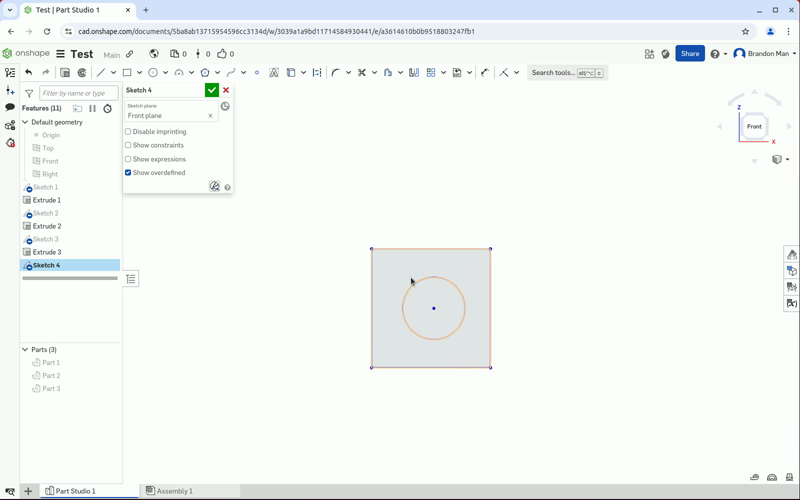
scroll(6)
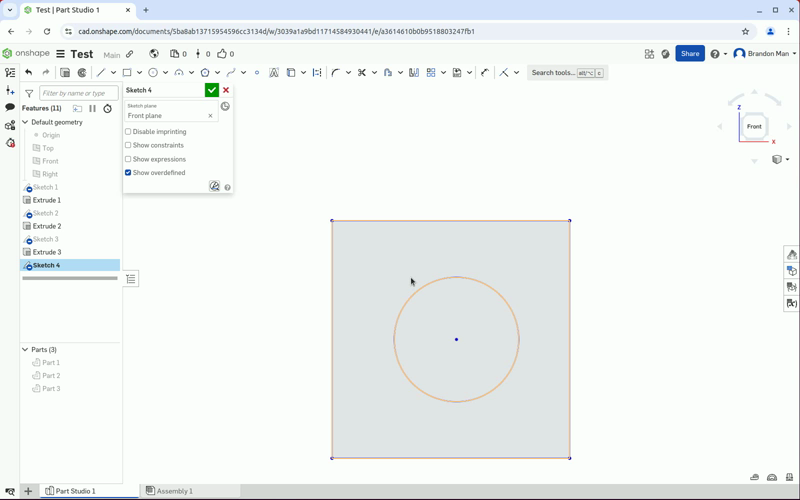
click(411, 277)
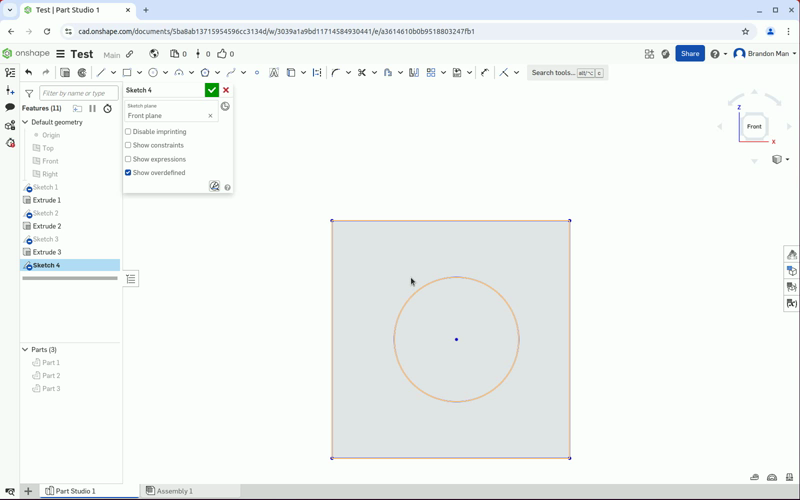
scroll(-6)
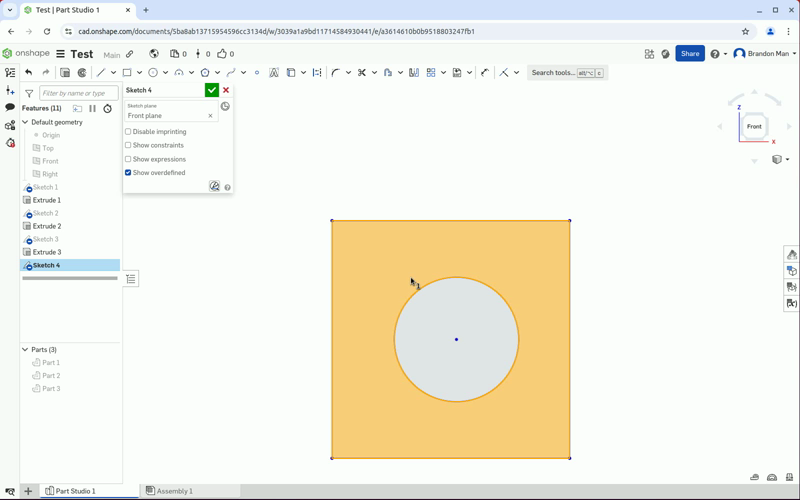
scroll(-6)
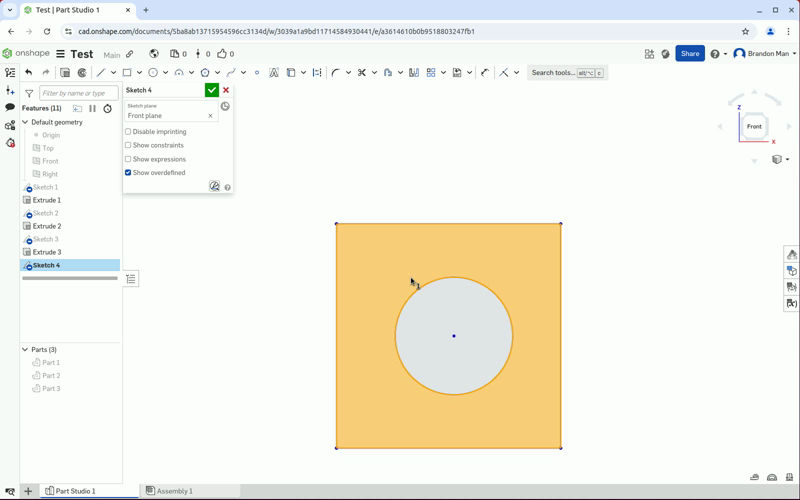
scroll(-6)
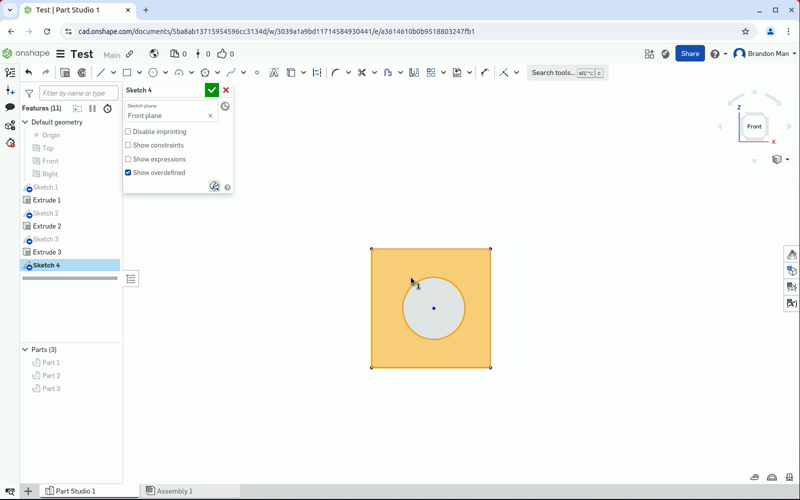
scroll(-6)
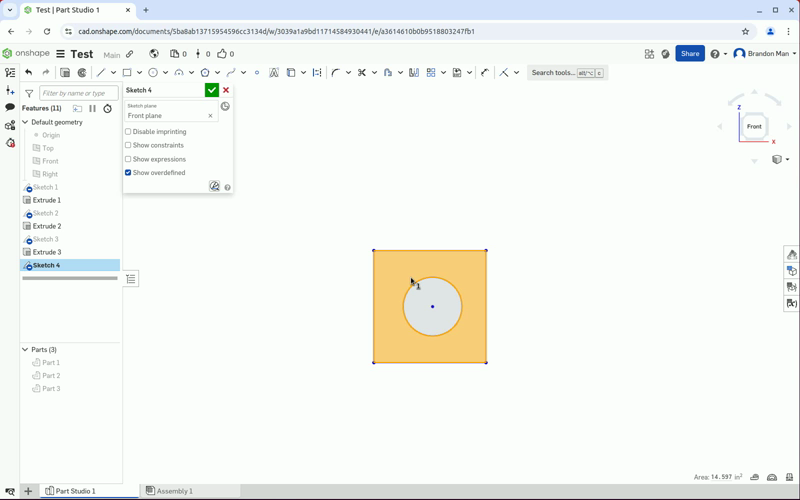
scroll(-6)
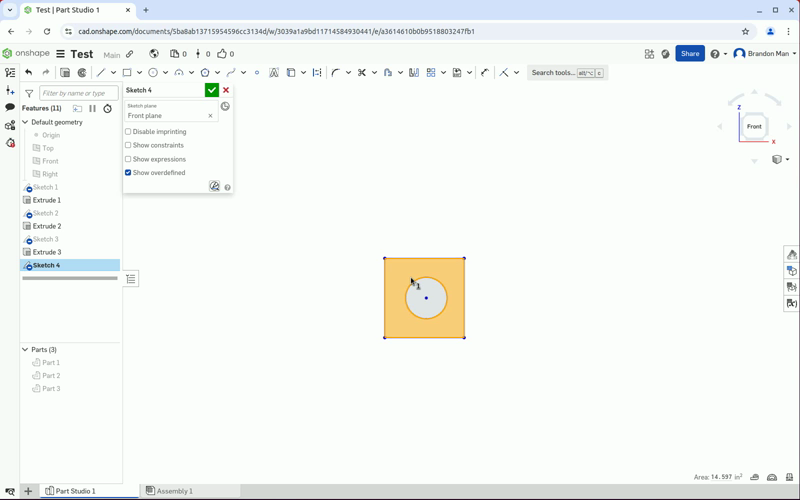
scroll(-6)
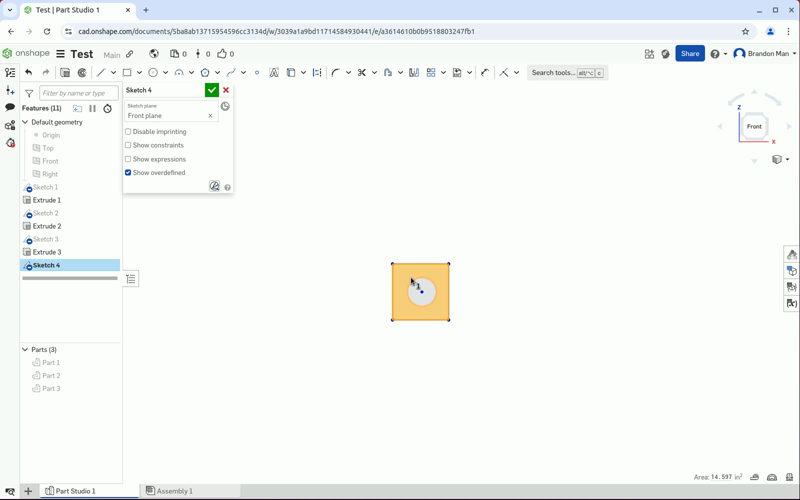
scroll(-6)
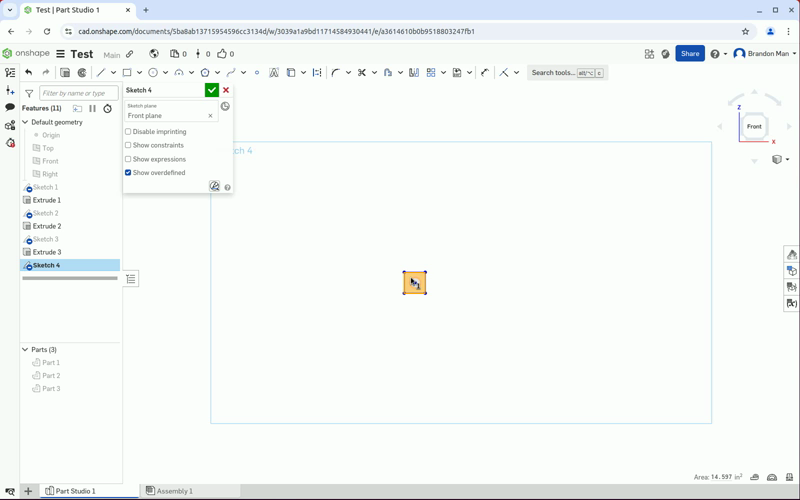
mouse_move(73, 352)
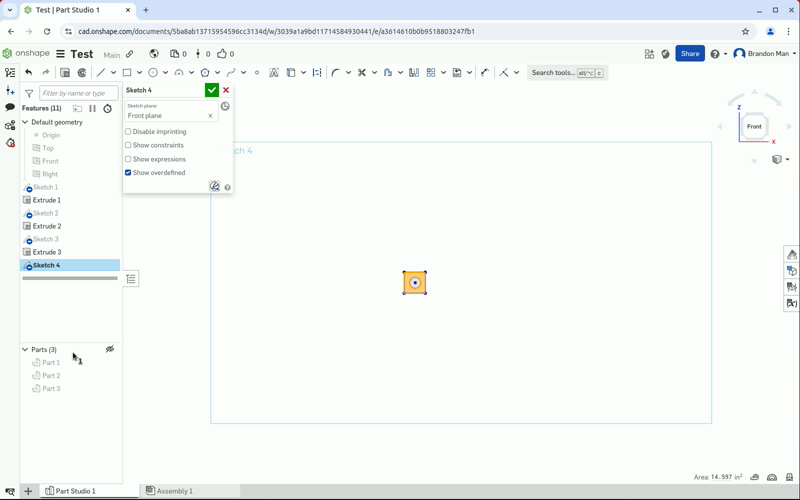
key(shift+y)
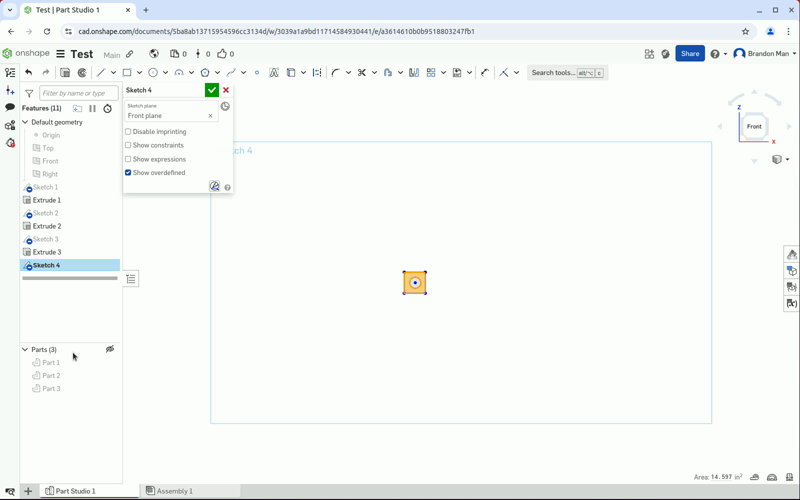
key(shift+e)
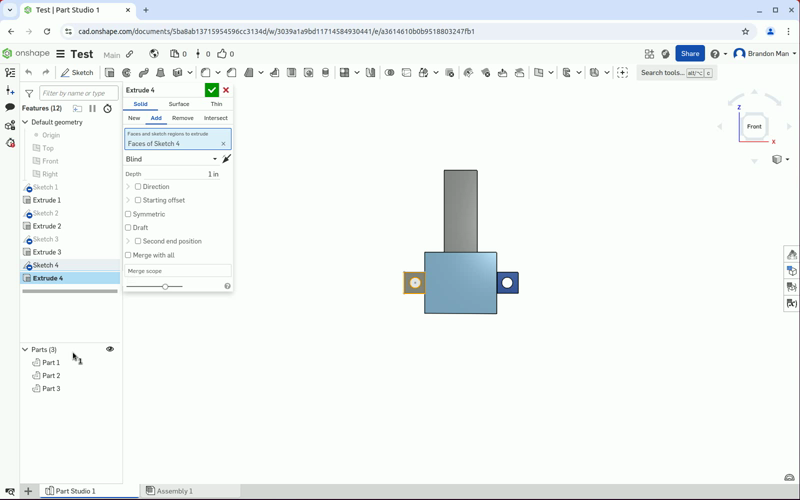
mouse_move(143, 106)
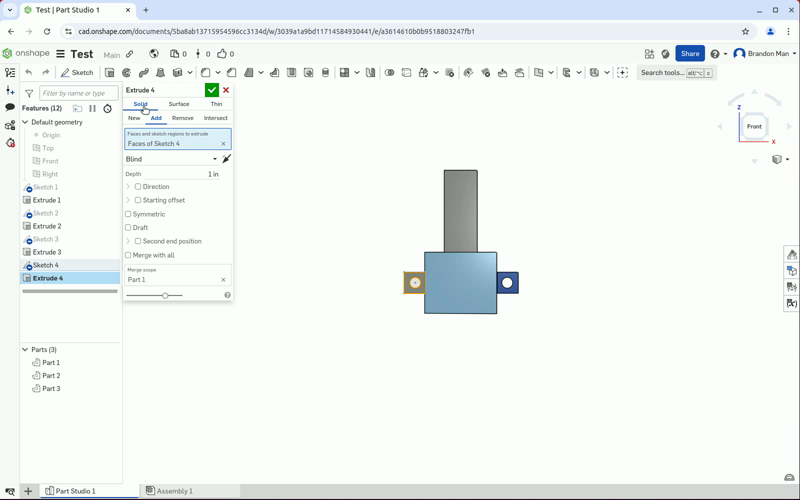
click(143, 106)
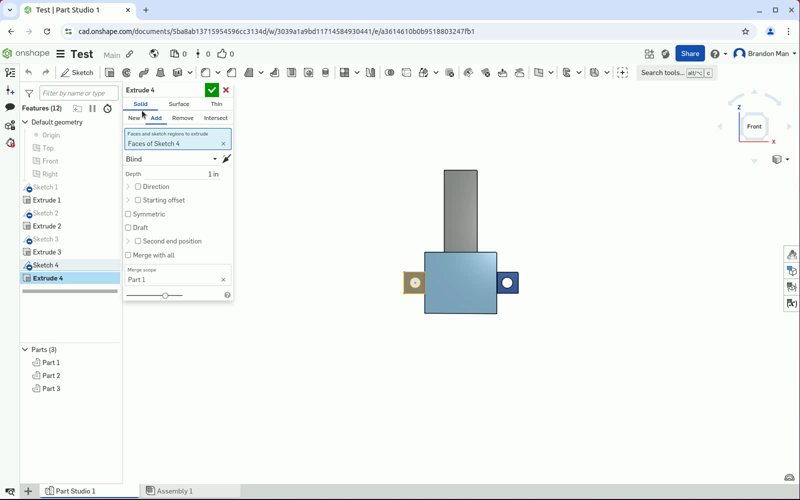
mouse_move(137, 120)
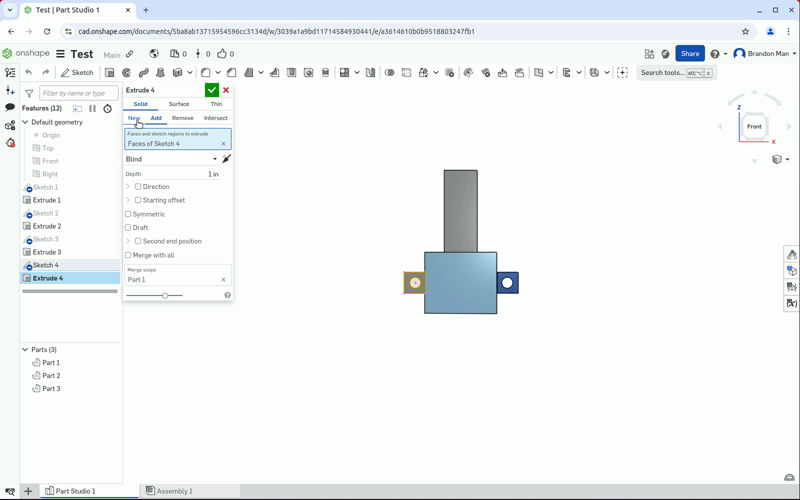
click(137, 120)
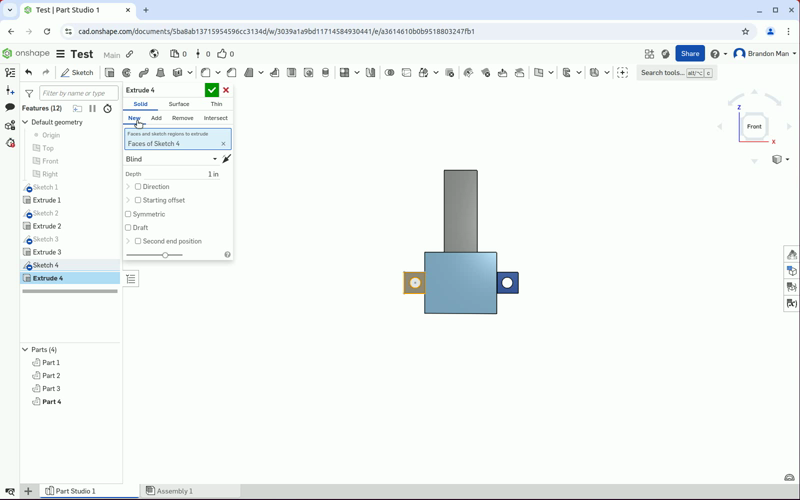
key(tab, 4)
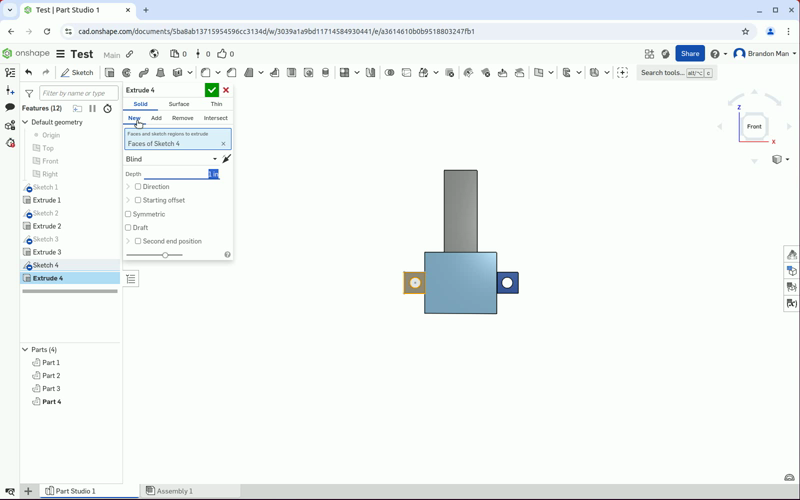
text(3.611)
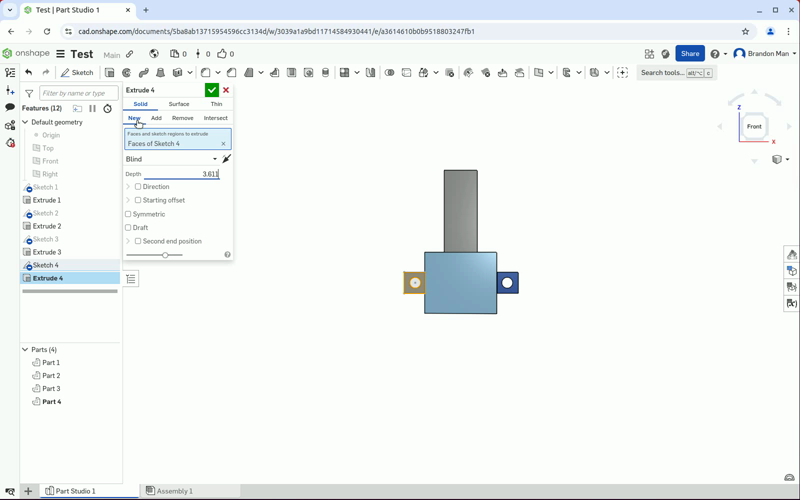
key(enter)
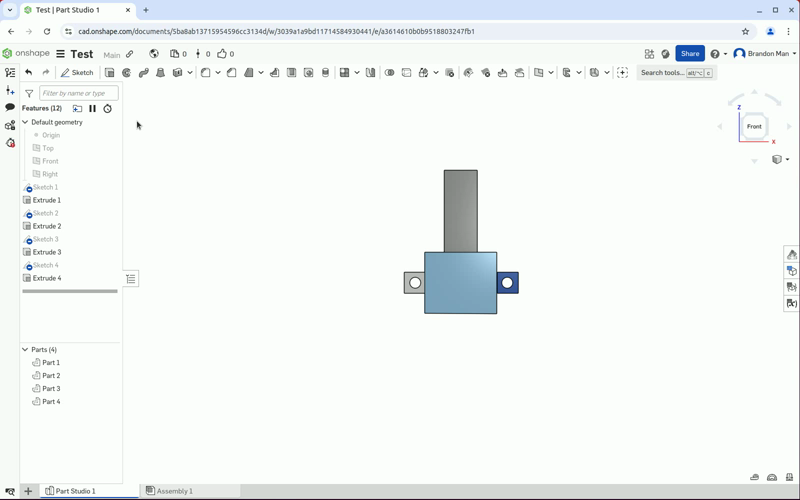
key(shift+h)
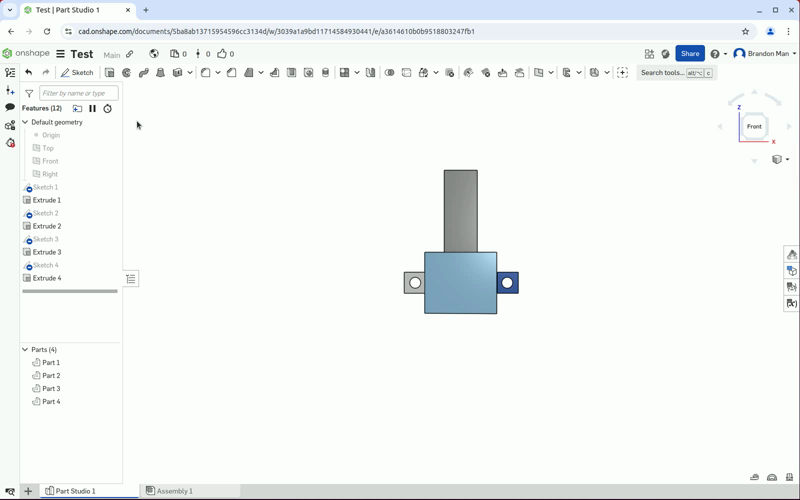
key(shift+h)
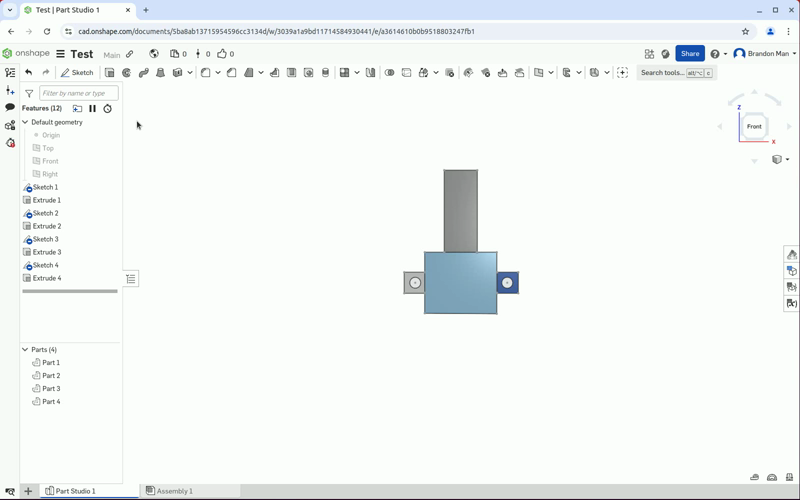
key(shift+7)
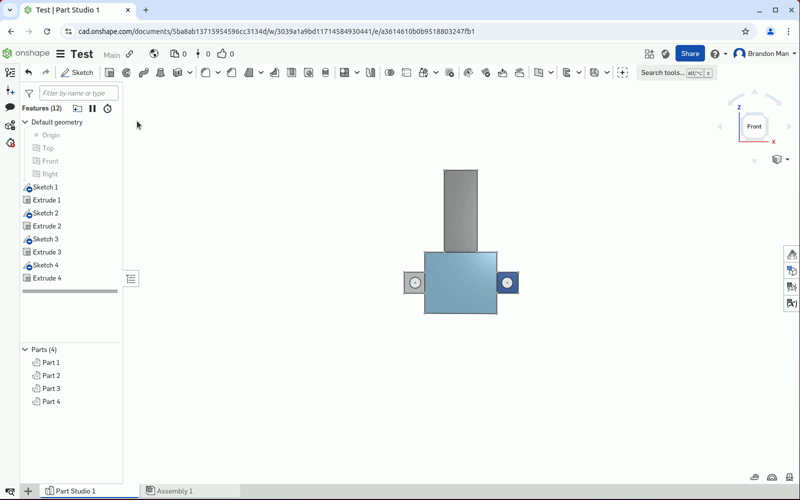
key(left, 2)
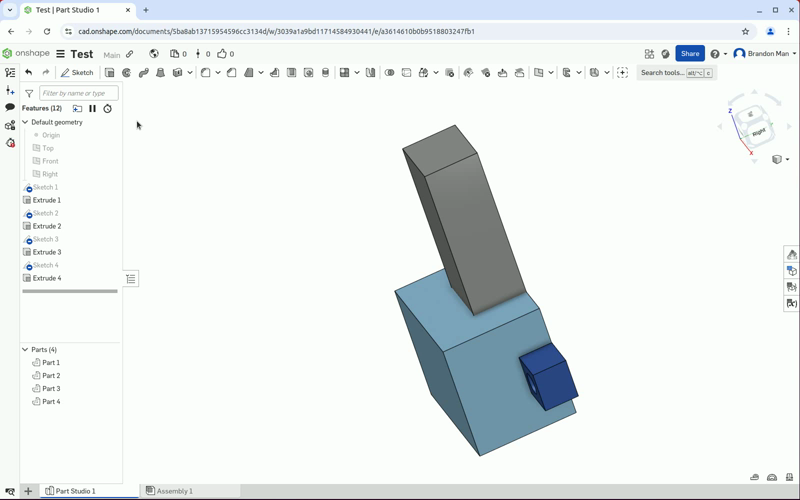
key(down, 2)
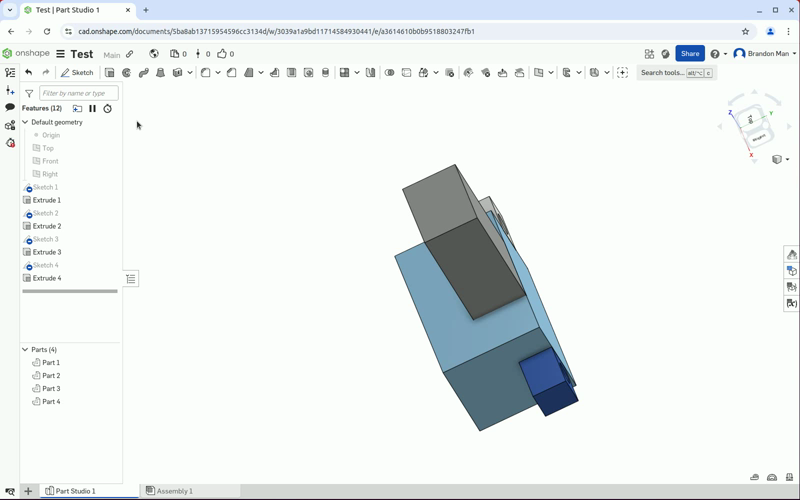
key(up, 2)
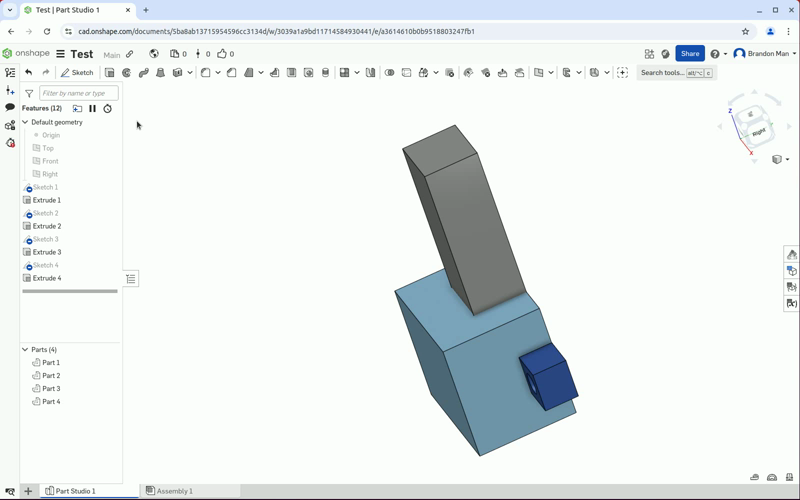
key(right, 2)
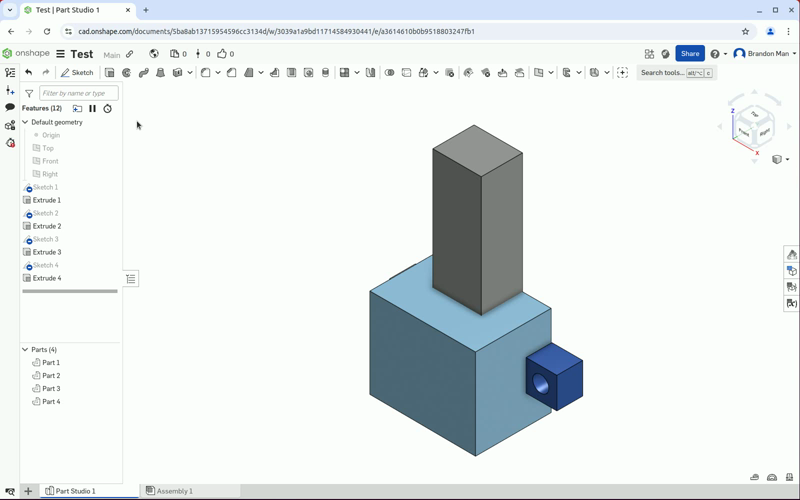
mouse_move(73, 189)
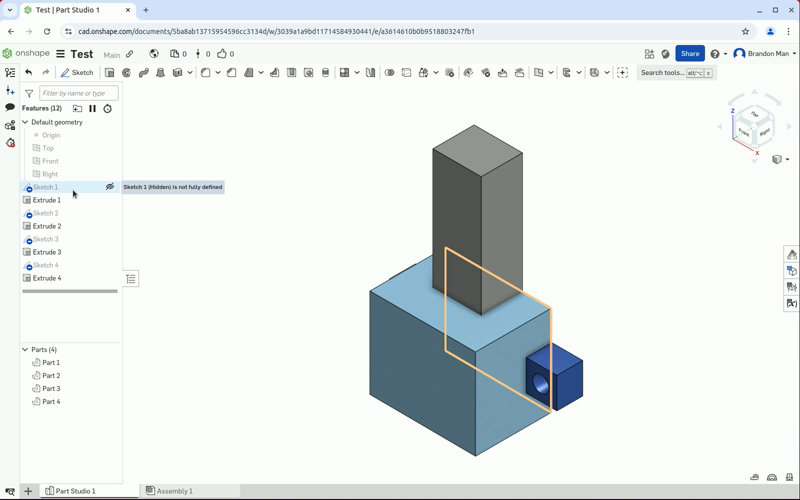
click(73, 189)